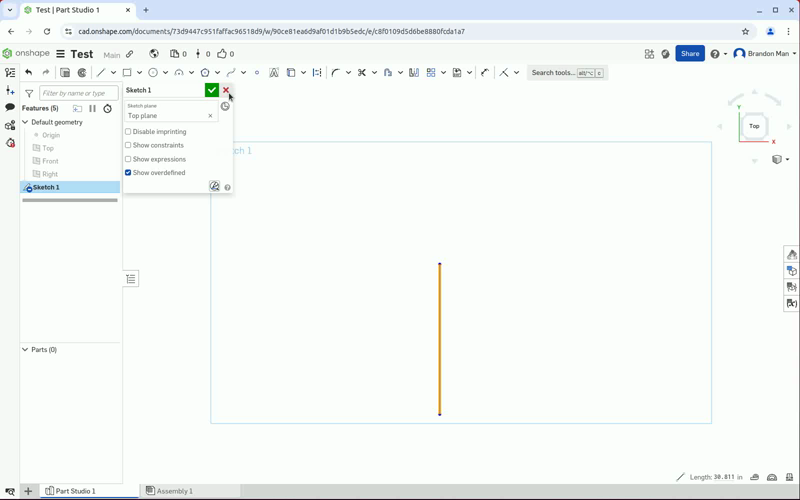
key(shift+h)
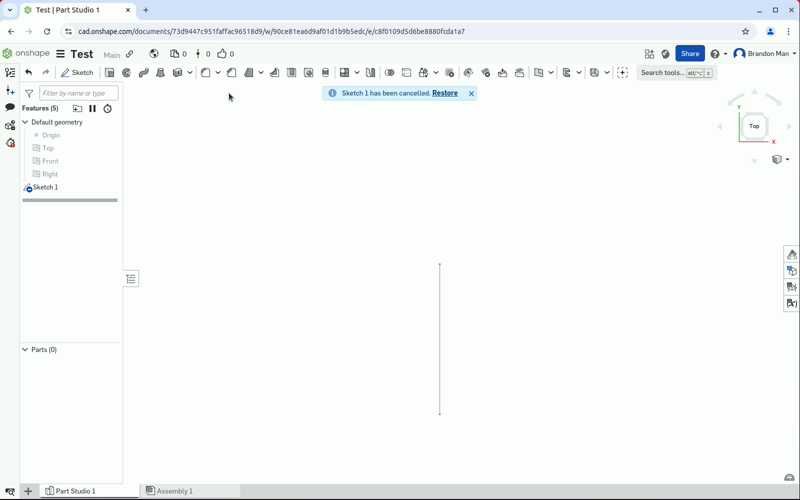
mouse_move(73, 352)
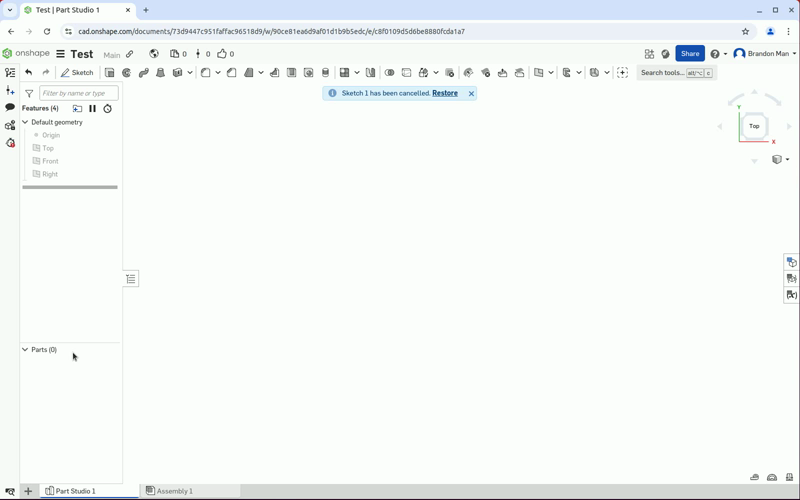
key(y)
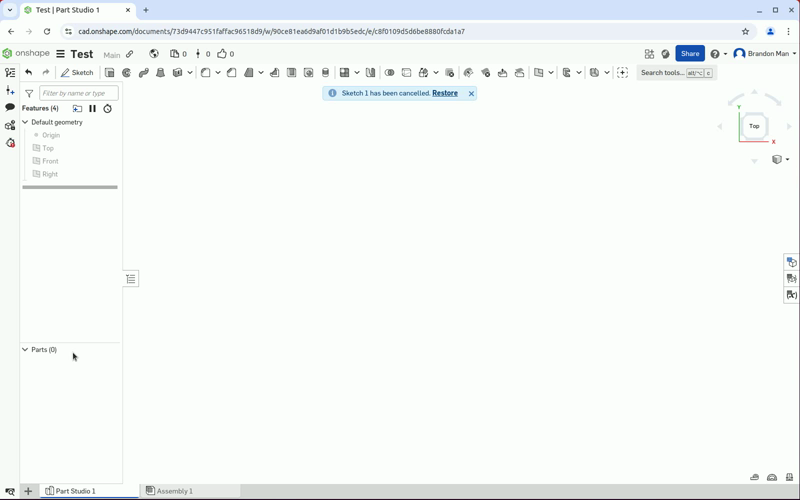
key(shift+p)
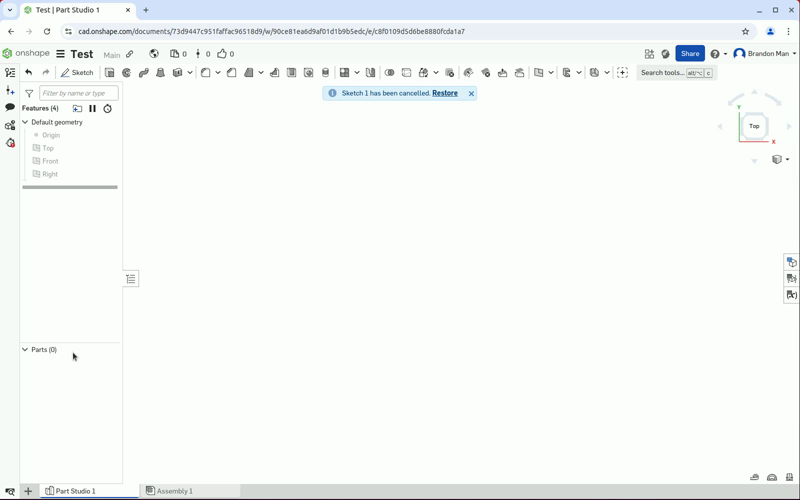
key(space)
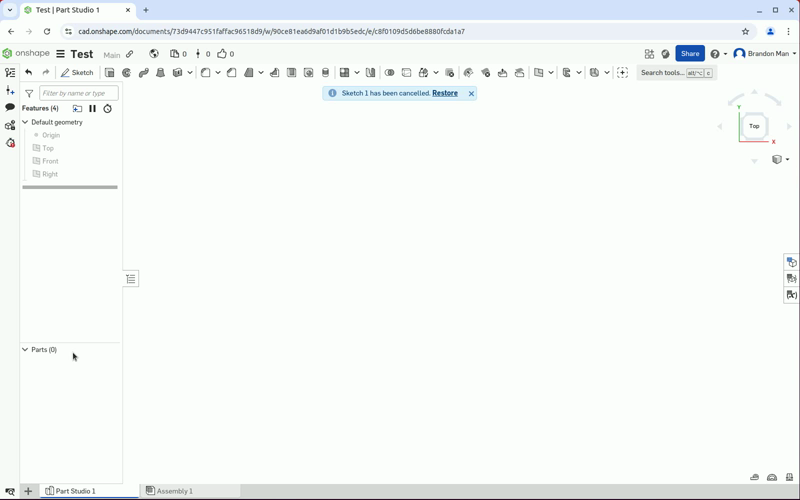
key_down(shift)
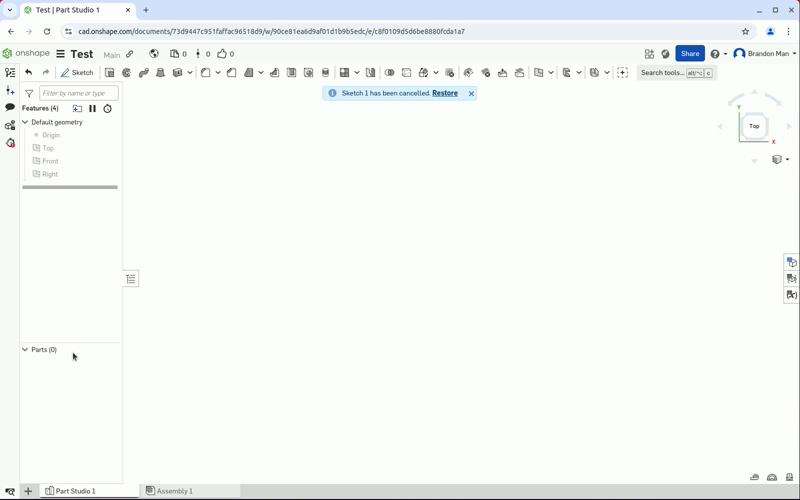
key(up)
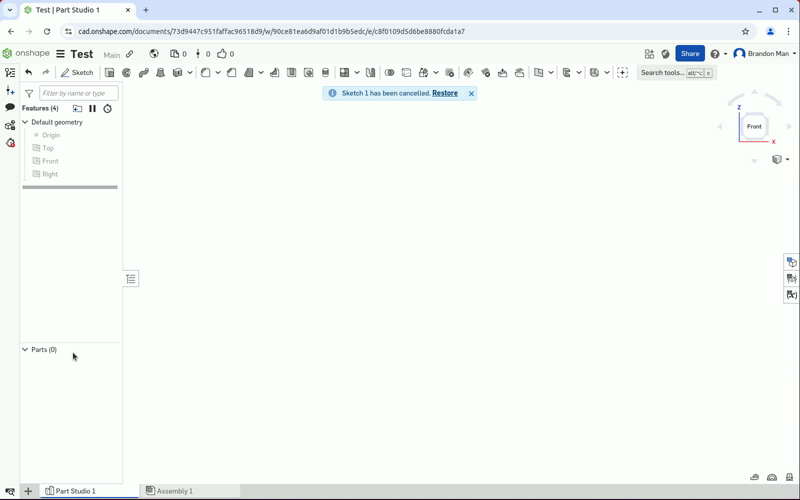
key_up(shift)
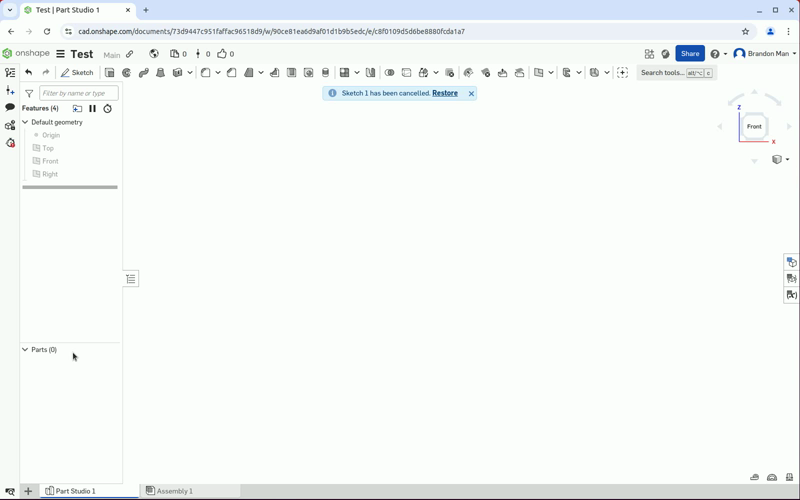
mouse_move(73, 352)
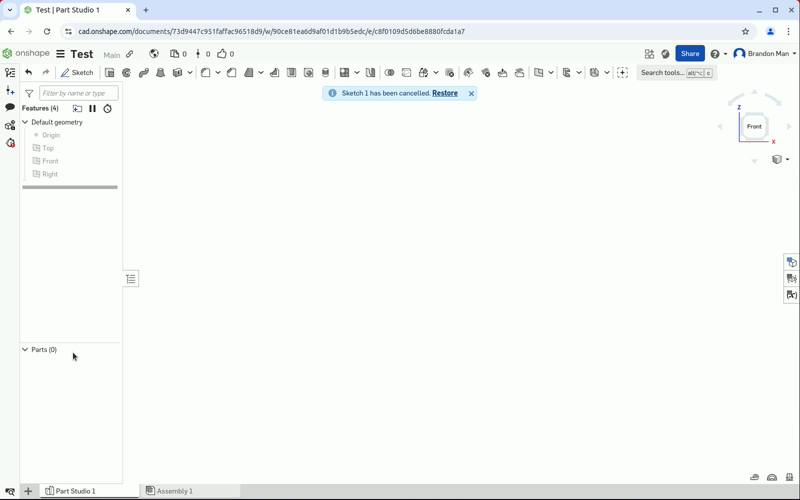
key(shift+y)
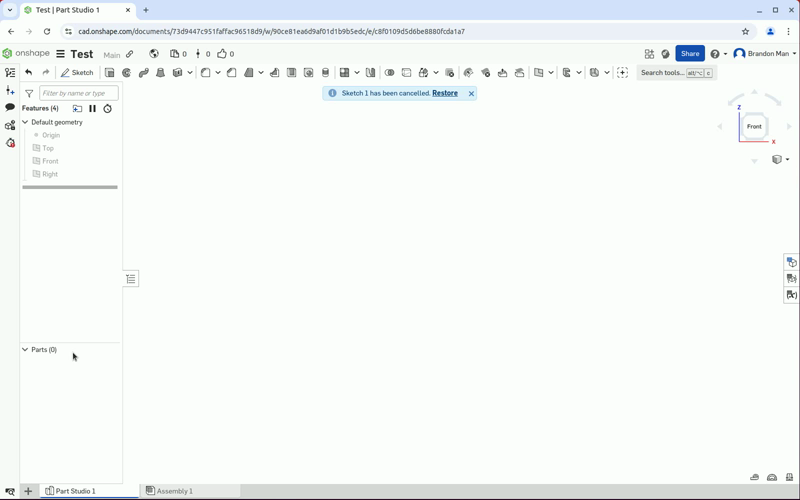
key(shift+s)
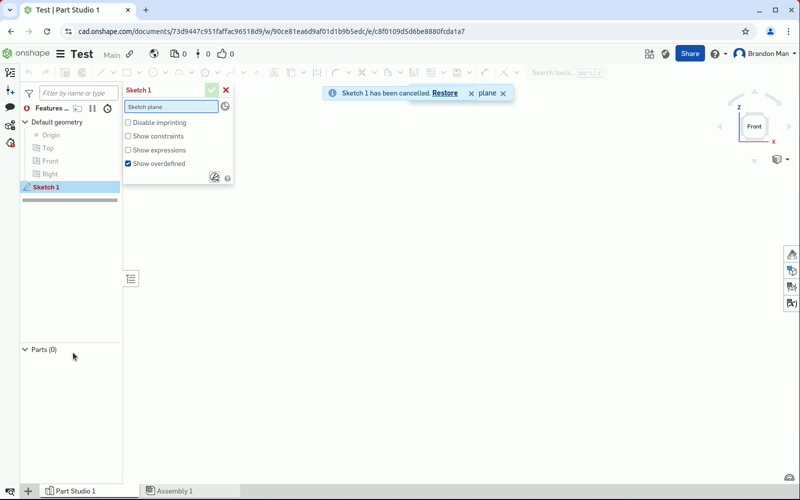
mouse_move(73, 163)
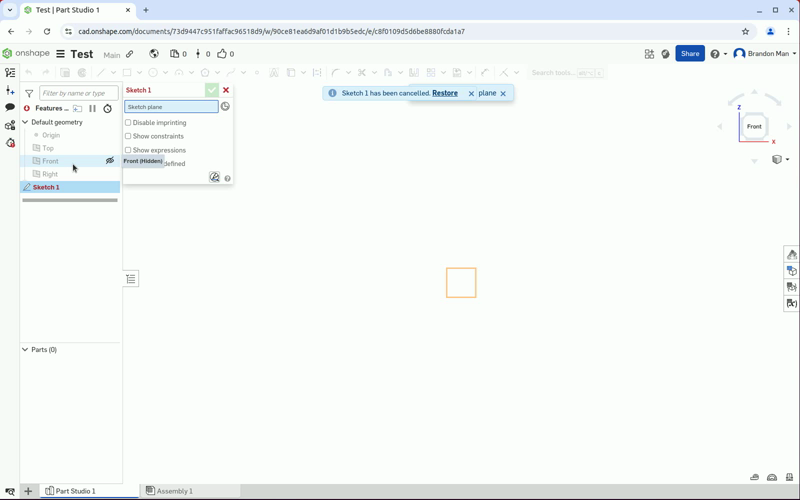
click(73, 163)
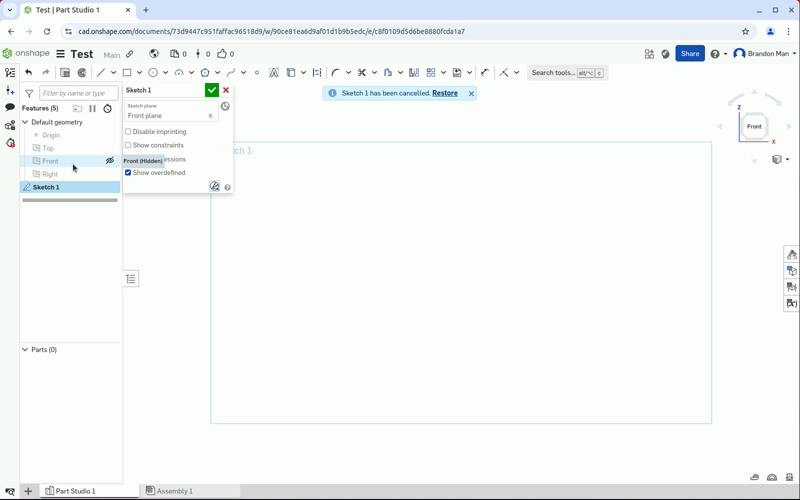
mouse_move(73, 352)
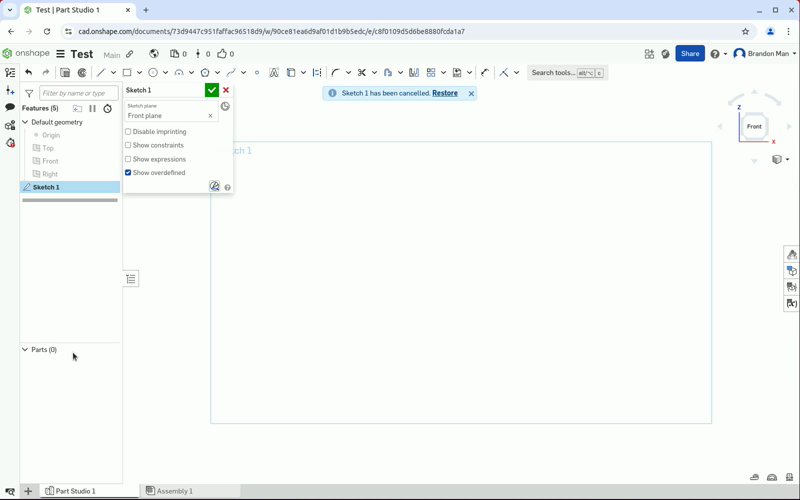
key(y)
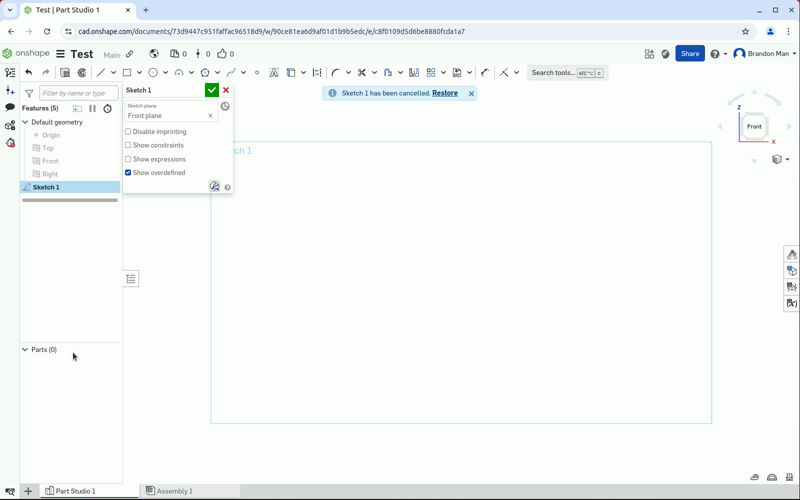
key(c)
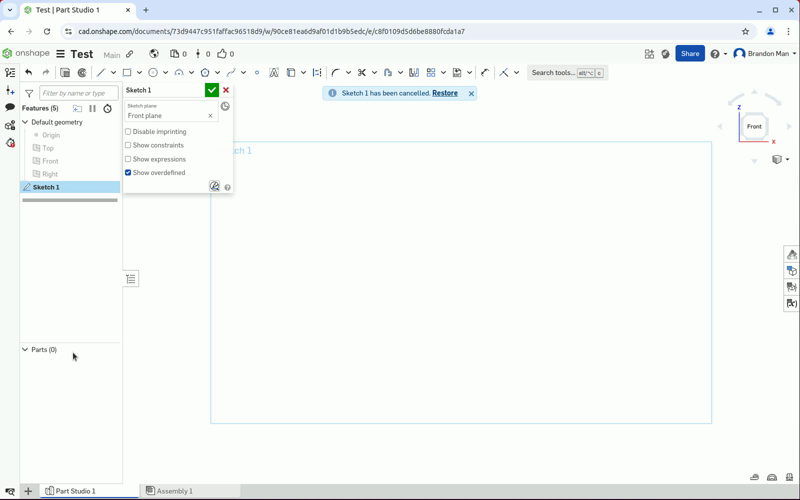
key_down(shift)
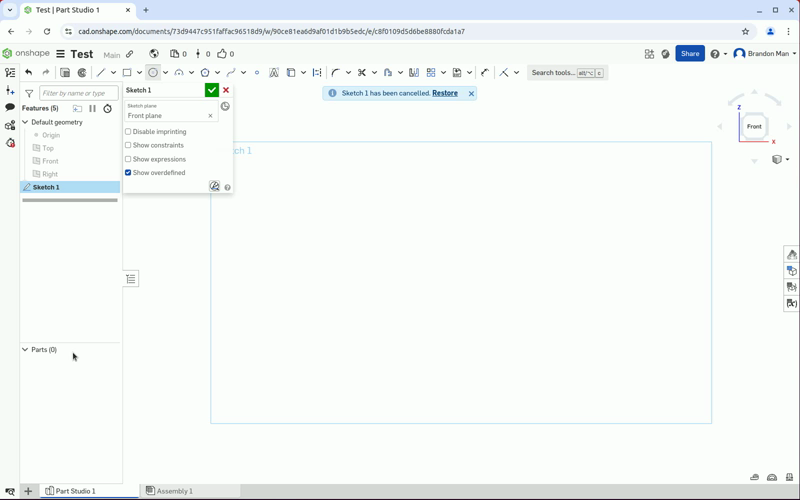
mouse_move(460, 282)
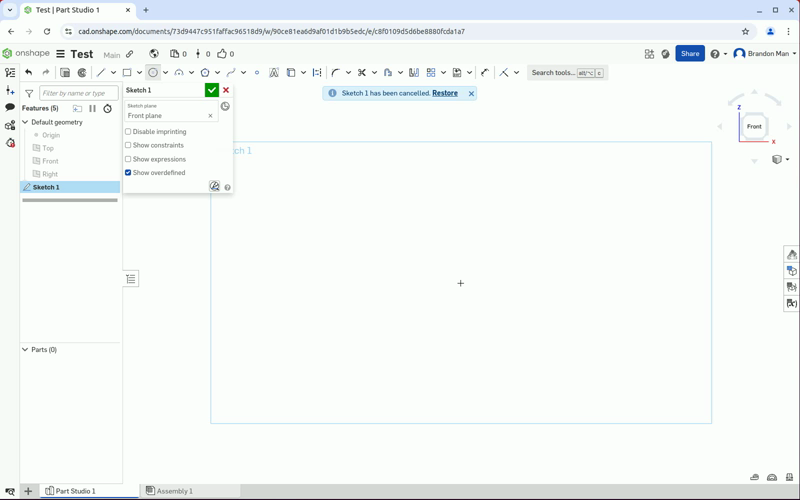
click(460, 282)
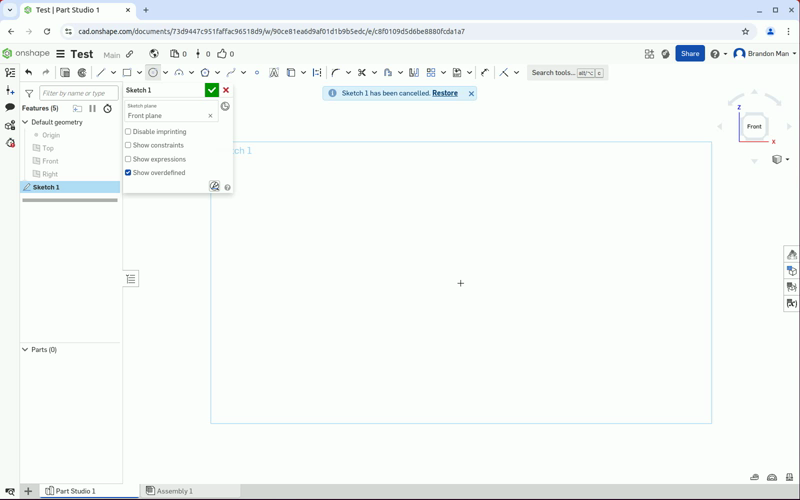
key_up(shift)
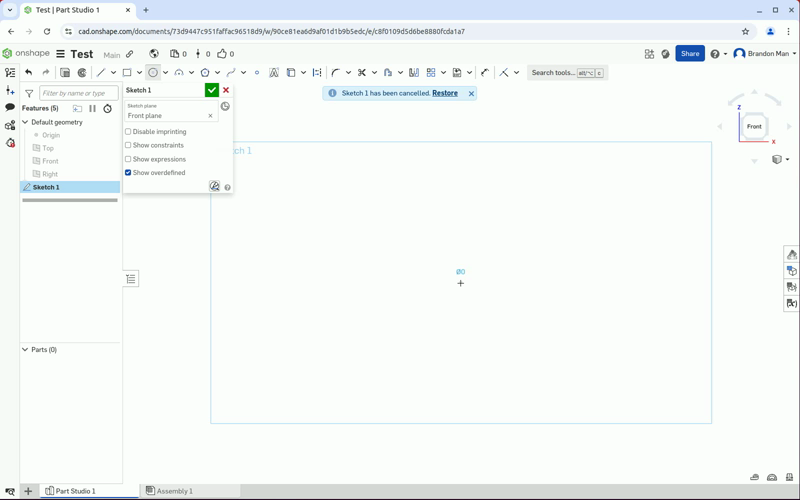
mouse_move(487, 282)
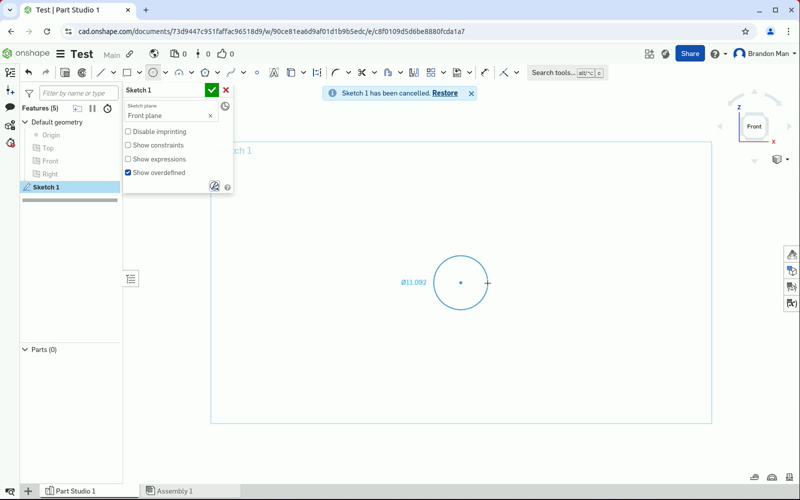
click(487, 282)
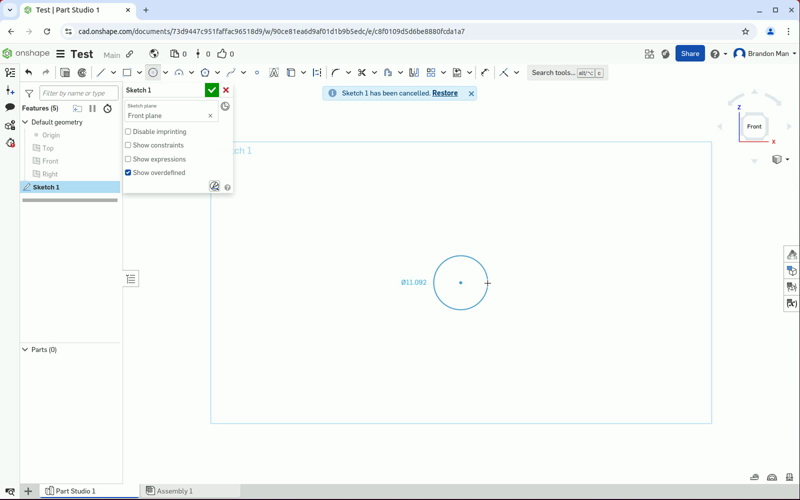
key(esc)
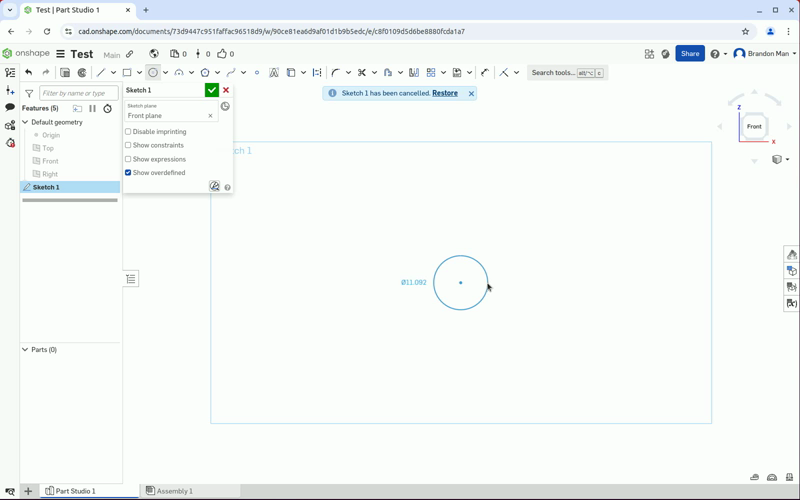
key(c)
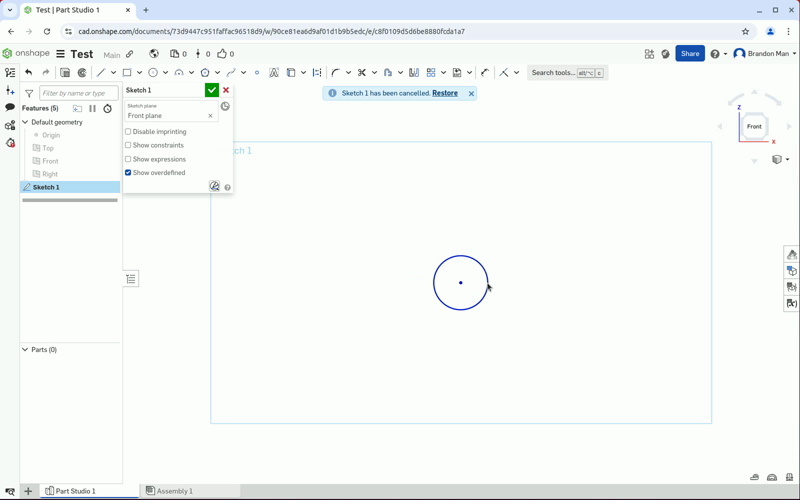
key_down(shift)
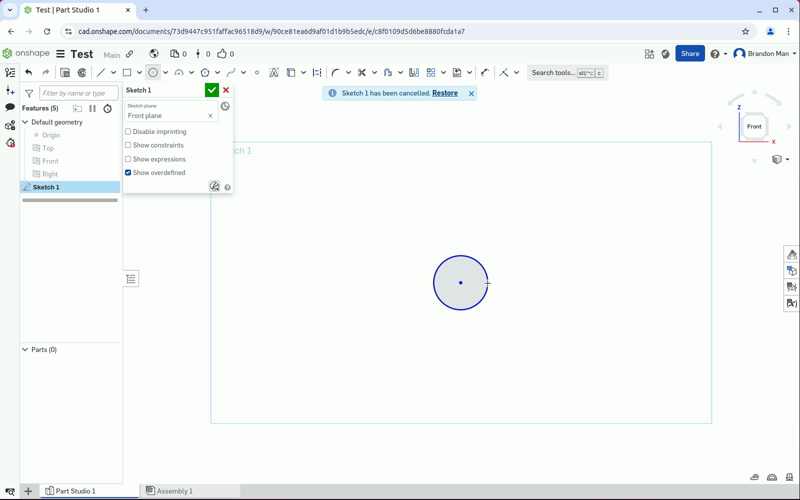
mouse_move(460, 282)
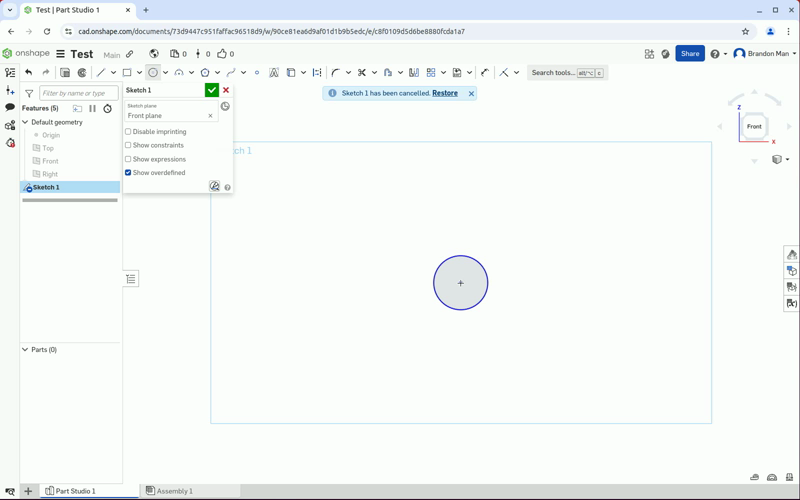
click(460, 282)
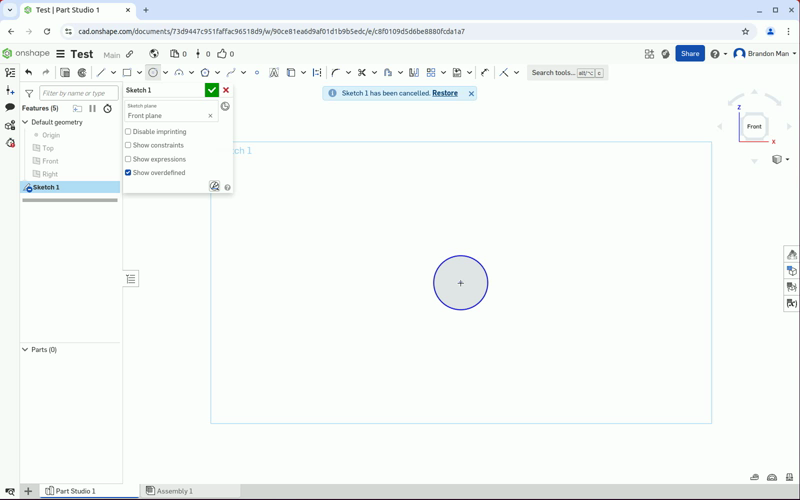
key_up(shift)
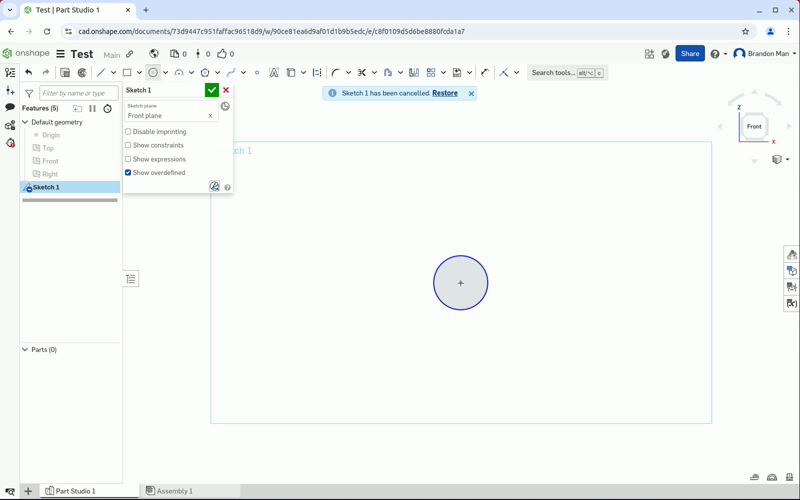
mouse_move(474, 282)
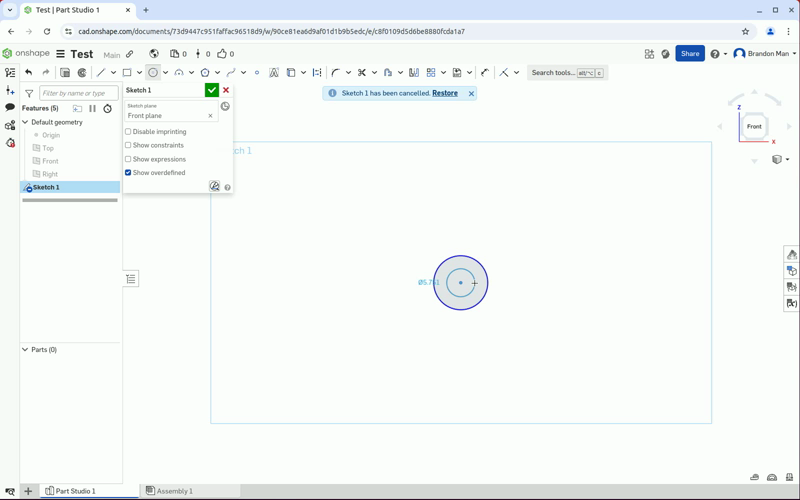
click(474, 282)
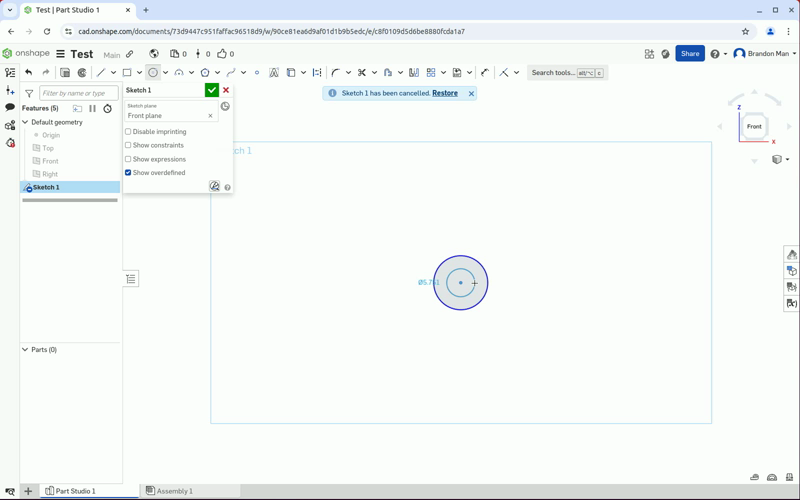
key(esc)
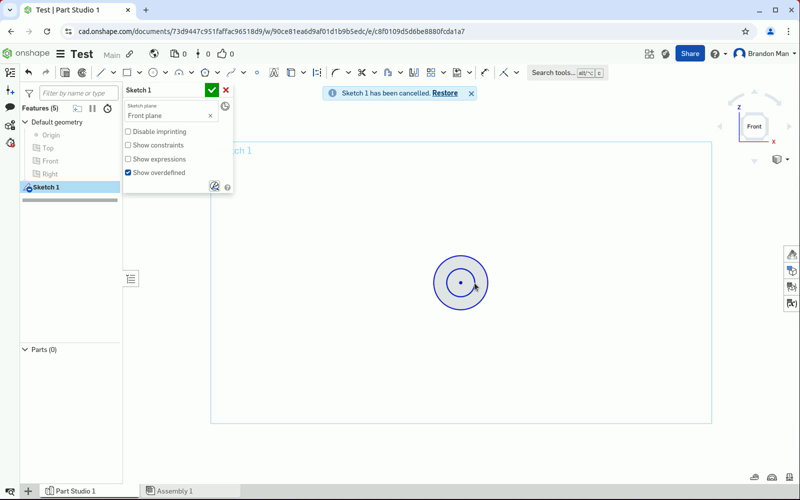
mouse_move(437, 272)
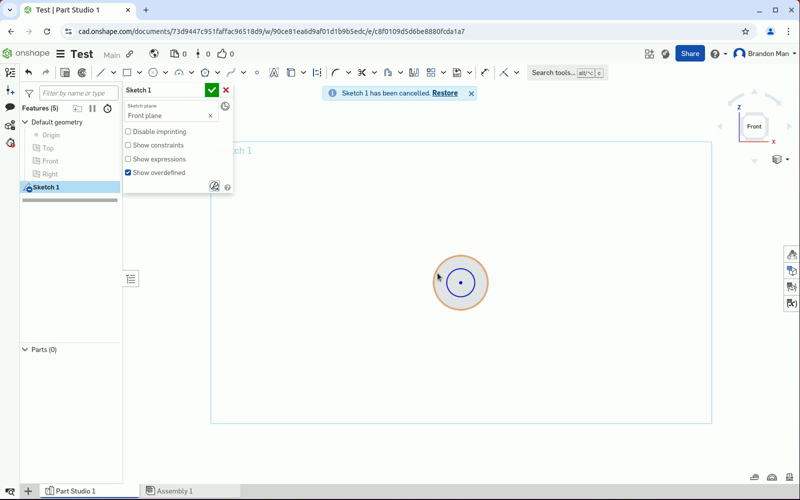
scroll(6)
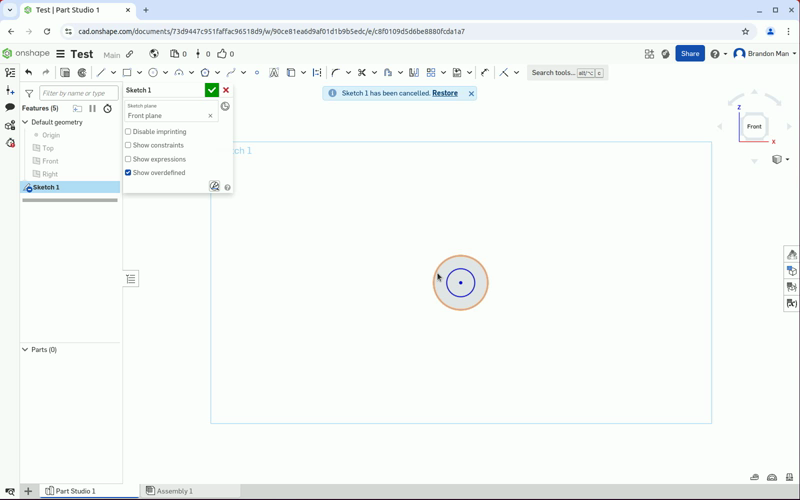
scroll(6)
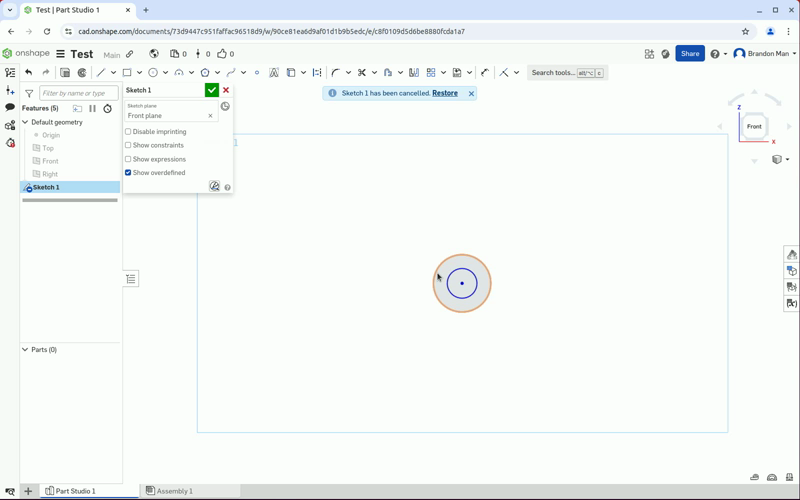
scroll(6)
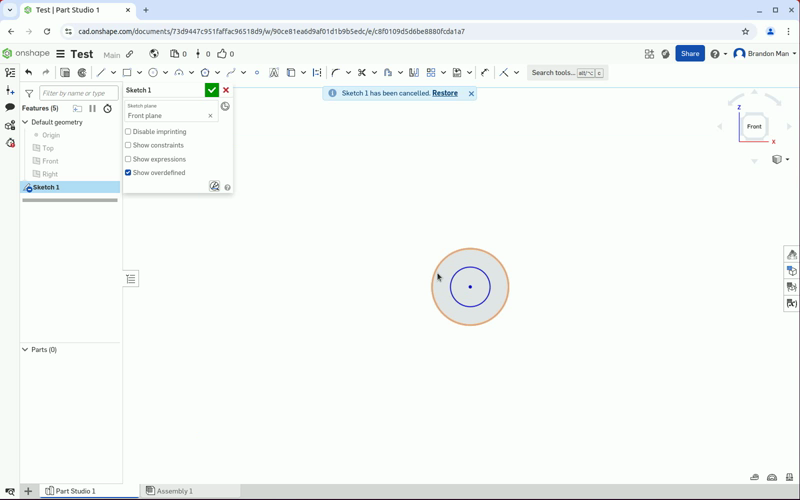
scroll(6)
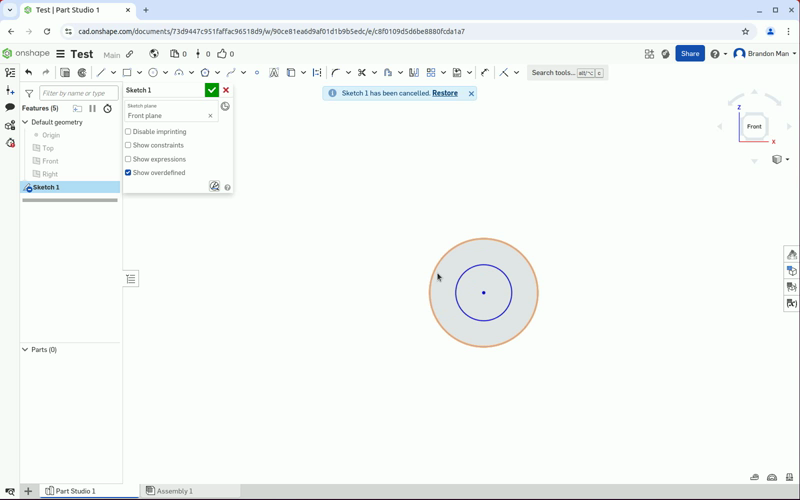
scroll(6)
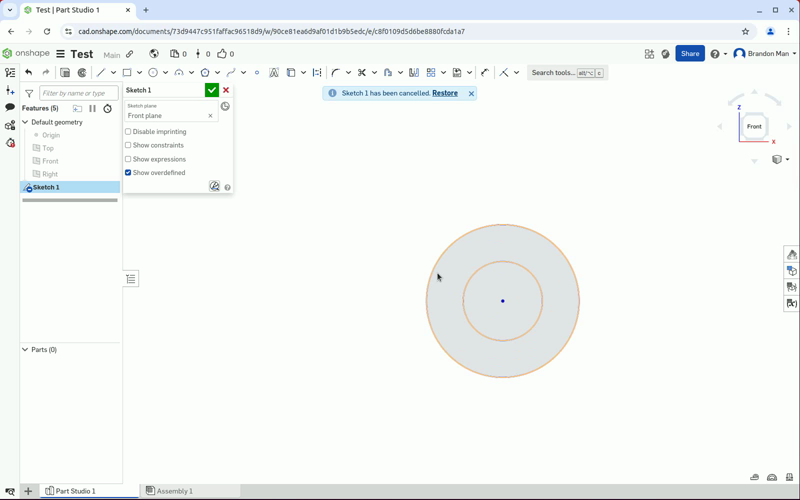
scroll(6)
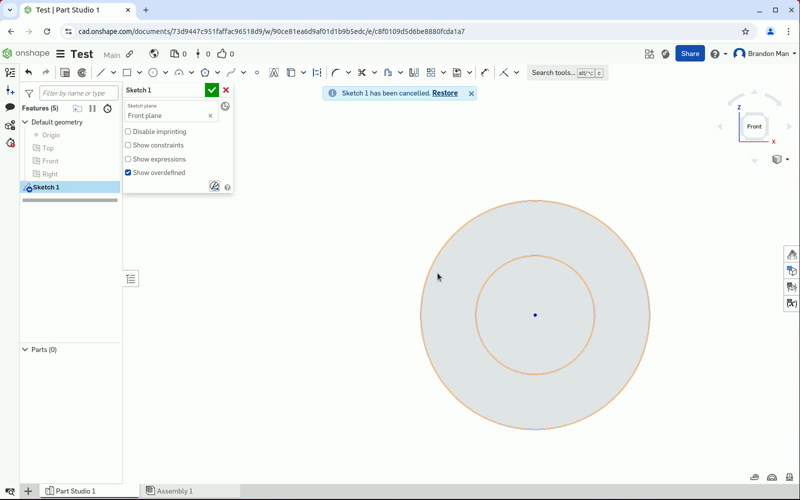
scroll(6)
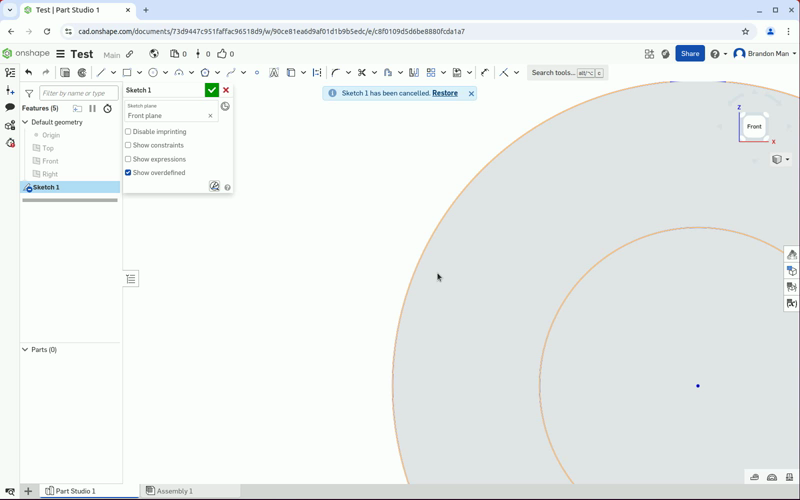
click(437, 272)
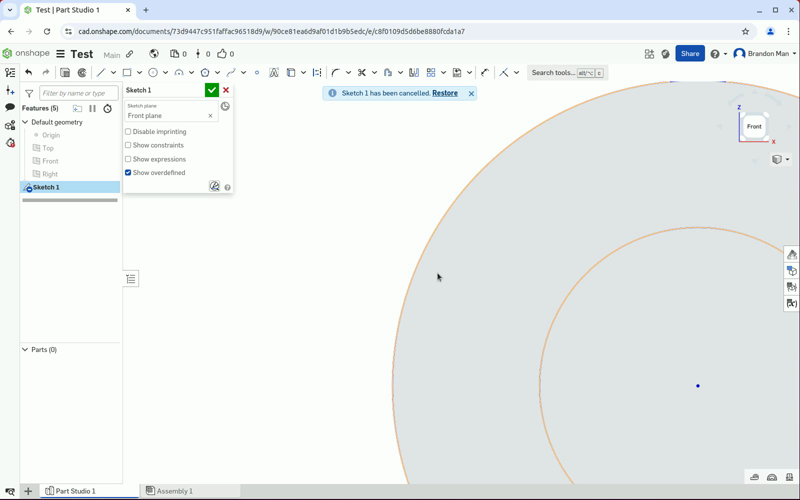
scroll(-6)
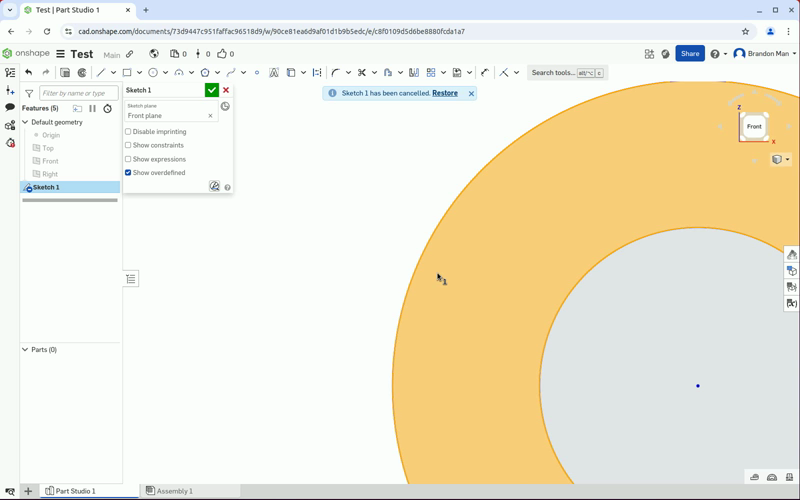
scroll(-6)
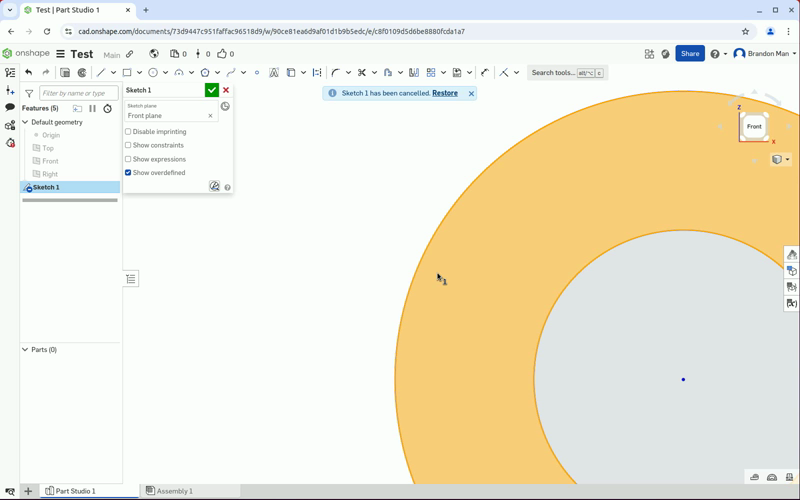
scroll(-6)
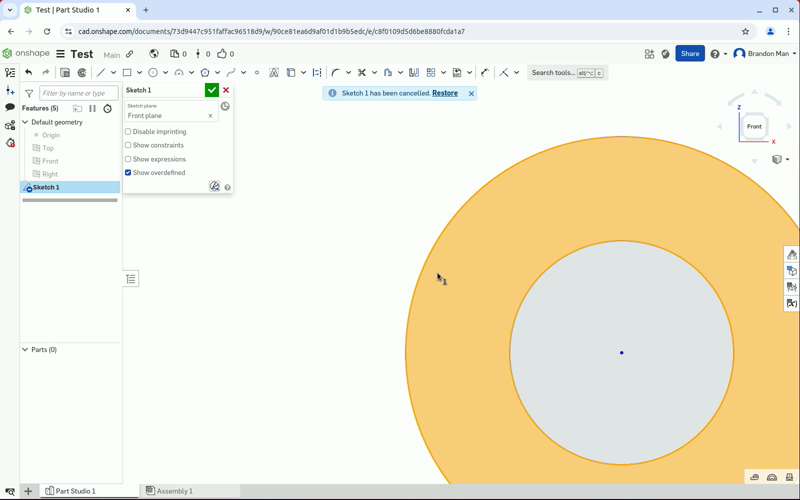
scroll(-6)
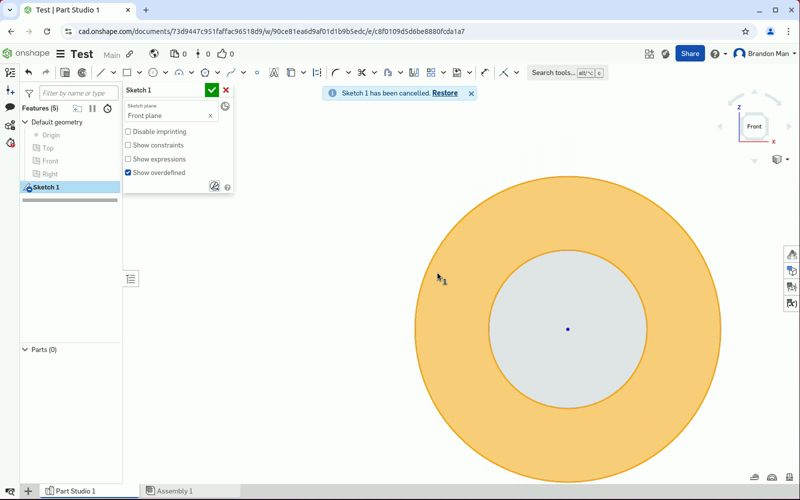
scroll(-6)
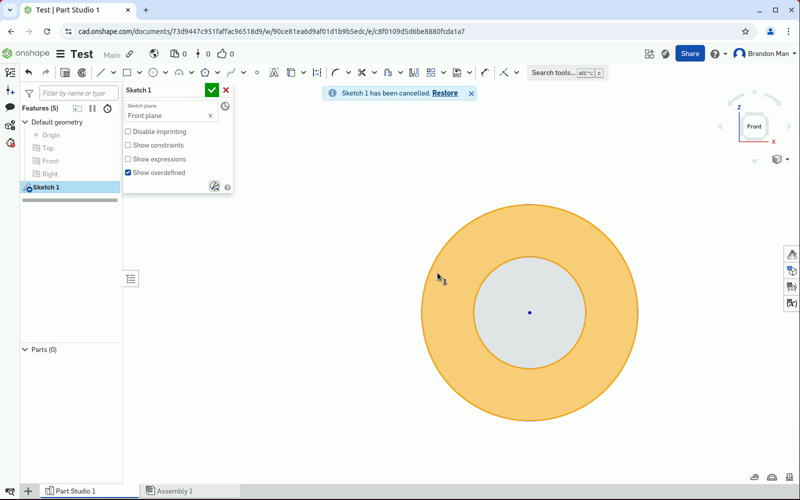
scroll(-6)
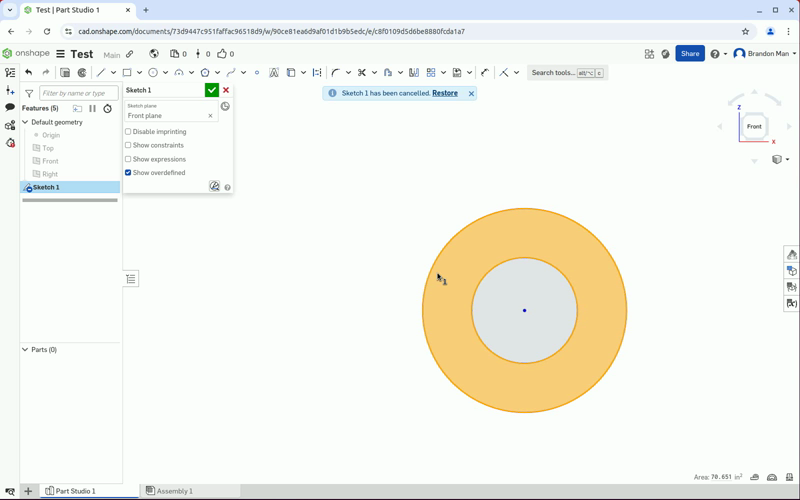
scroll(-6)
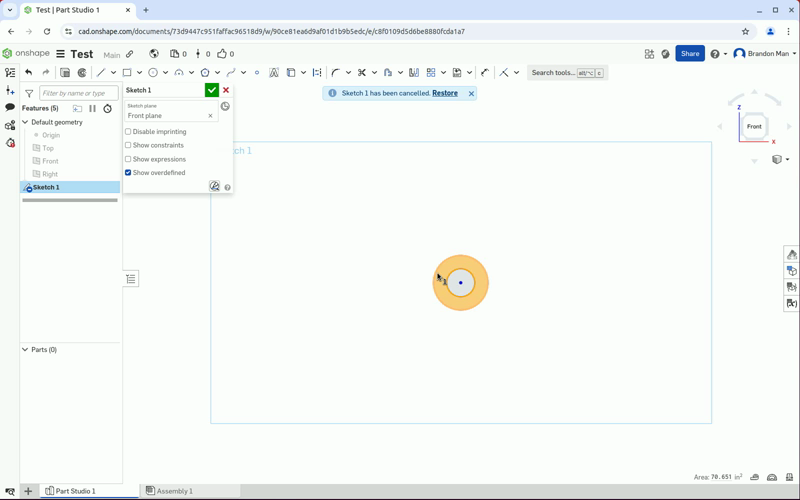
mouse_move(73, 352)
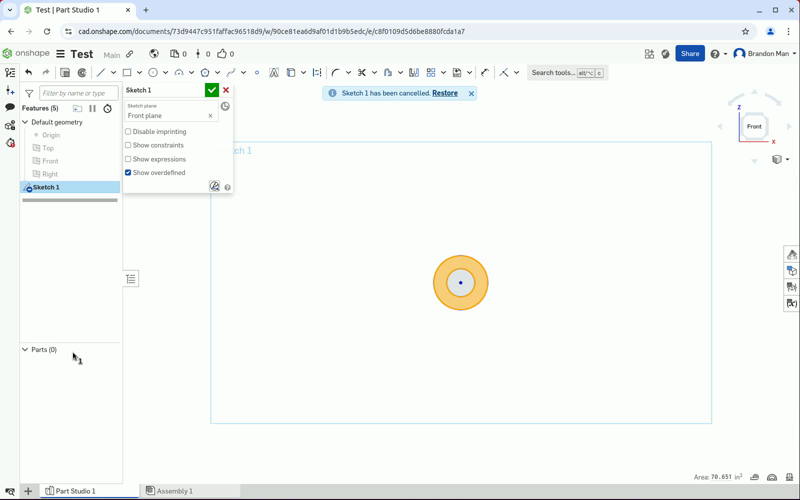
key(shift+y)
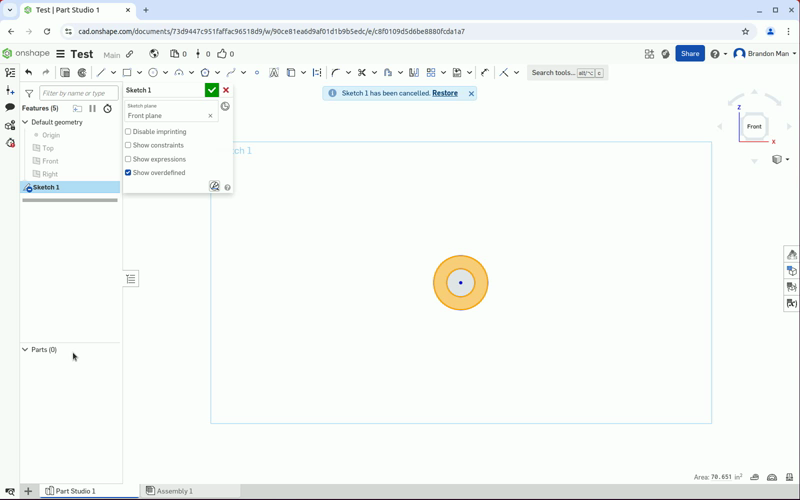
key(shift+e)
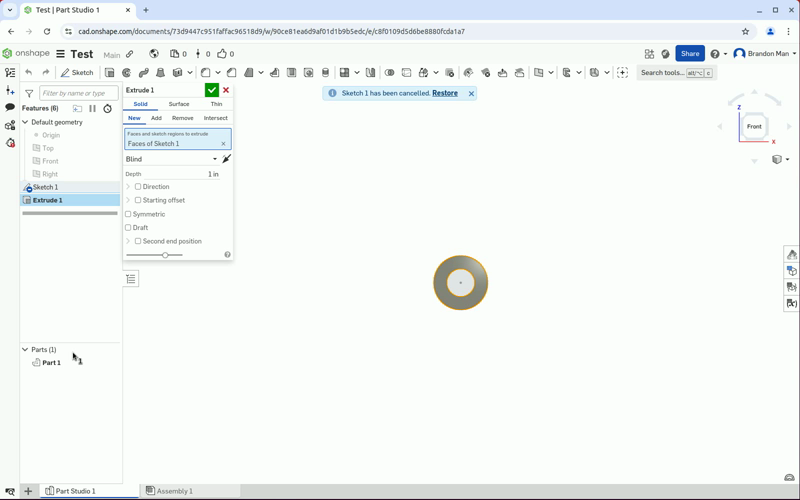
mouse_move(143, 106)
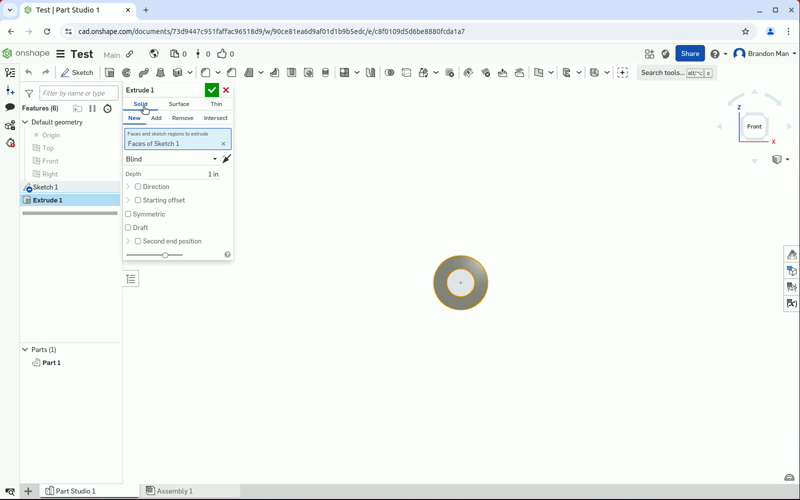
click(143, 106)
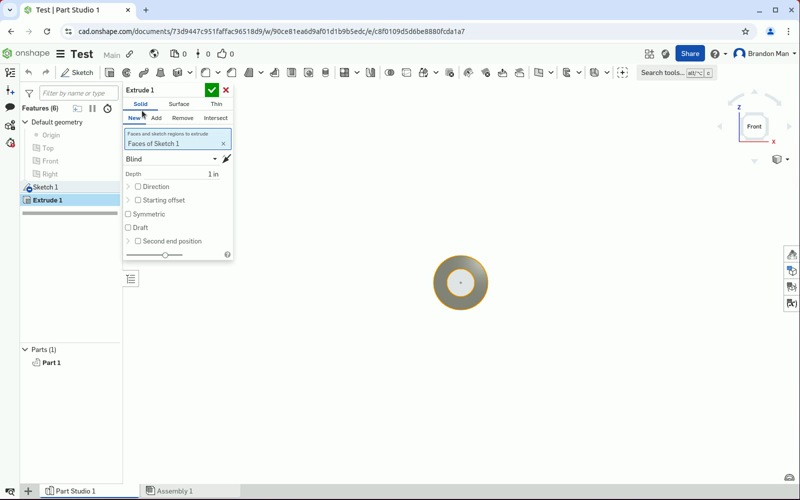
mouse_move(137, 120)
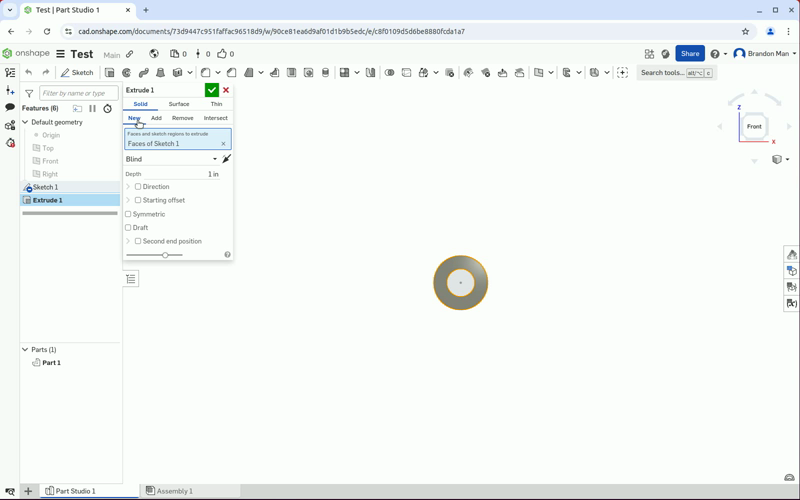
click(137, 120)
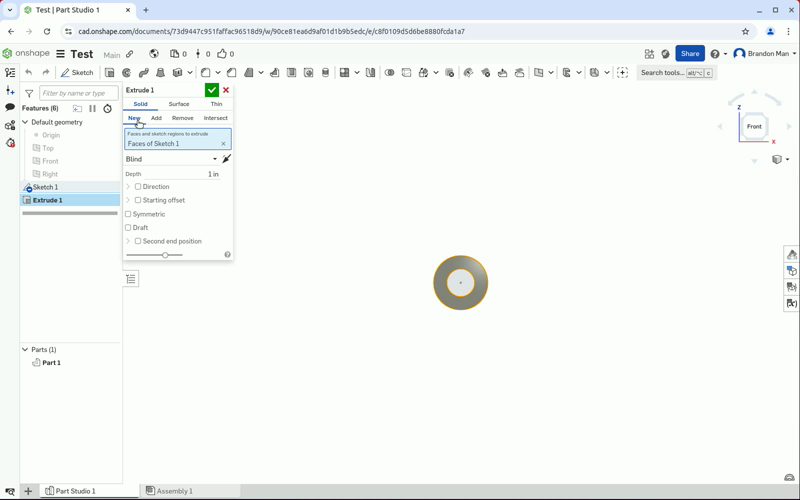
key(tab, 4)
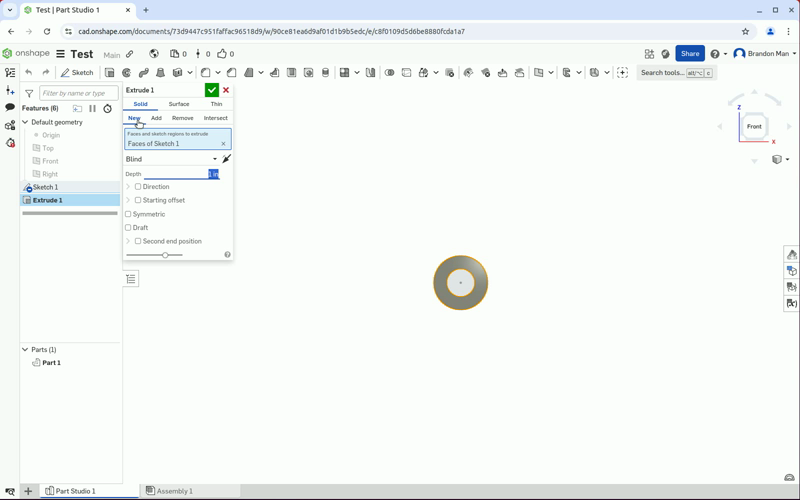
text(8.666)
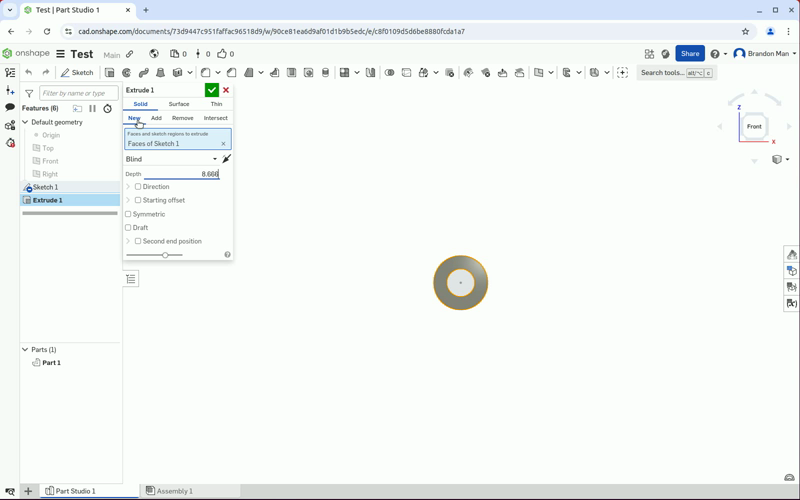
key(tab, 3)
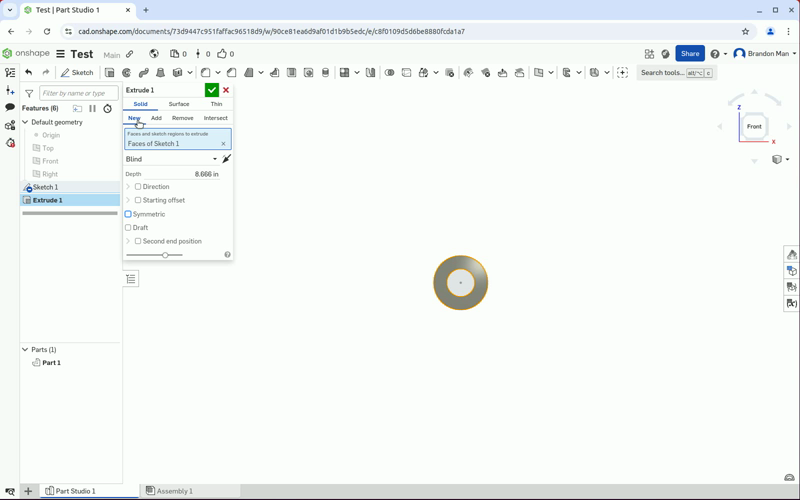
key(space)
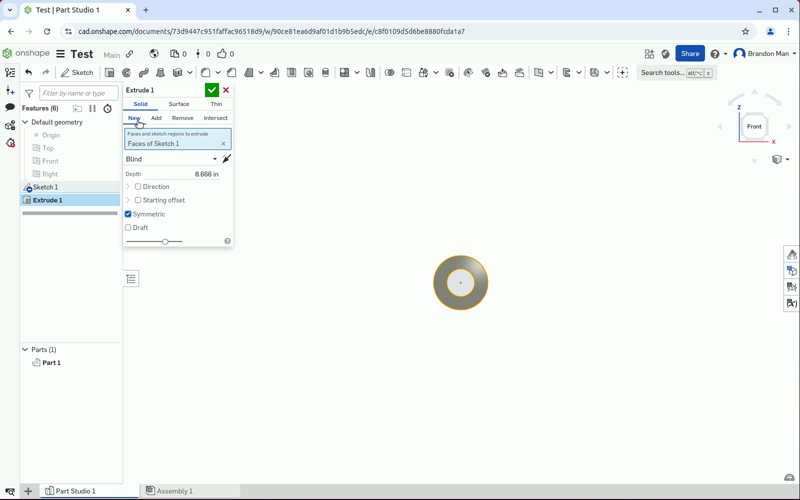
key(enter)
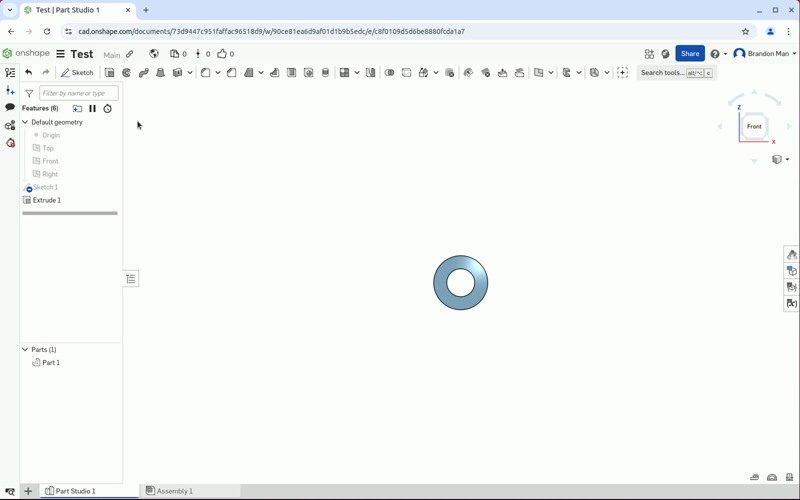
key(shift+h)
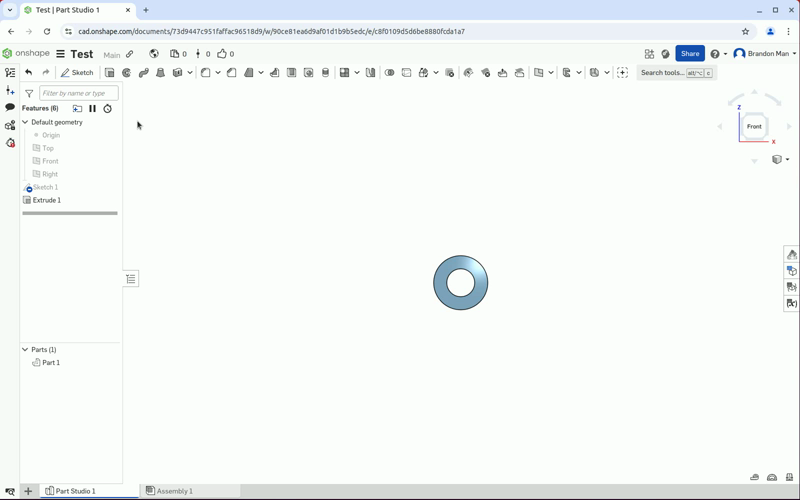
key(shift+h)
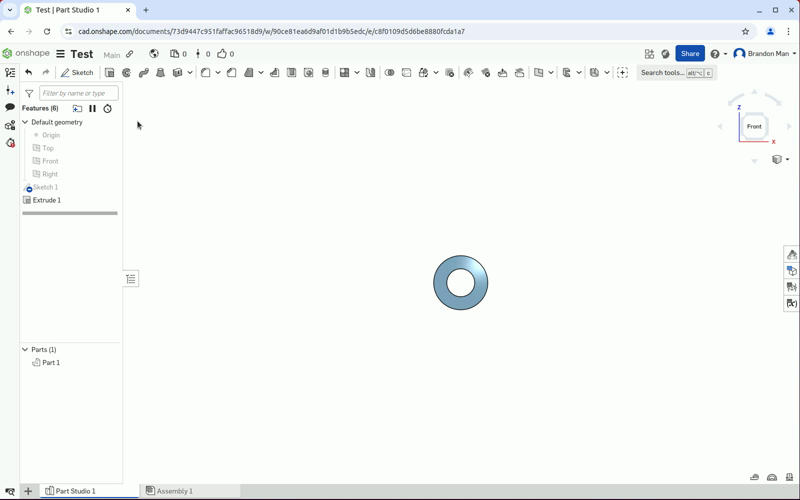
mouse_move(73, 189)
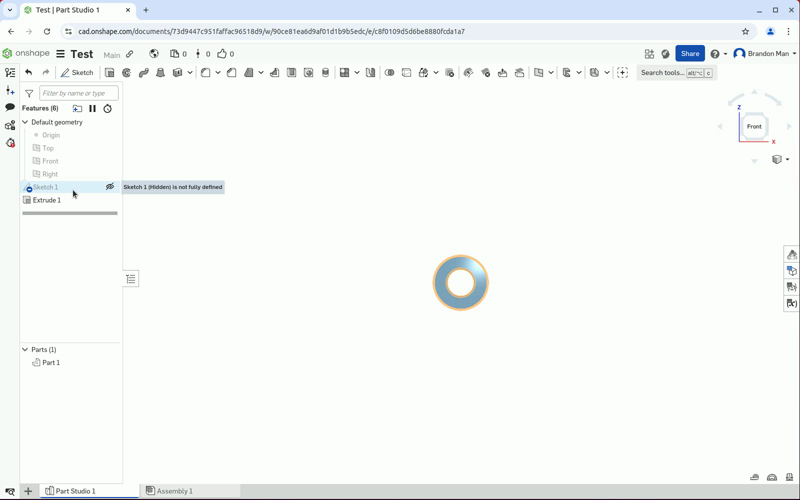
click(73, 189)
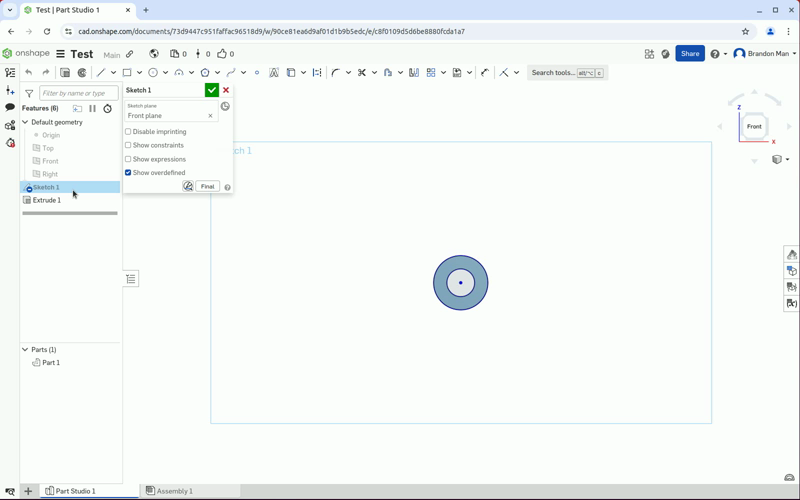
mouse_move(229, 92)
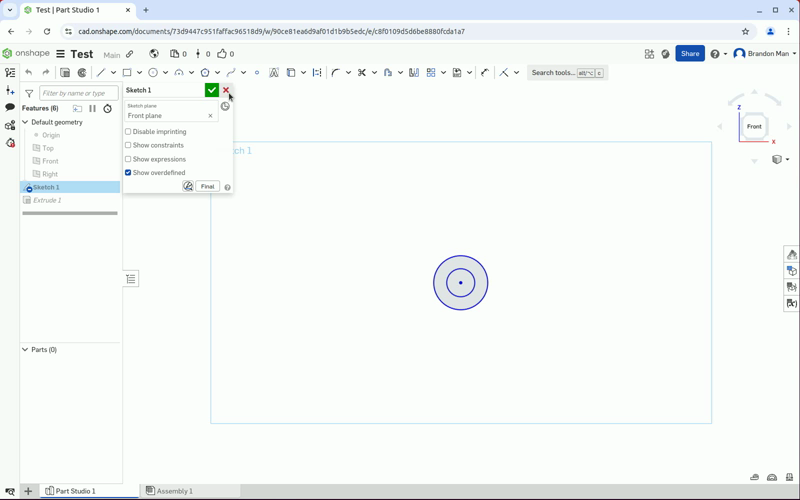
click(229, 92)
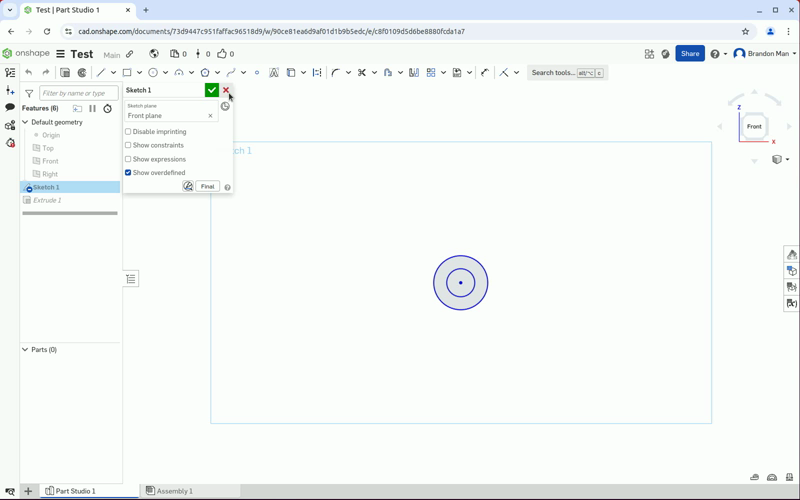
key(shift+s)
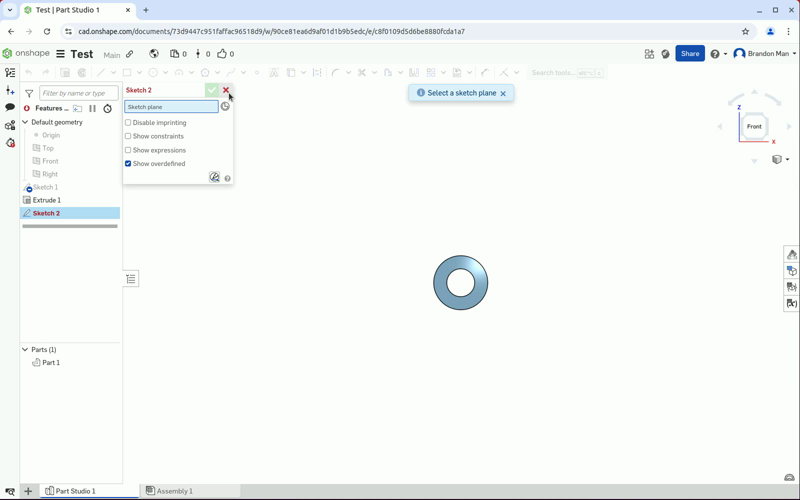
mouse_move(73, 163)
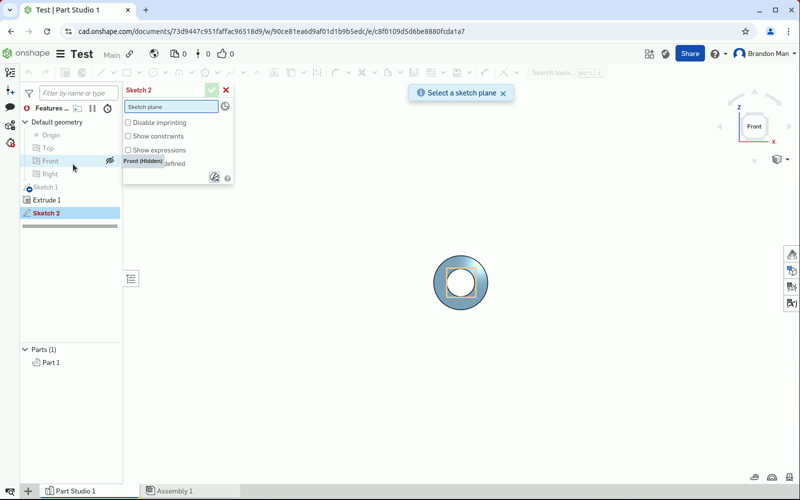
click(73, 163)
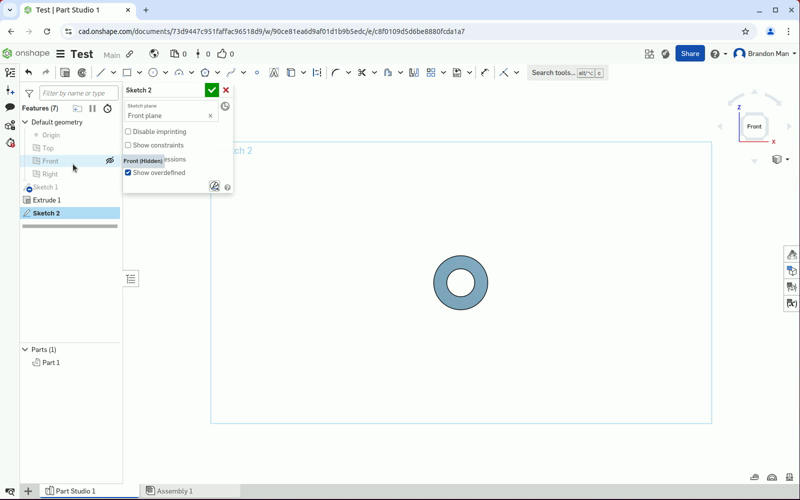
mouse_move(73, 352)
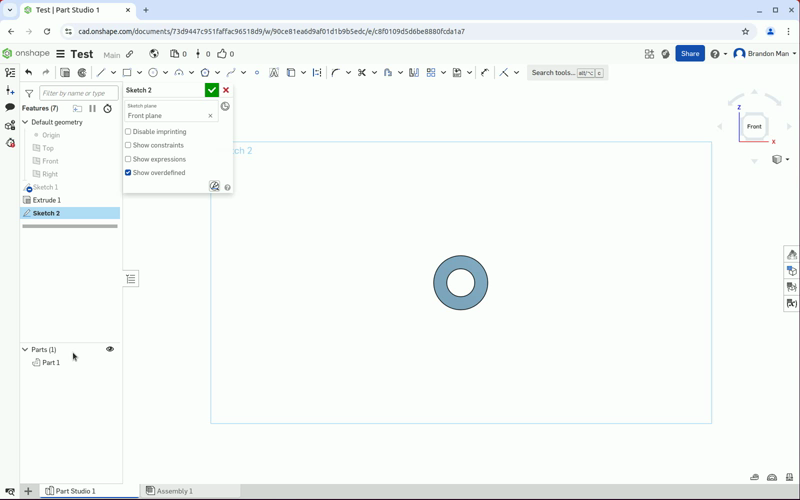
key(y)
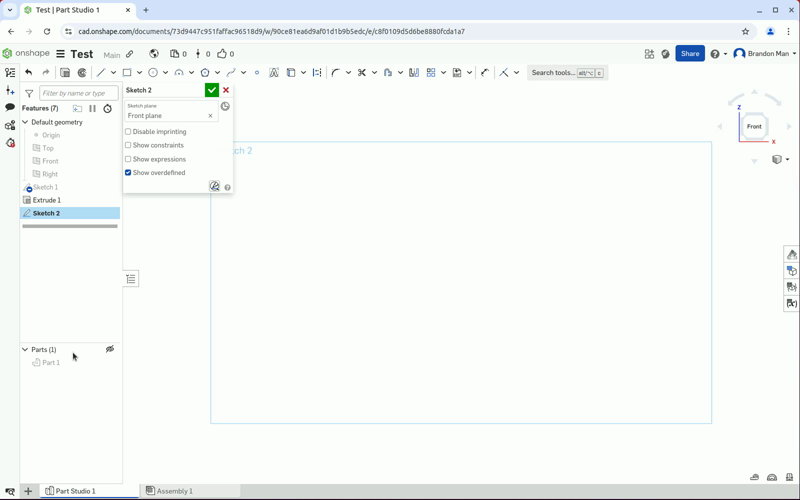
key(a)
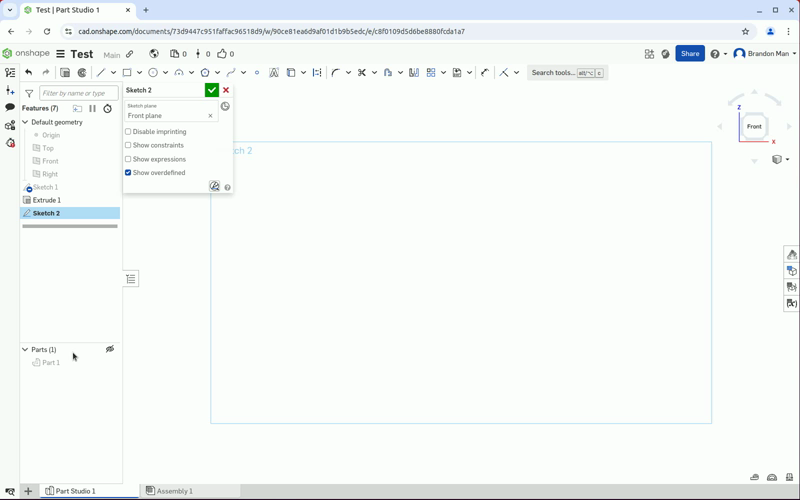
key_down(shift)
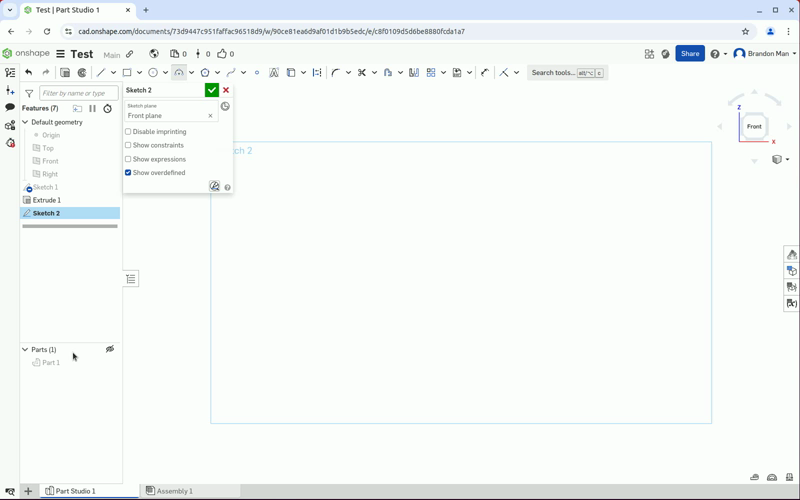
mouse_move(348, 356)
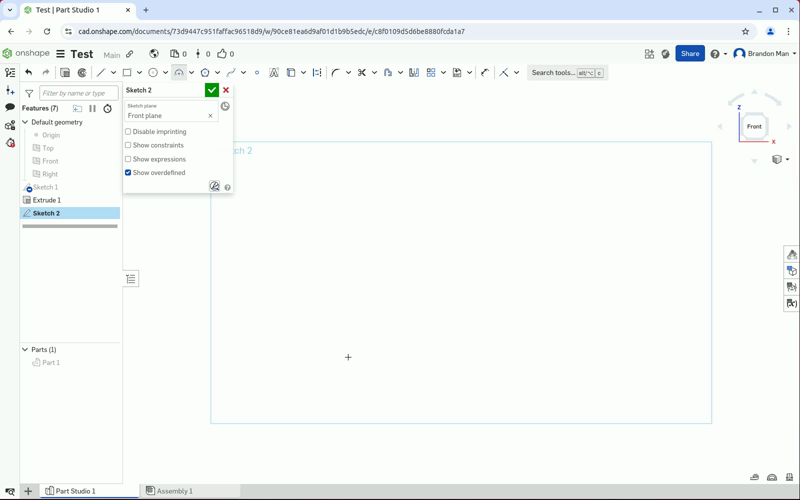
click(348, 356)
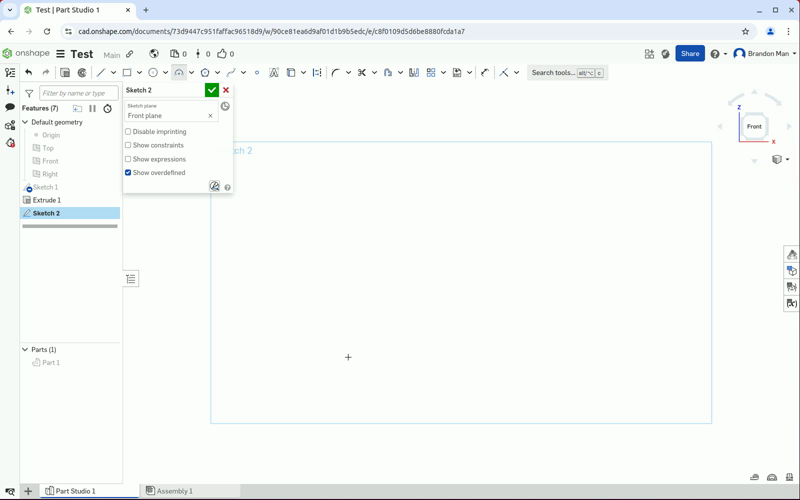
key_up(shift)
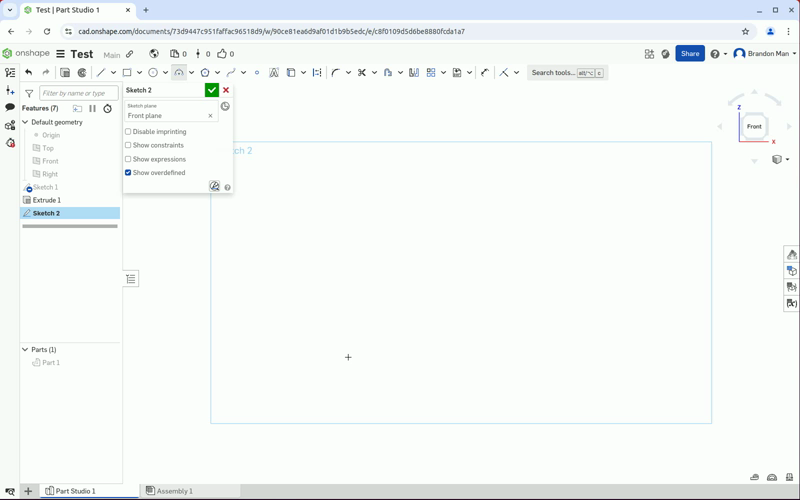
key_down(shift)
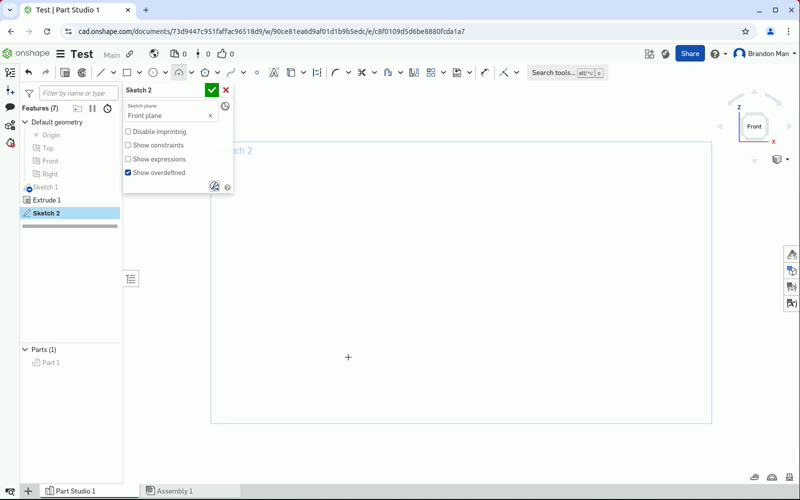
mouse_move(369, 366)
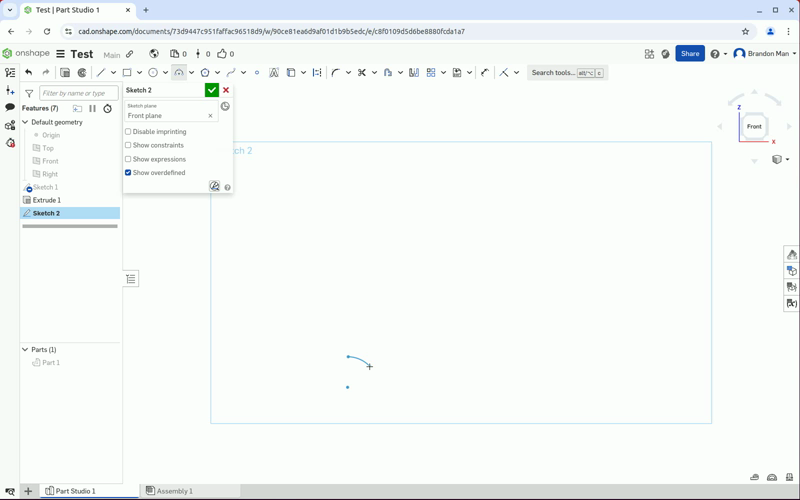
click(369, 366)
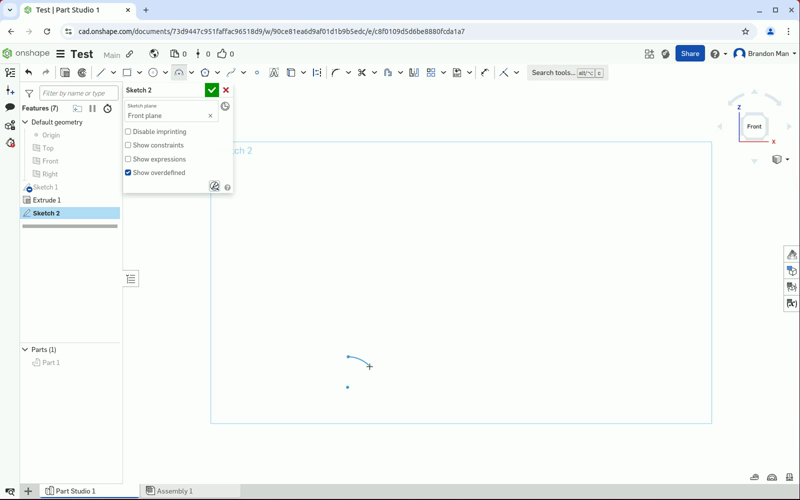
mouse_move(366, 345)
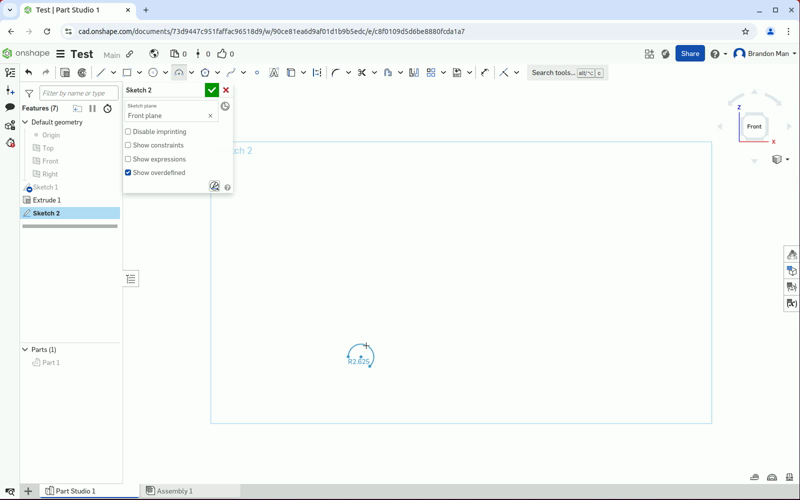
click(366, 345)
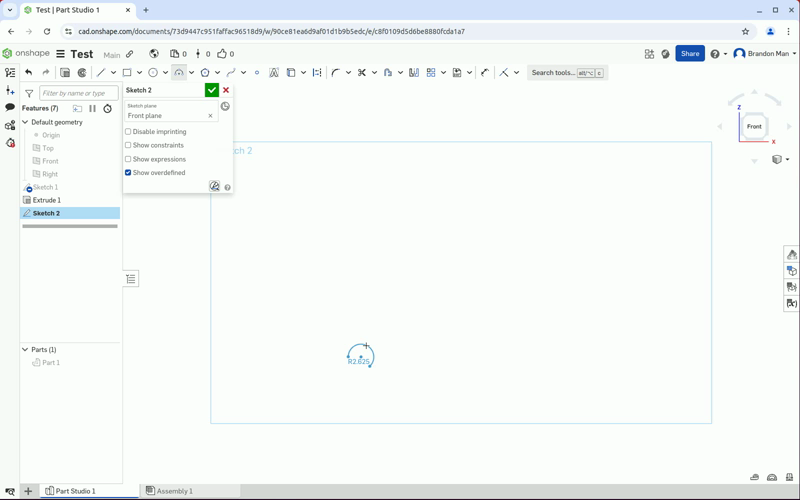
key_up(shift)
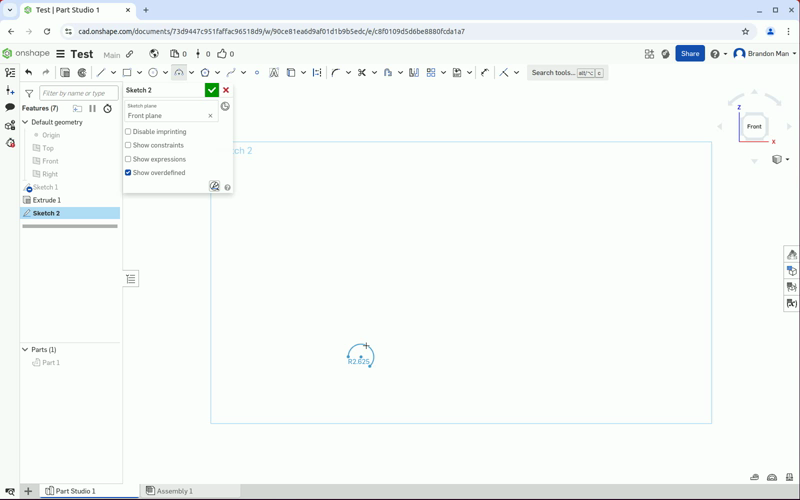
key(esc)
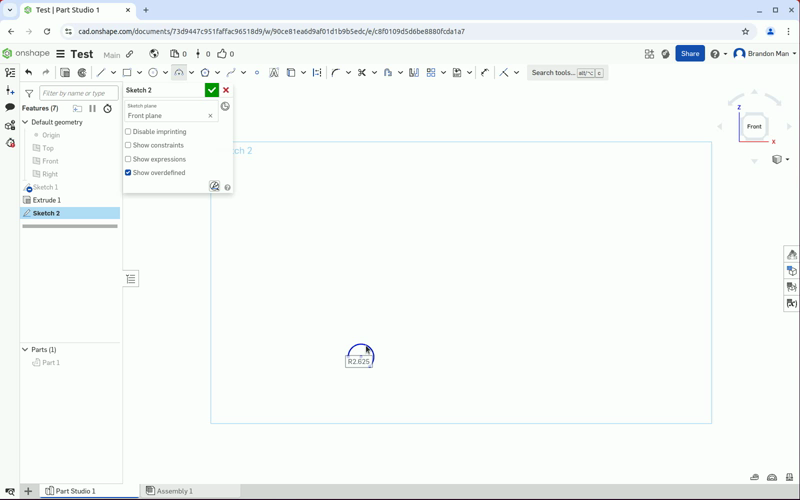
key(l)
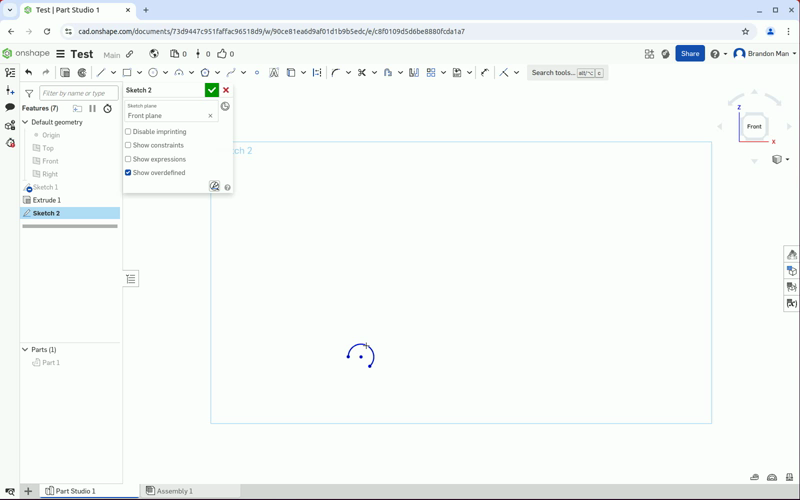
mouse_move(369, 366)
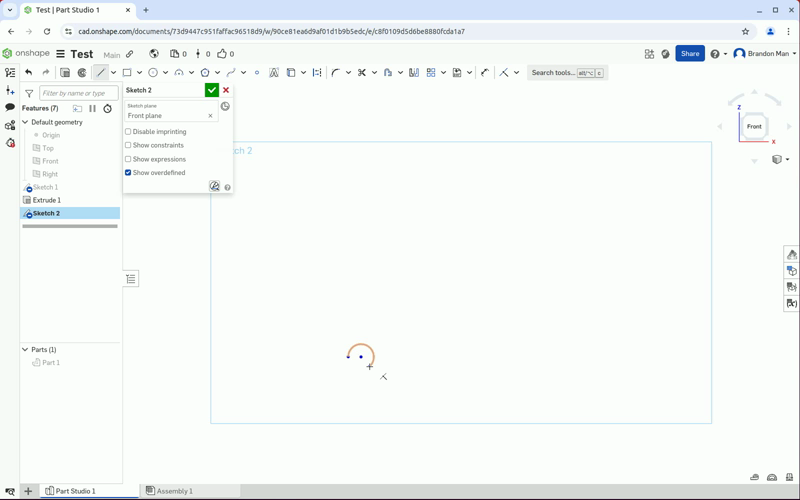
click(369, 366)
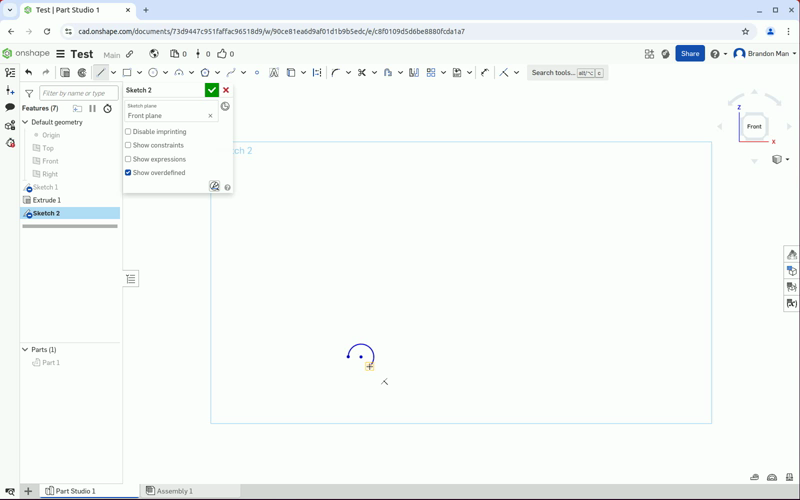
key_down(shift)
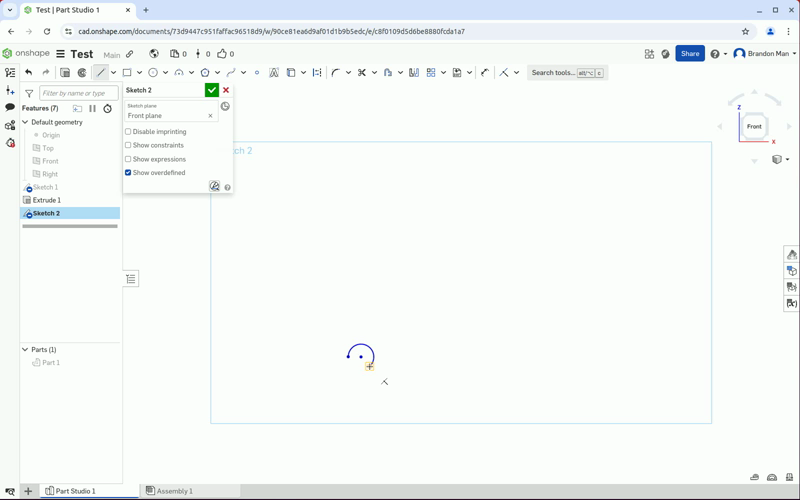
mouse_move(431, 306)
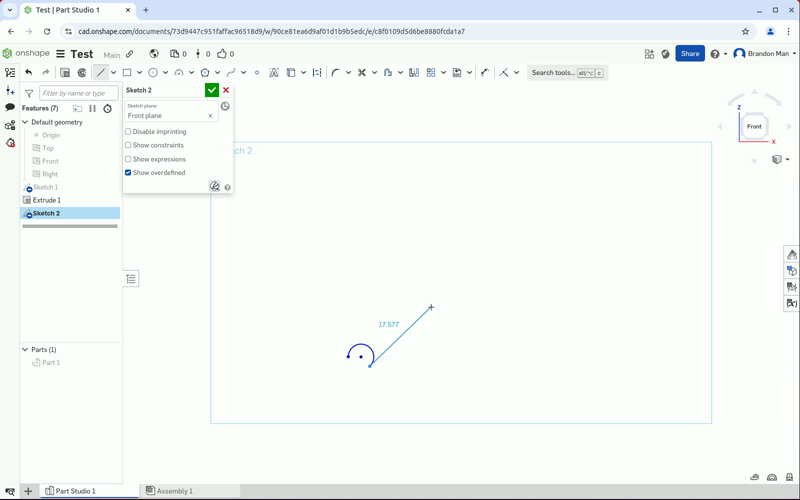
click(431, 306)
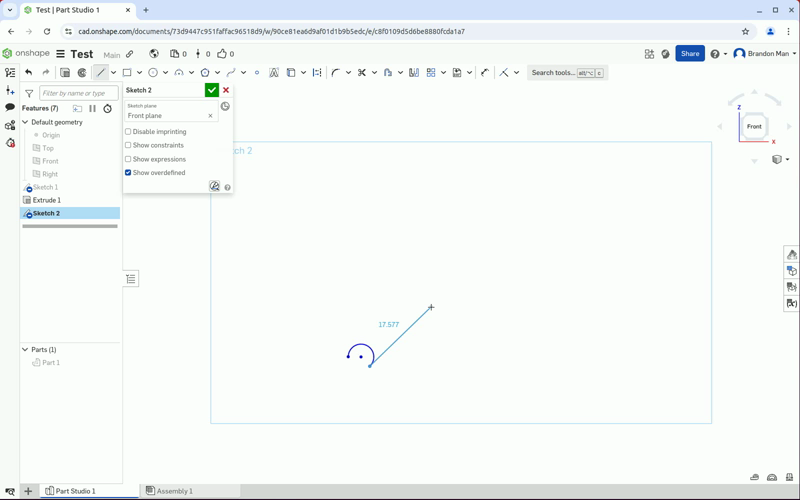
key_up(shift)
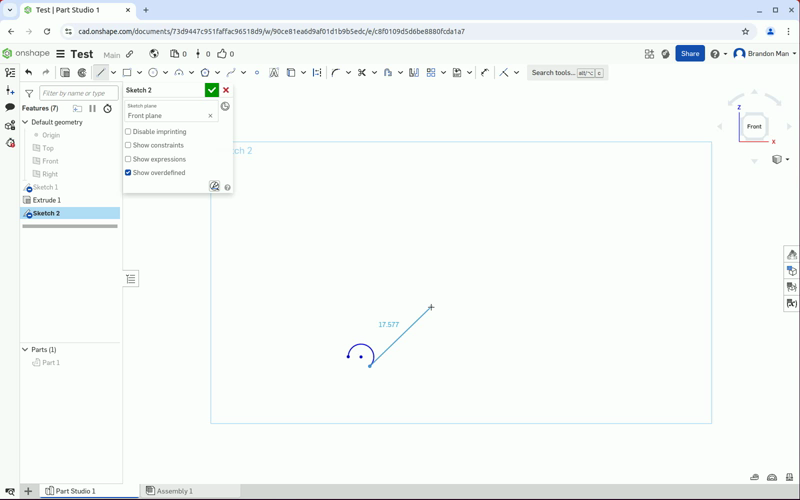
key(esc)
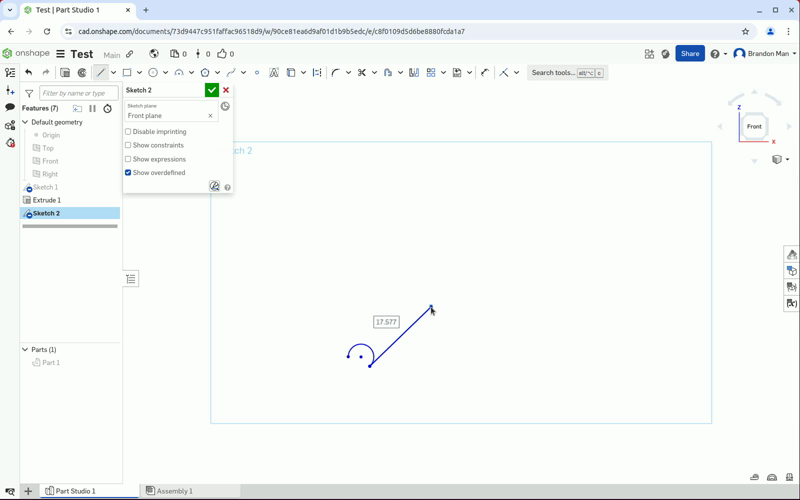
key(a)
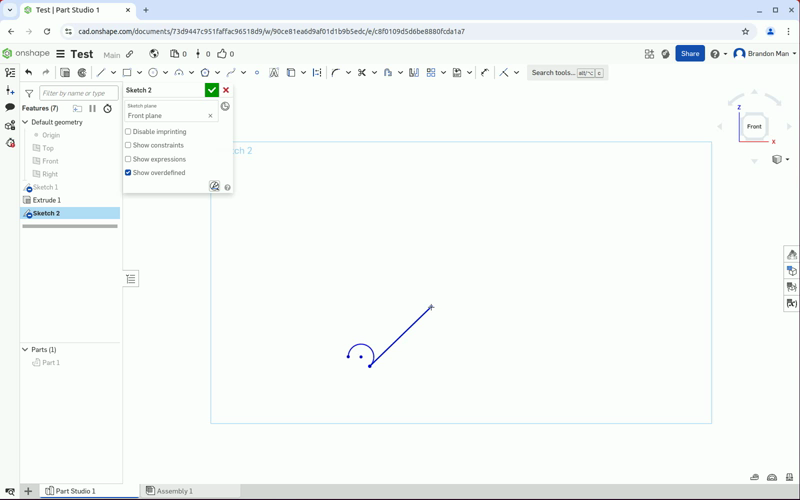
mouse_move(431, 306)
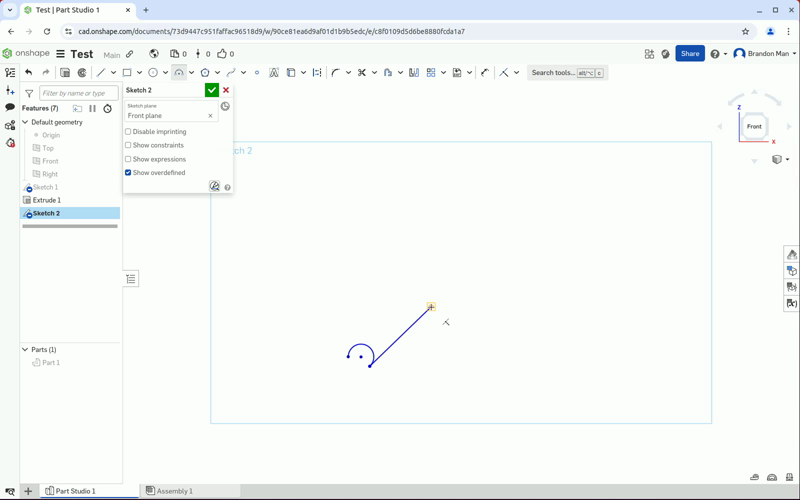
click(431, 306)
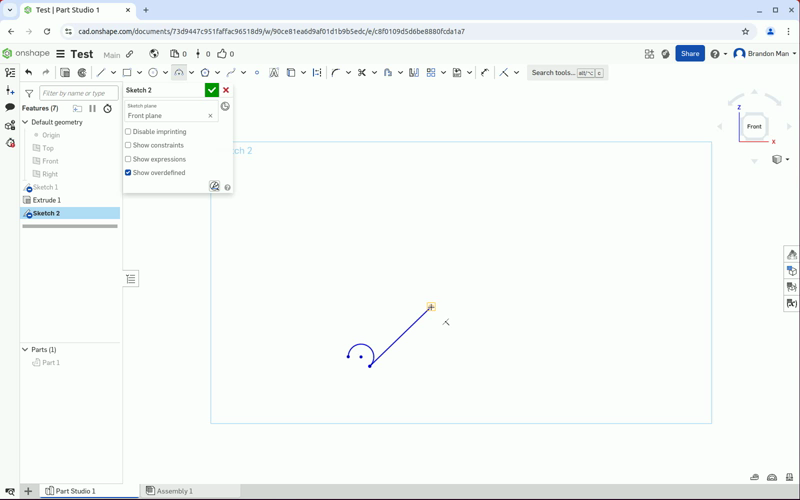
key_down(shift)
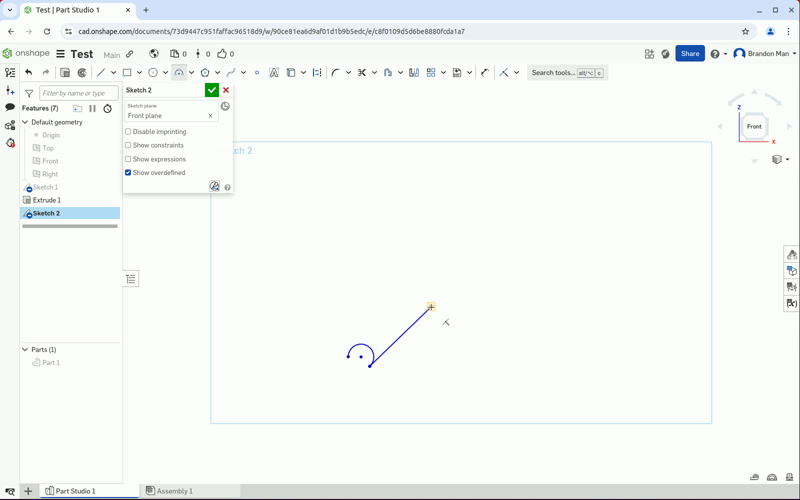
mouse_move(447, 305)
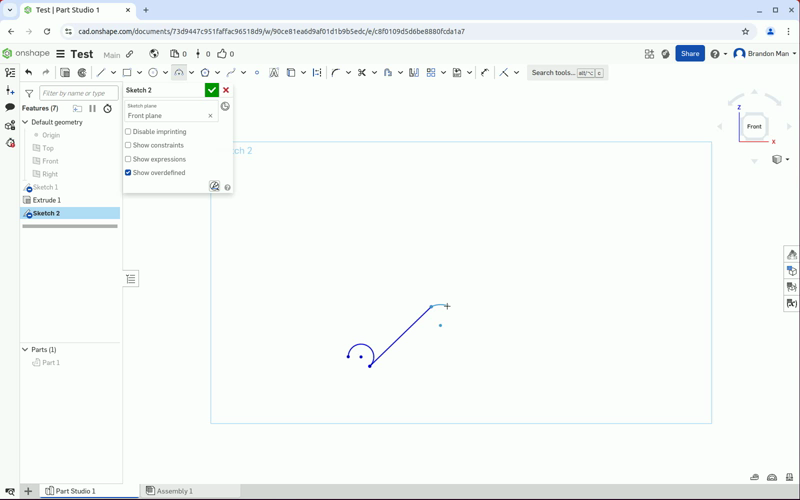
click(447, 305)
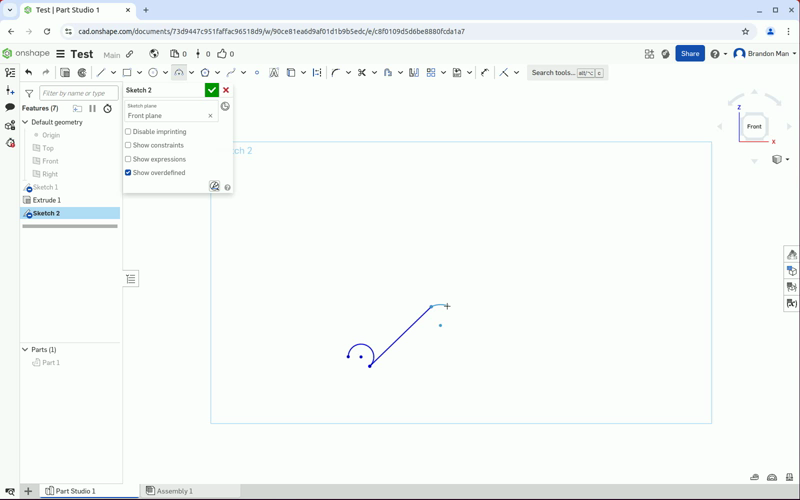
mouse_move(438, 303)
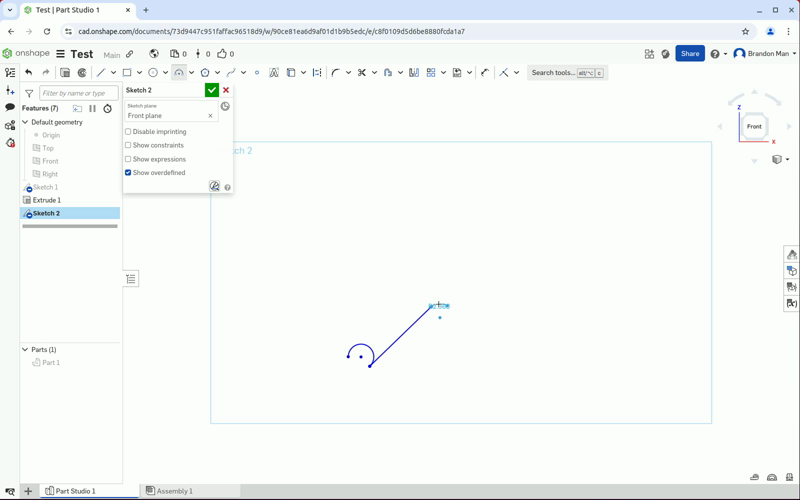
click(438, 303)
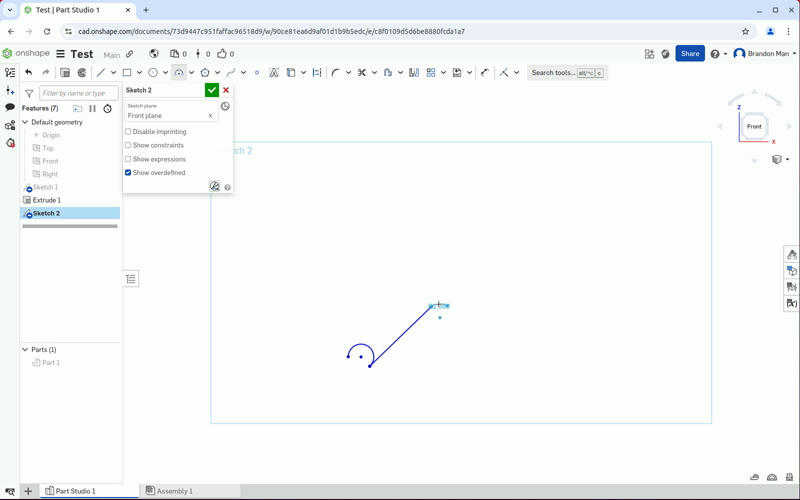
key_up(shift)
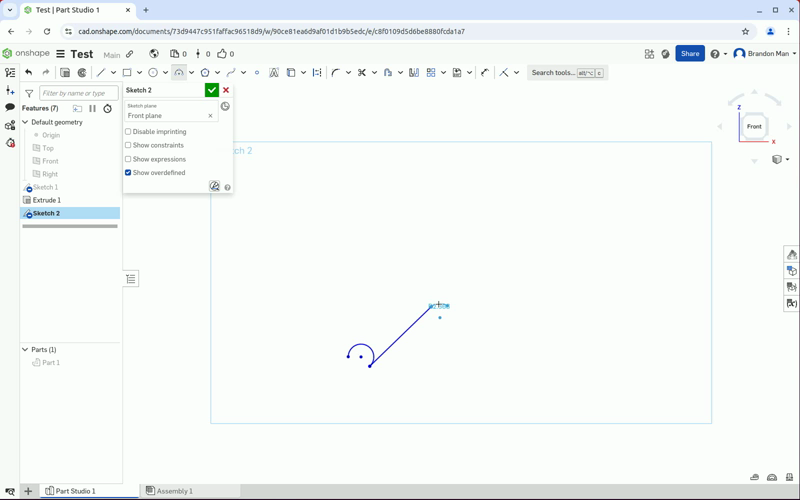
mouse_move(447, 305)
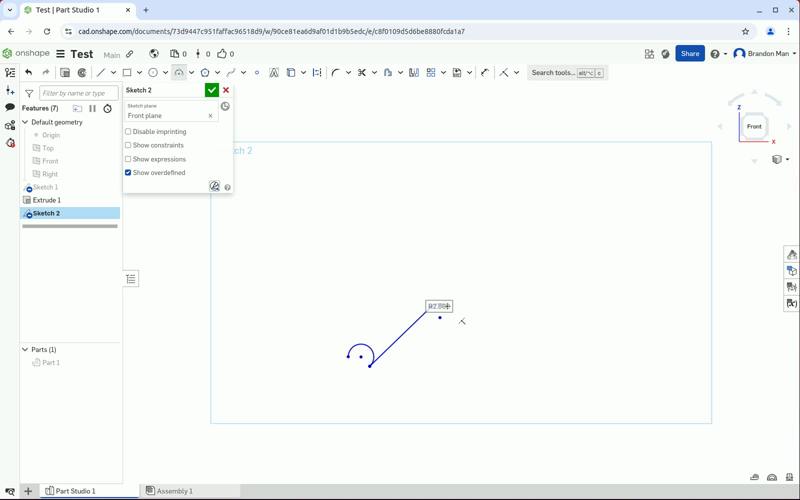
click(447, 305)
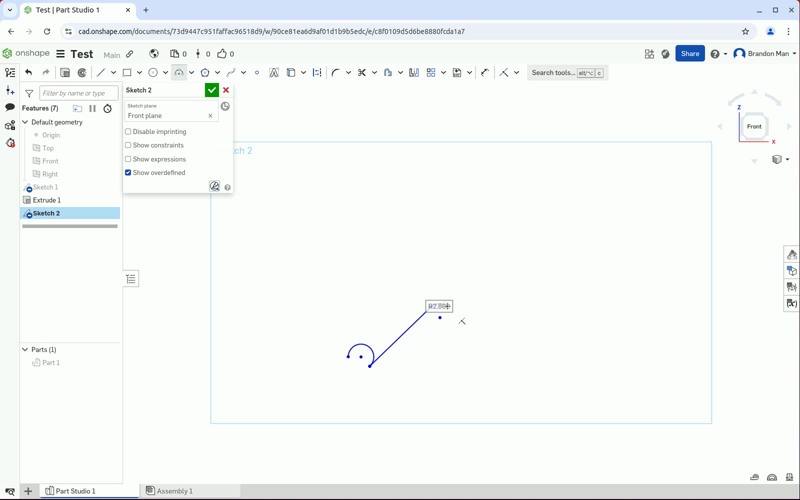
key_down(shift)
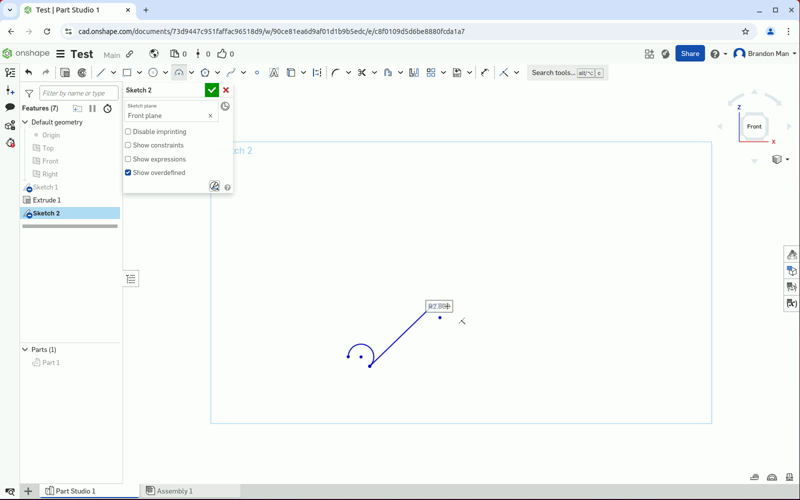
mouse_move(449, 258)
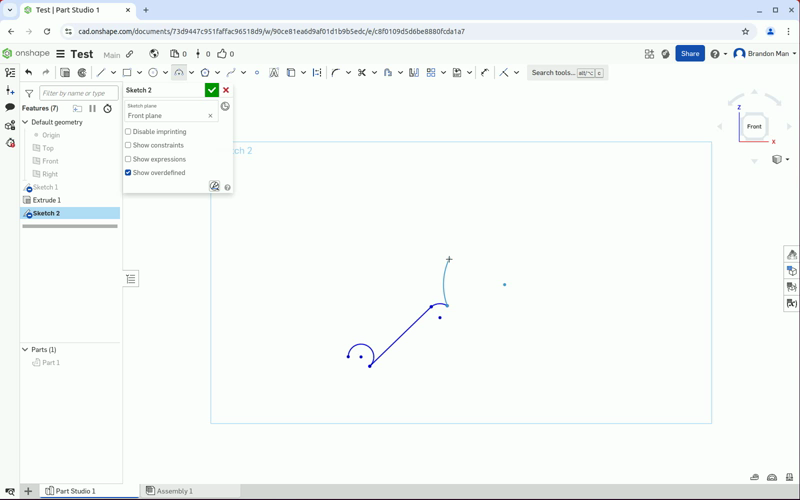
click(449, 258)
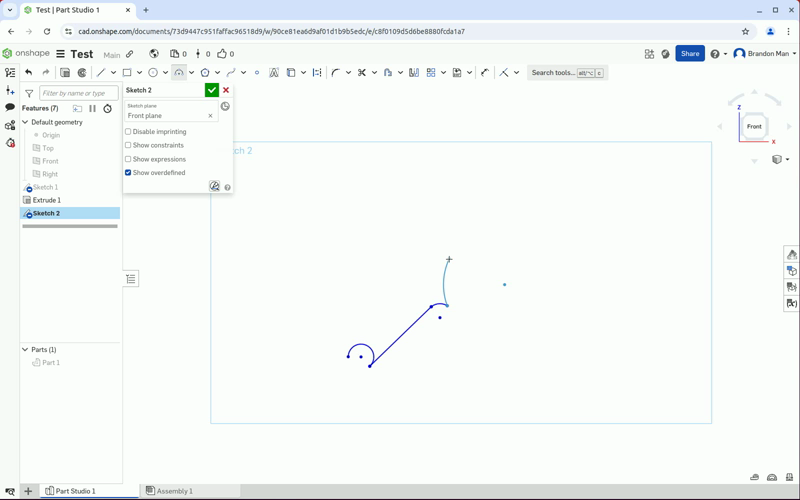
mouse_move(434, 281)
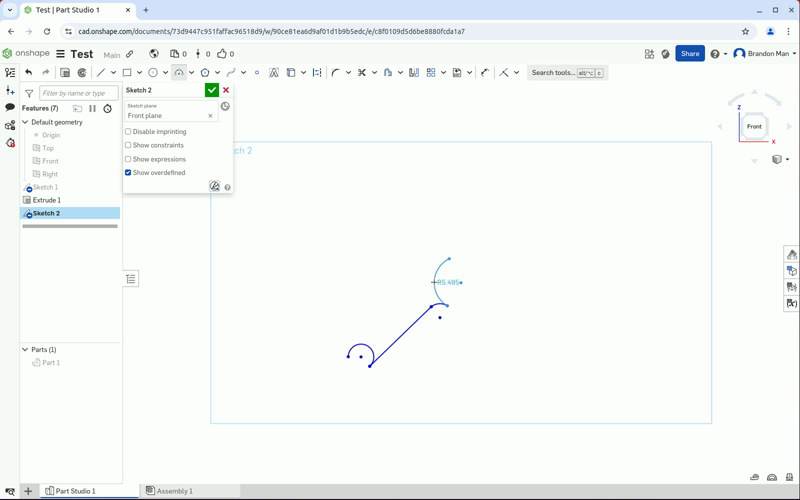
click(434, 281)
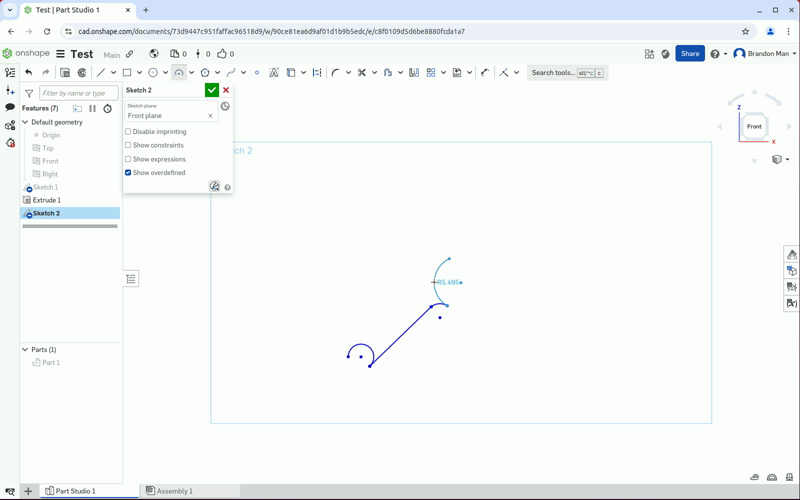
key_up(shift)
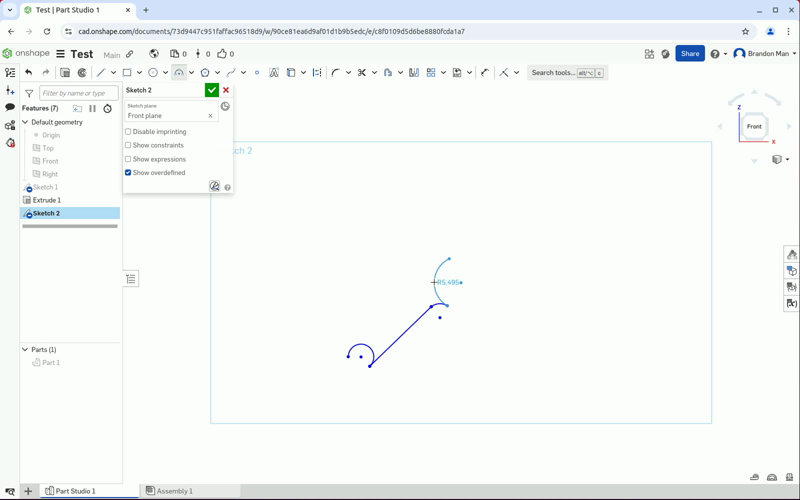
key(esc)
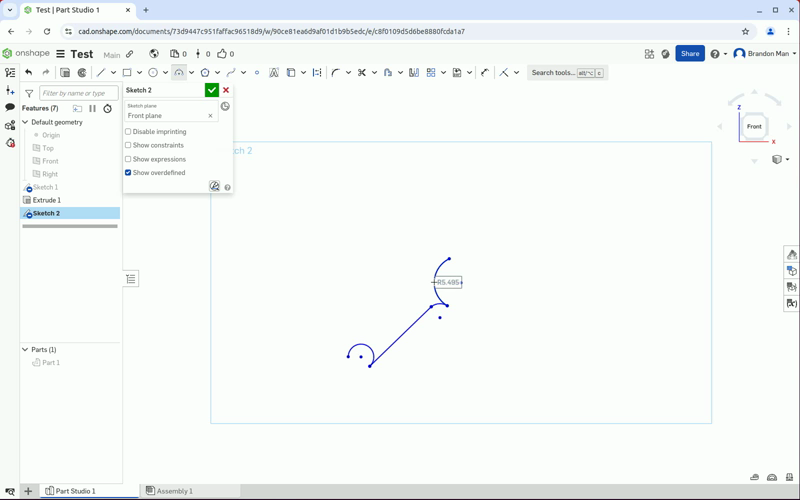
key(l)
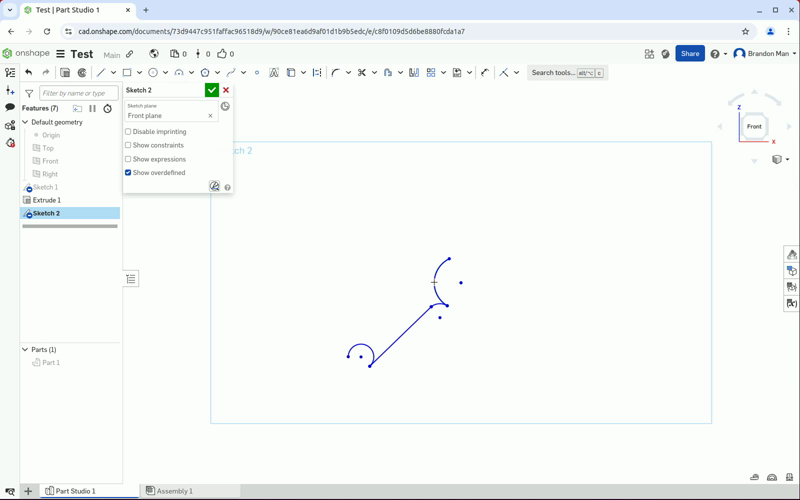
mouse_move(449, 258)
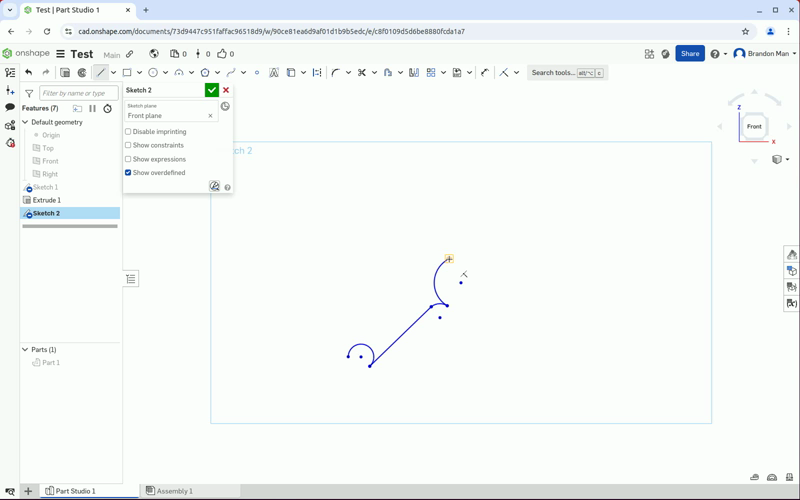
click(449, 258)
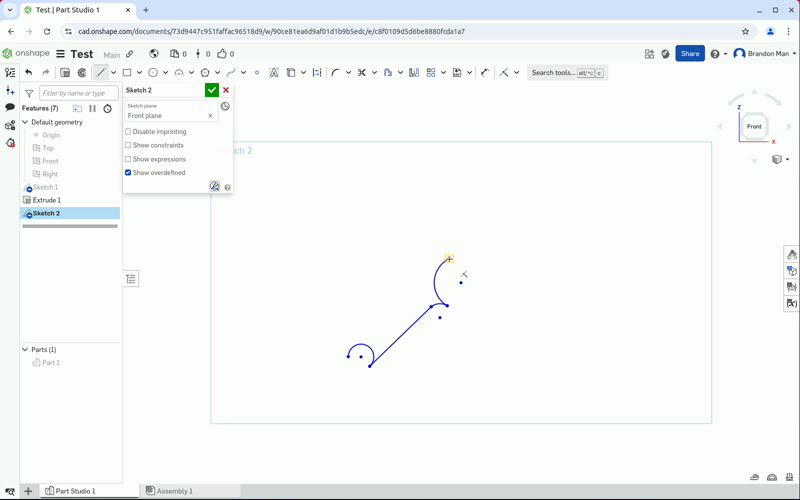
key_down(shift)
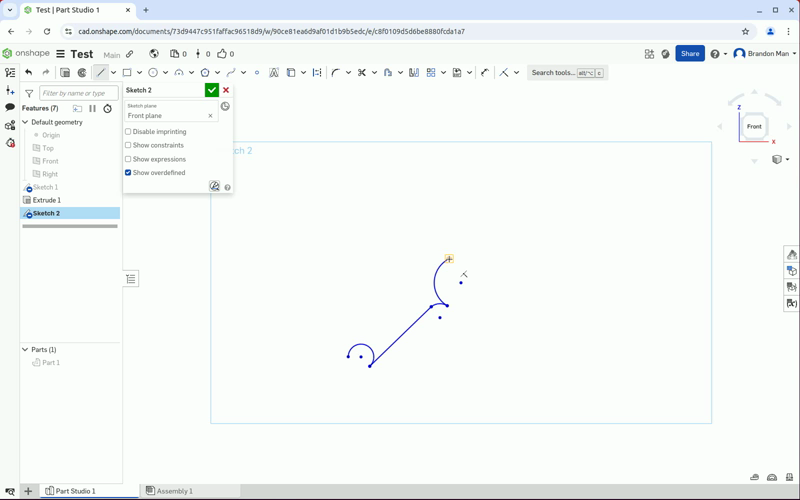
mouse_move(355, 302)
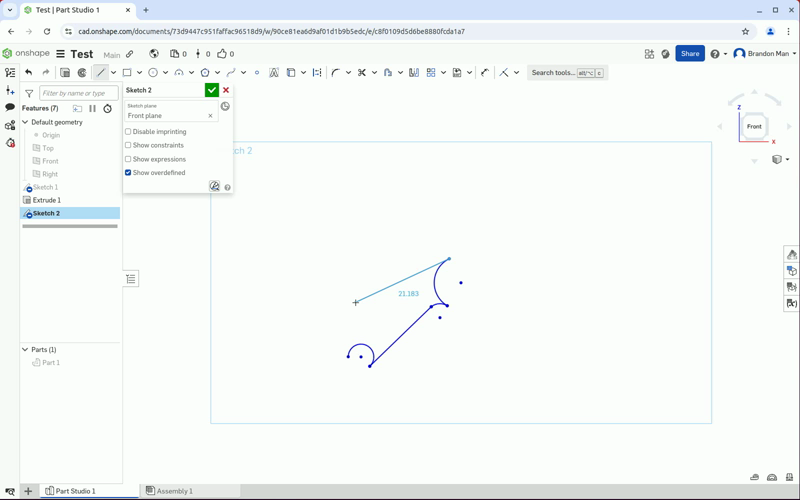
click(355, 302)
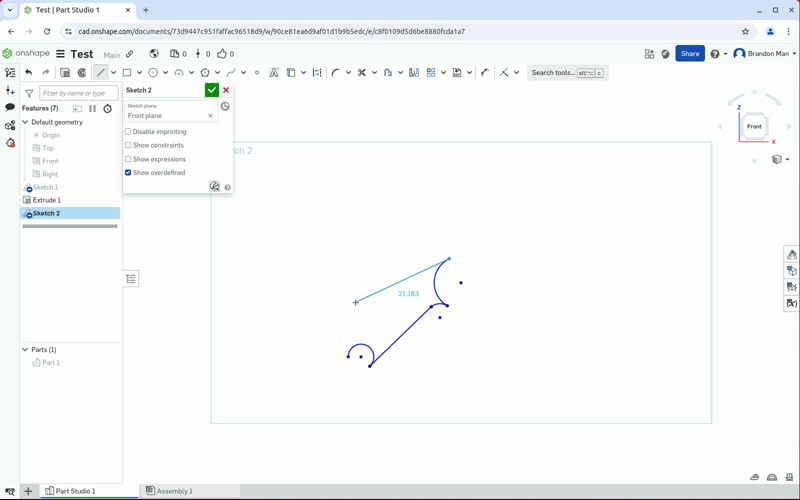
key_up(shift)
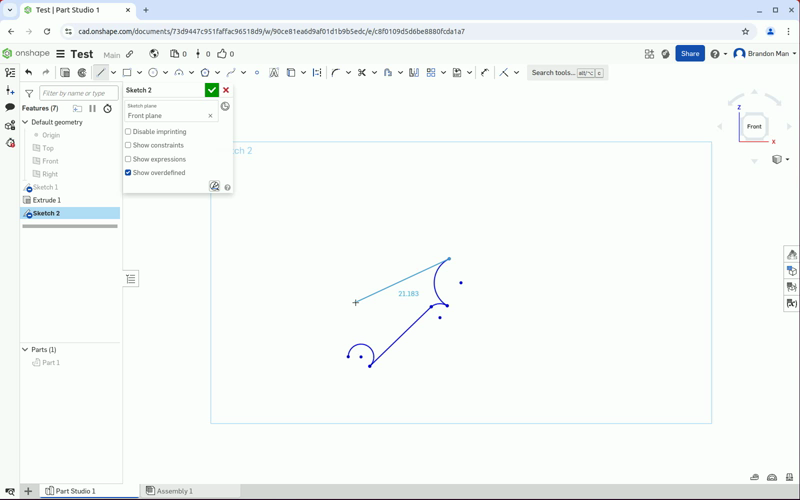
key(esc)
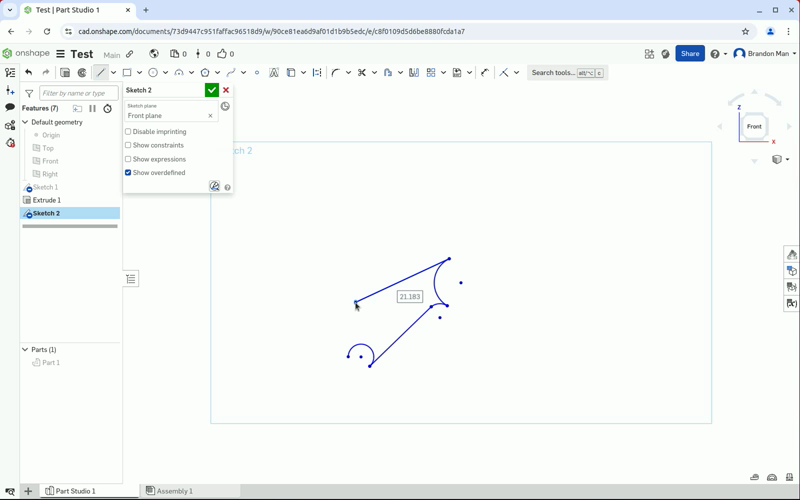
key(a)
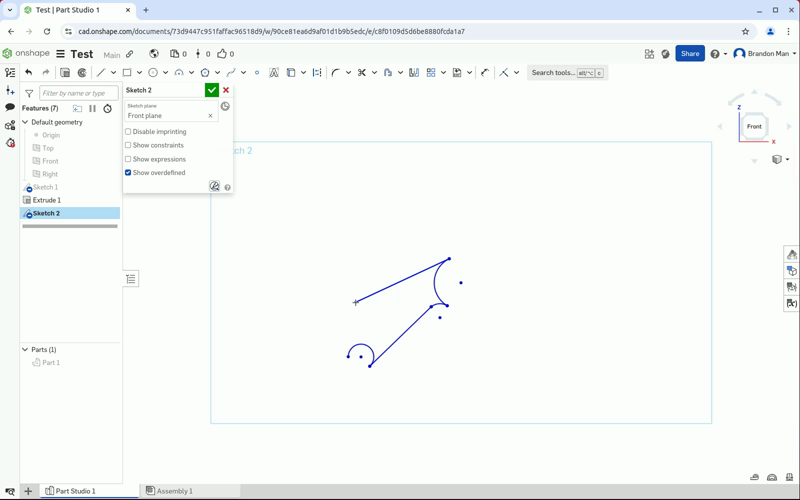
mouse_move(355, 302)
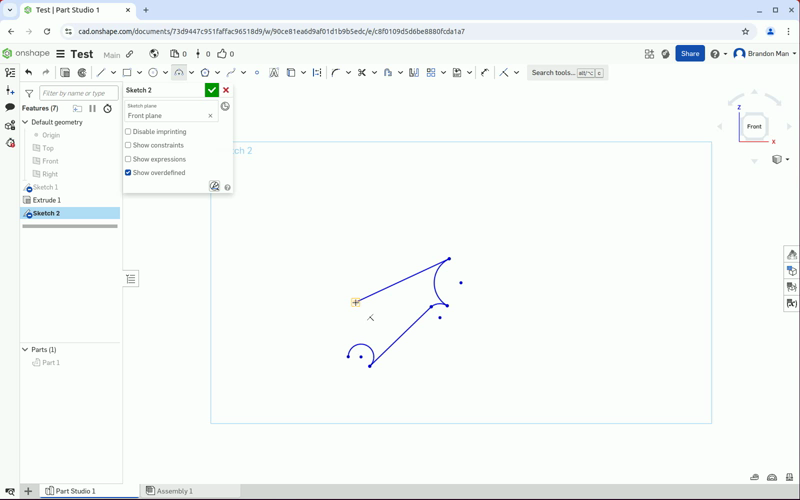
click(355, 302)
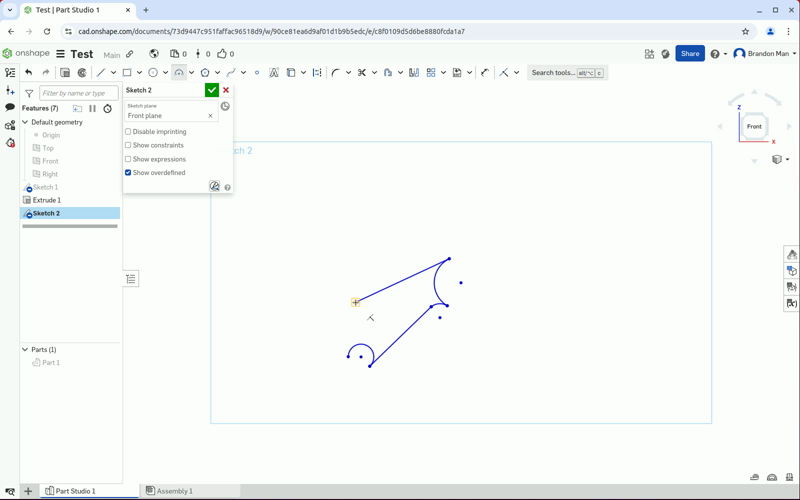
key_down(shift)
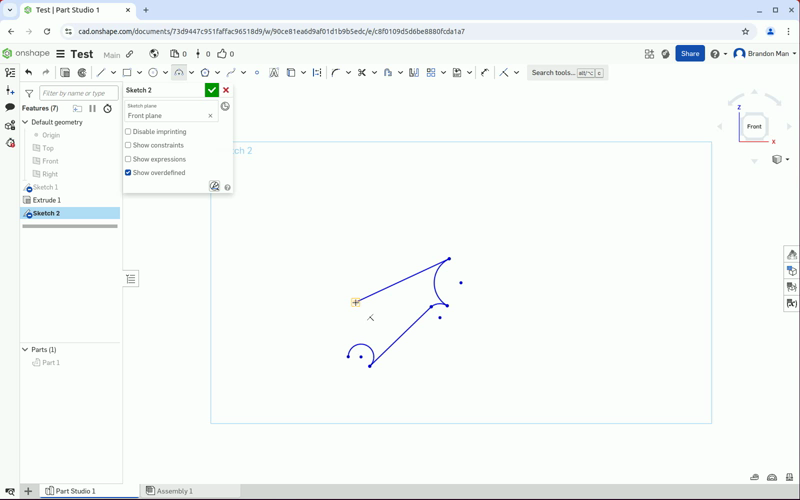
mouse_move(348, 314)
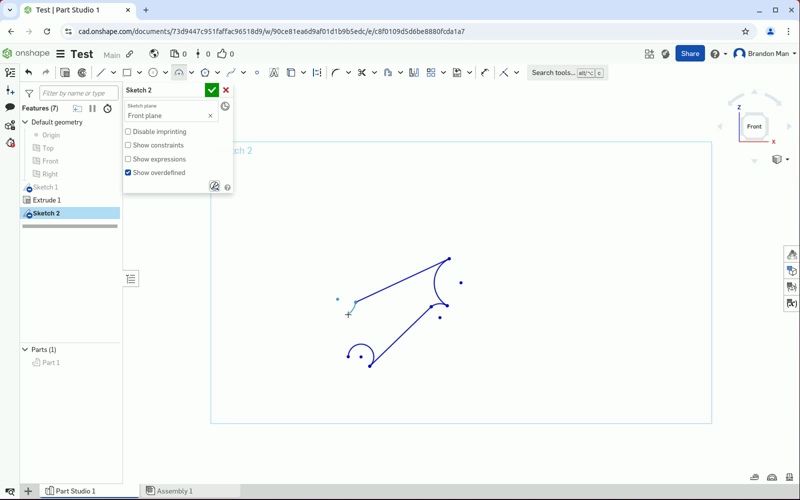
click(348, 314)
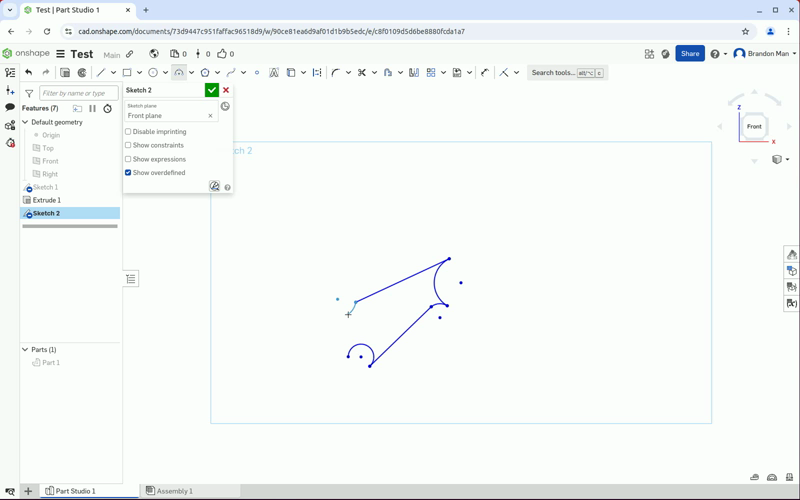
mouse_move(372, 321)
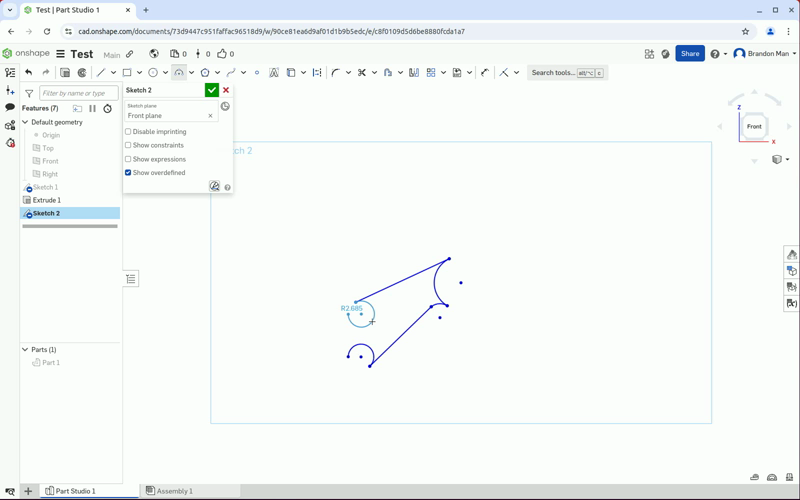
click(372, 321)
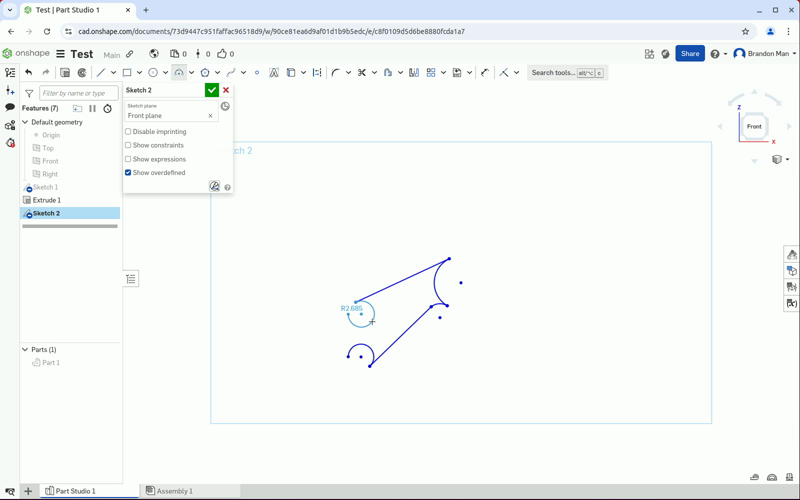
key_up(shift)
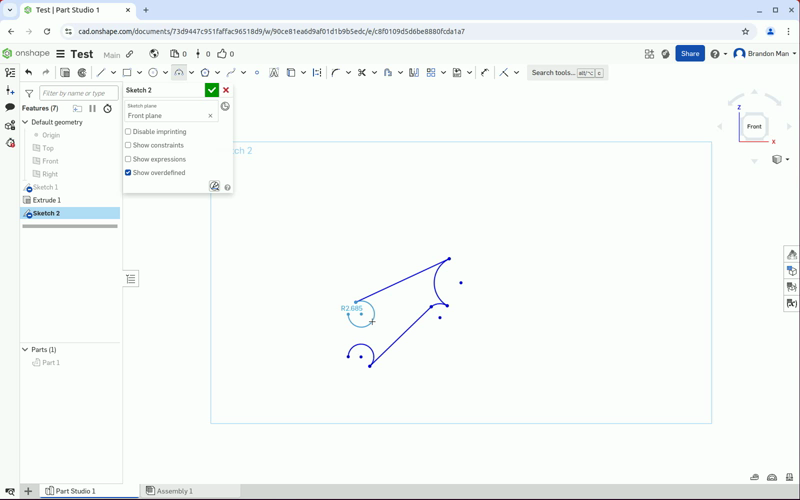
key(esc)
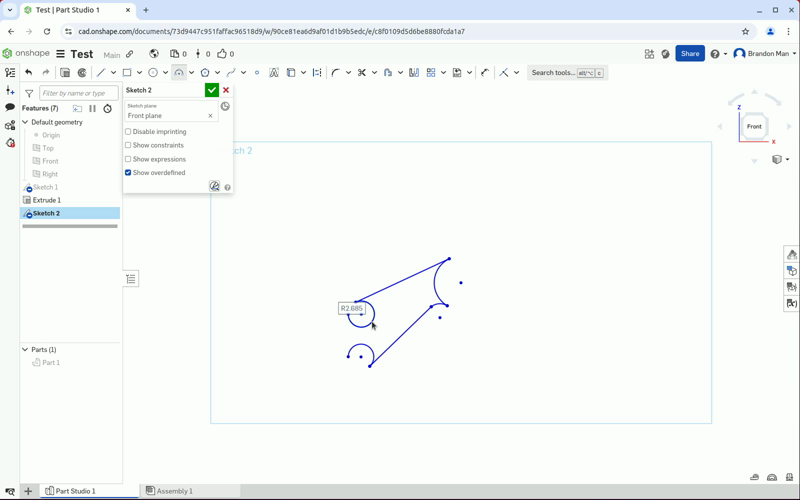
key(l)
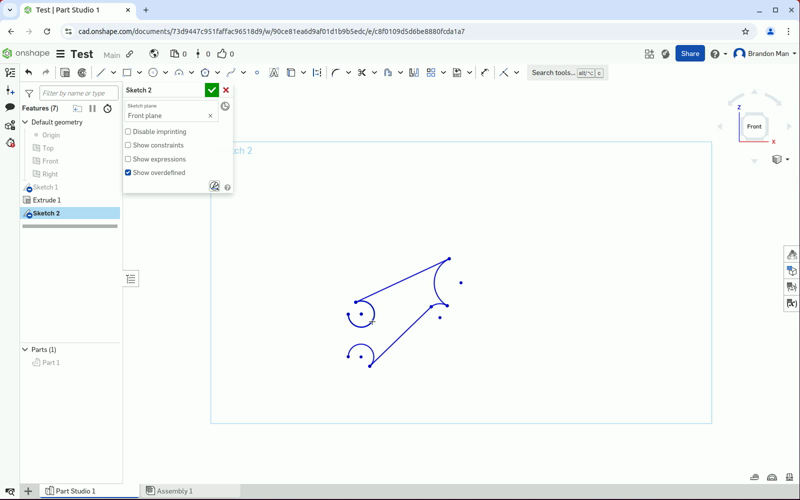
mouse_move(348, 314)
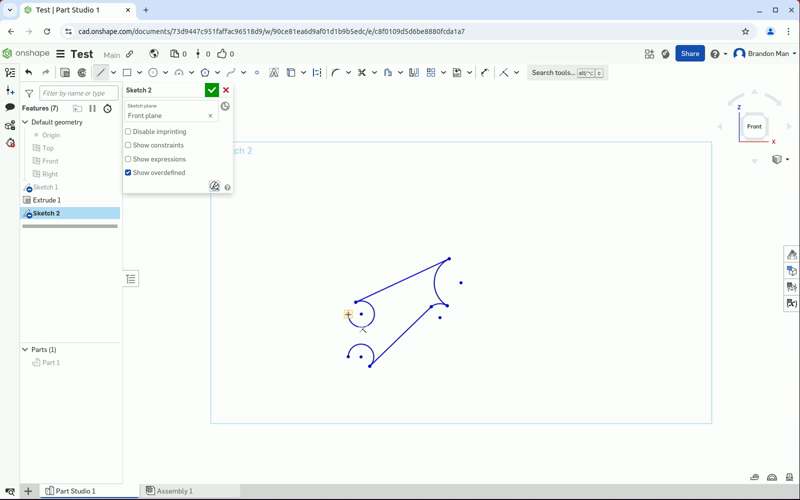
click(348, 314)
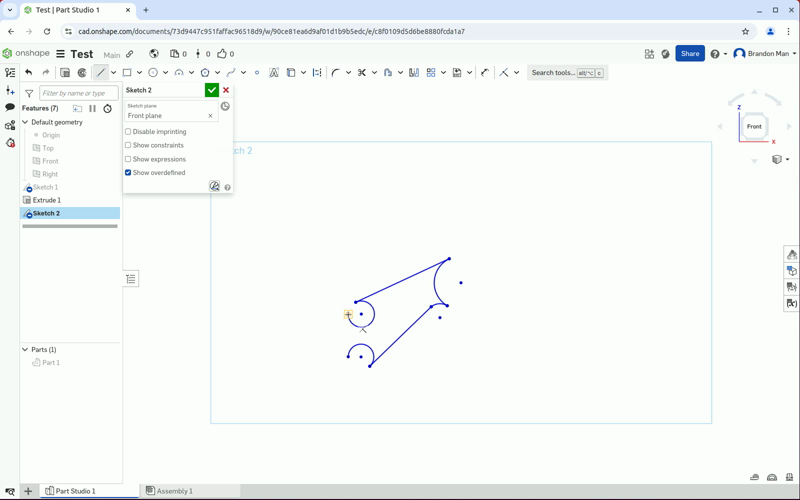
mouse_move(378, 314)
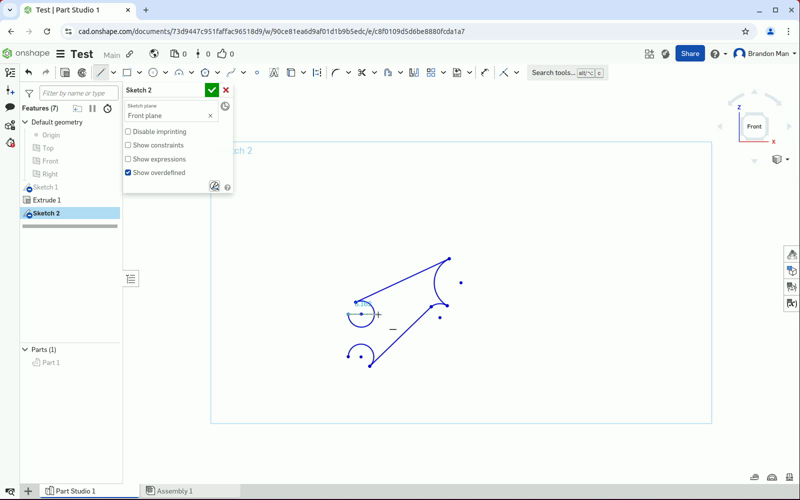
key_down(shift)
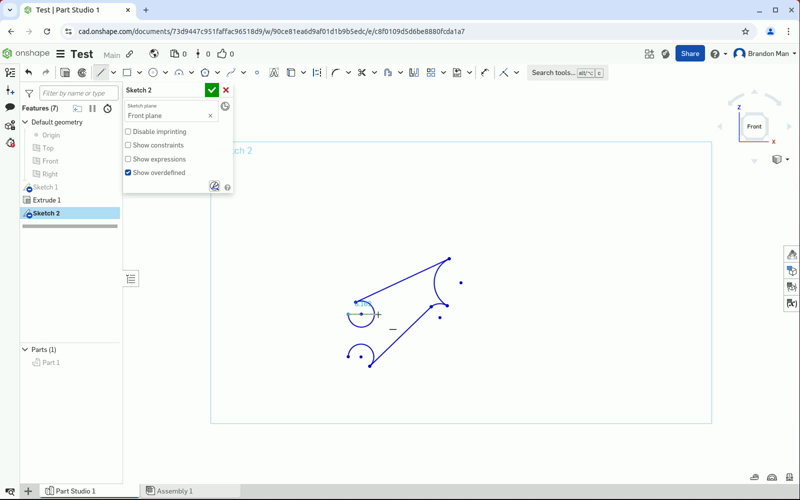
mouse_move(348, 356)
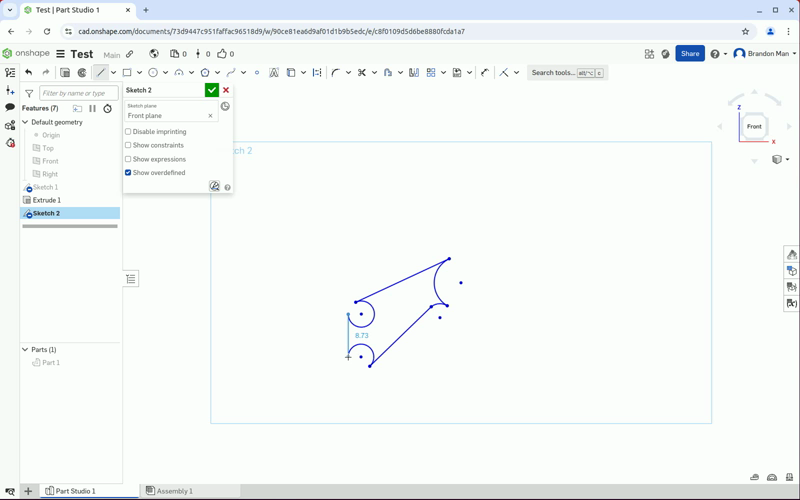
key_up(shift)
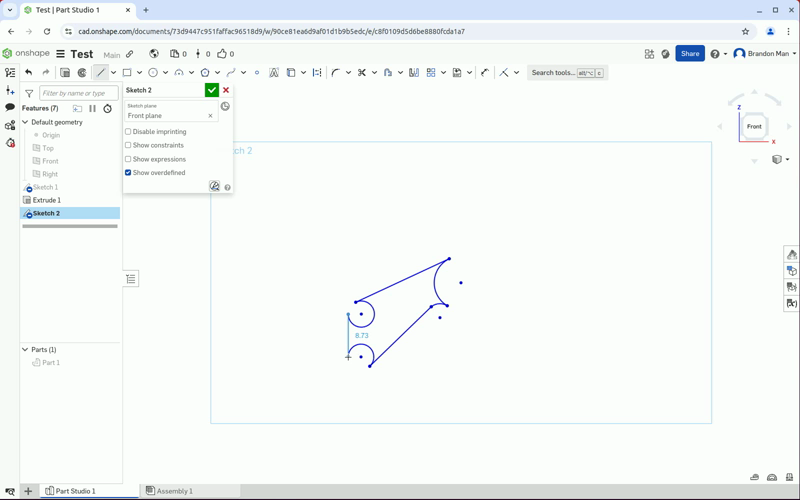
click(348, 356)
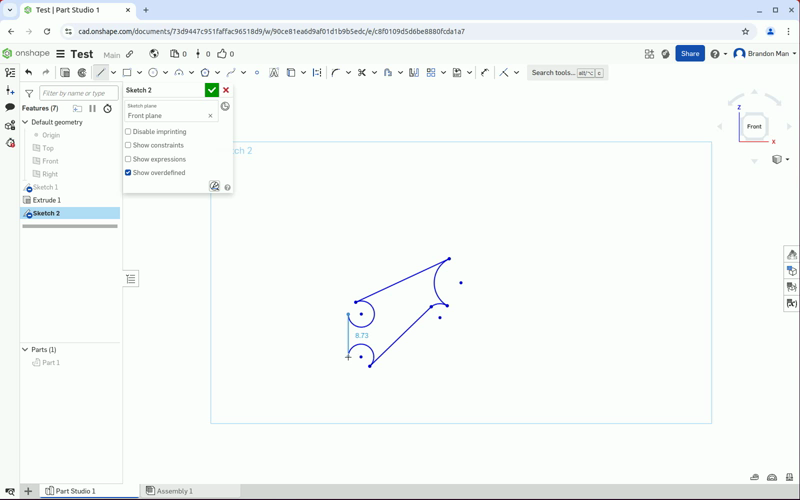
key(esc)
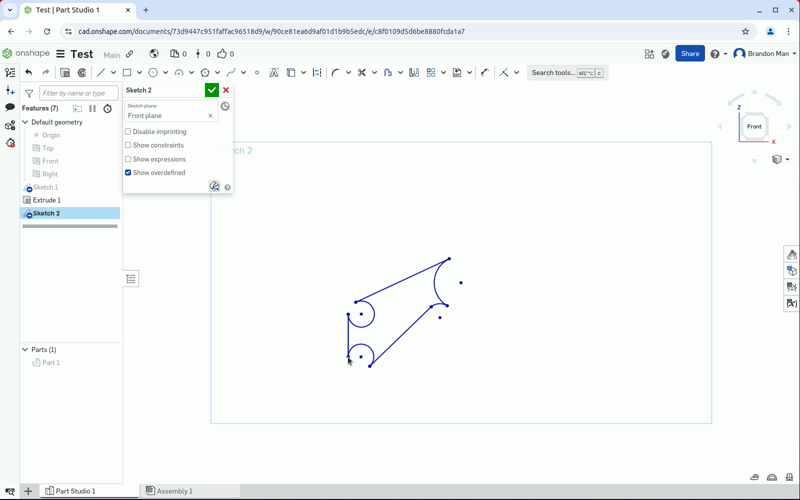
mouse_move(385, 299)
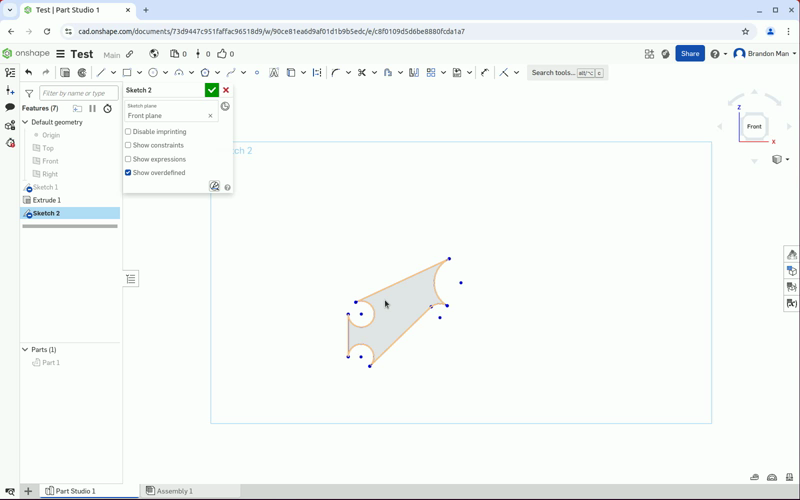
click(385, 299)
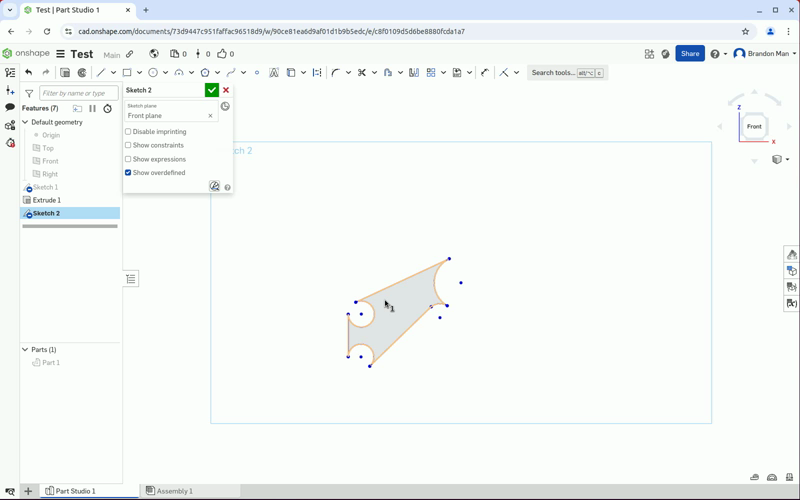
mouse_move(73, 352)
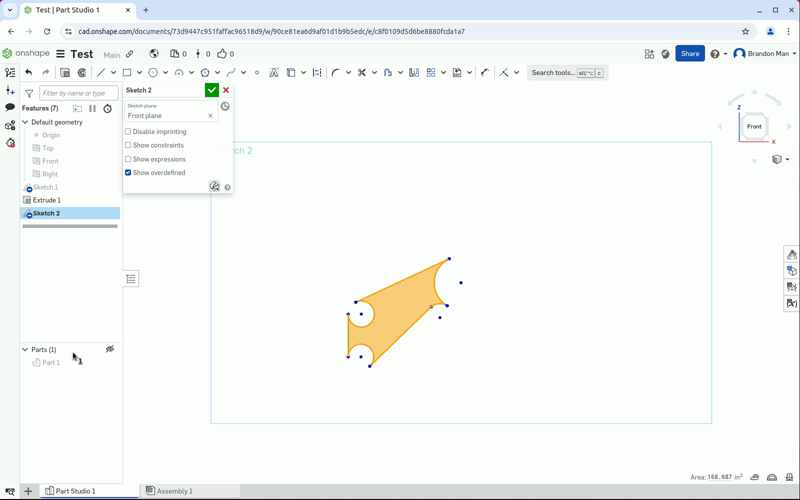
key(shift+y)
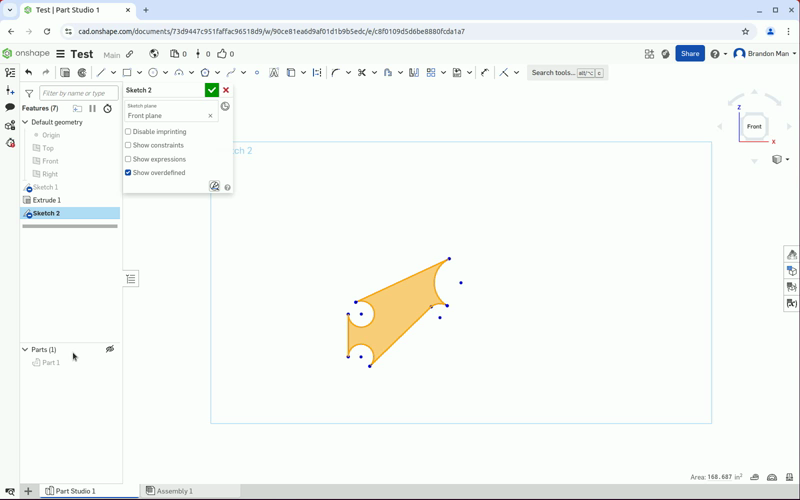
key(shift+e)
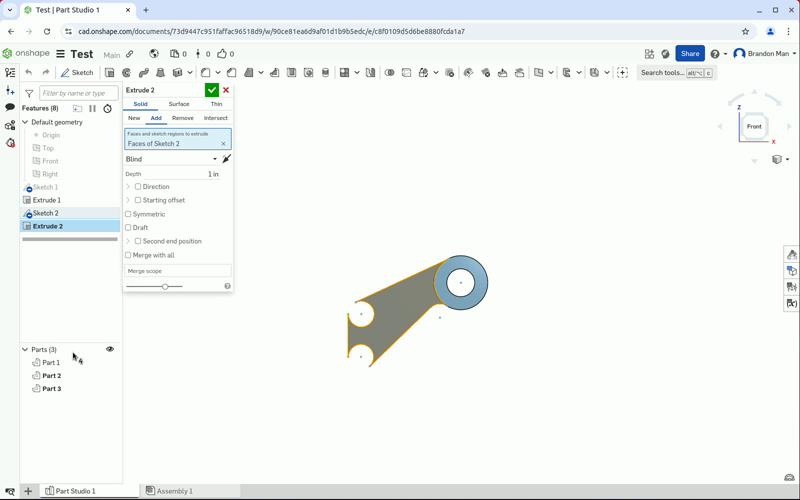
mouse_move(143, 106)
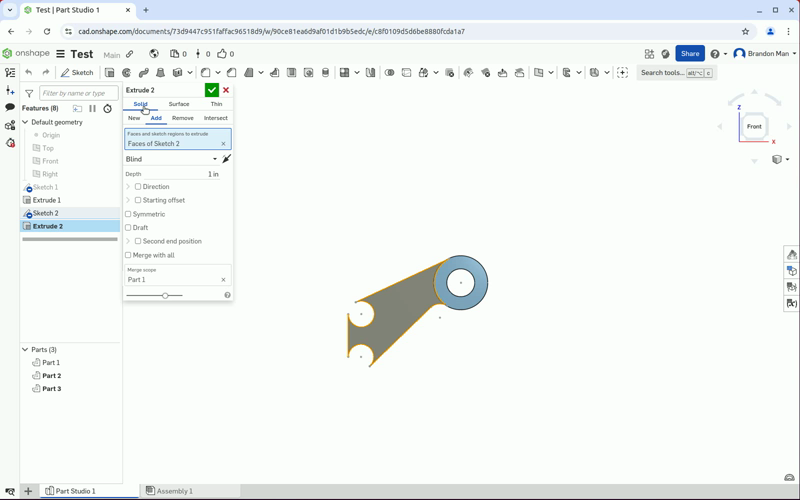
click(143, 106)
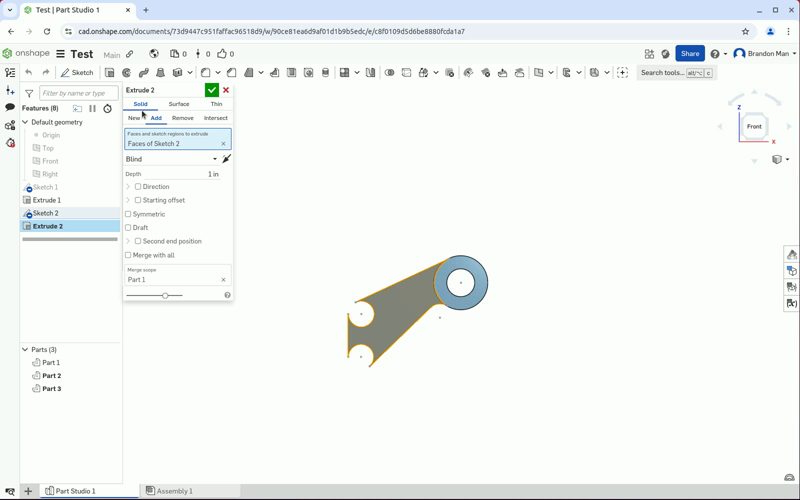
mouse_move(137, 120)
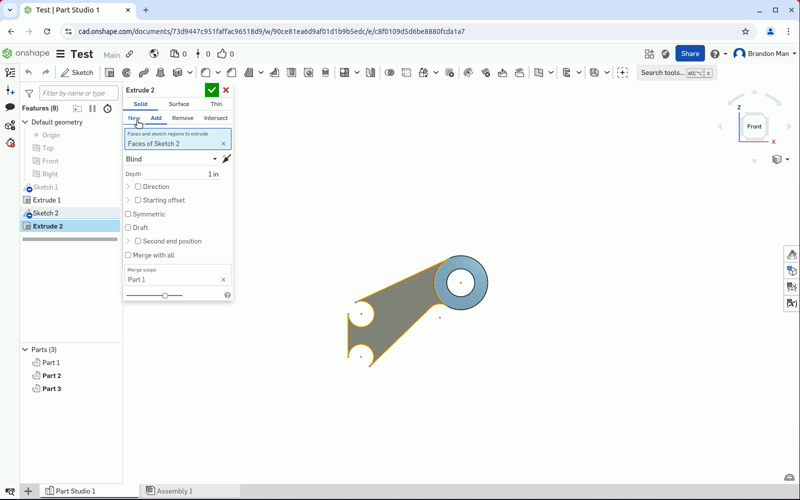
click(137, 120)
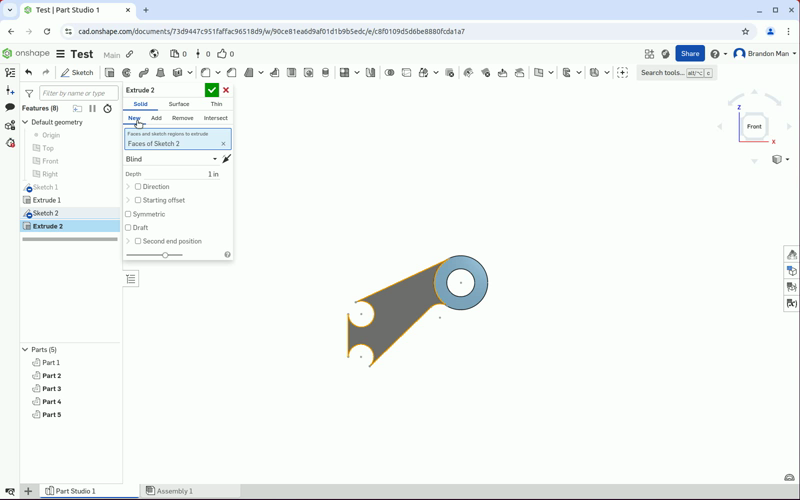
key(tab, 4)
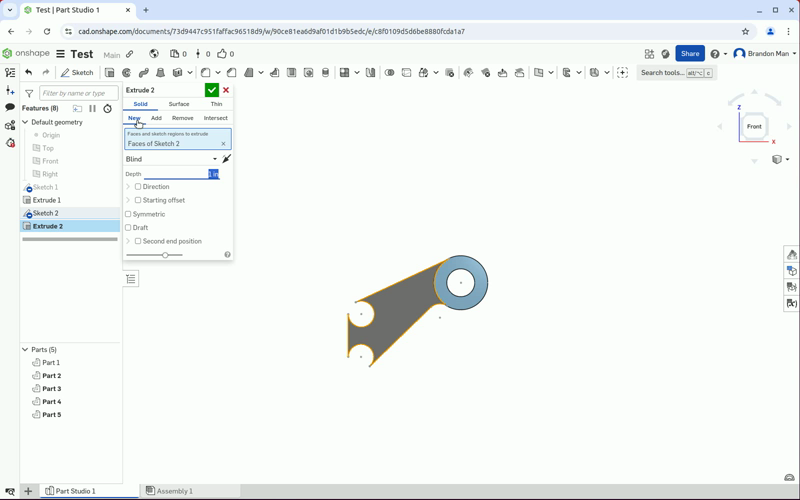
text(2.408)
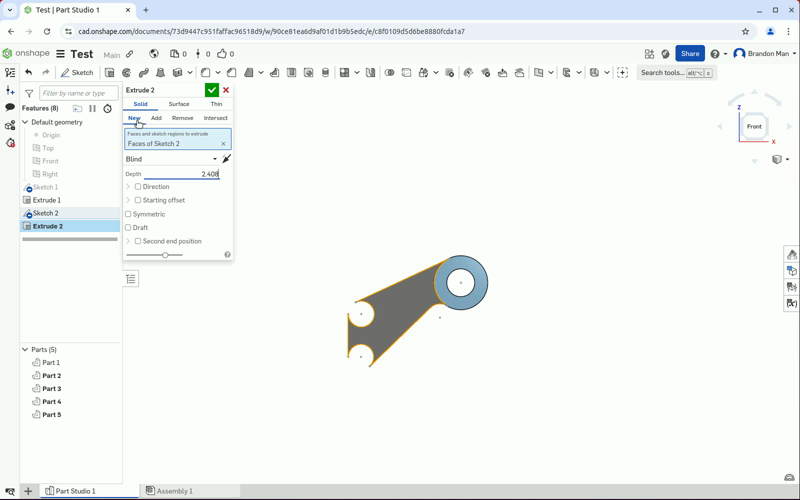
key(tab, 3)
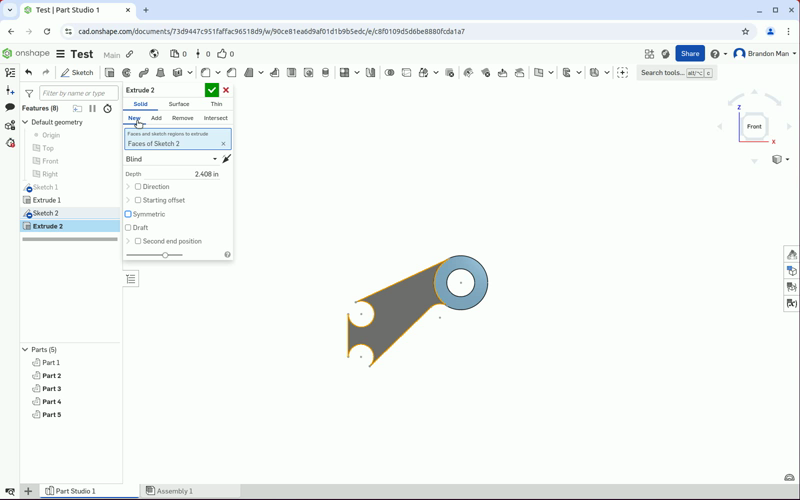
key(space)
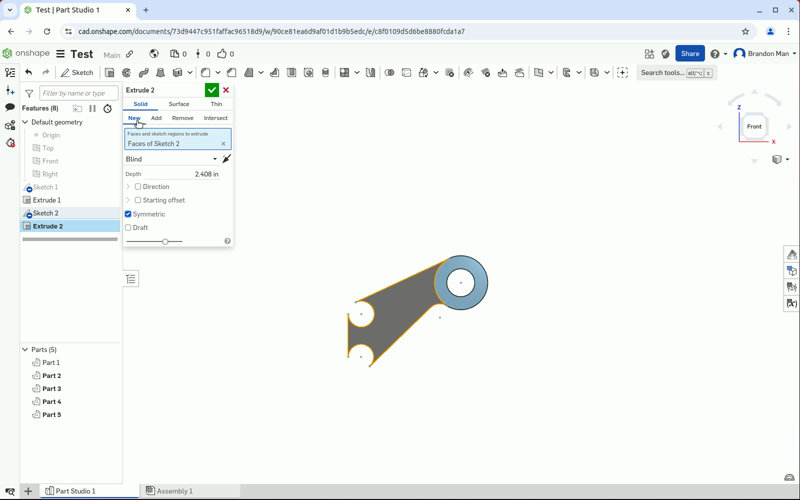
key(enter)
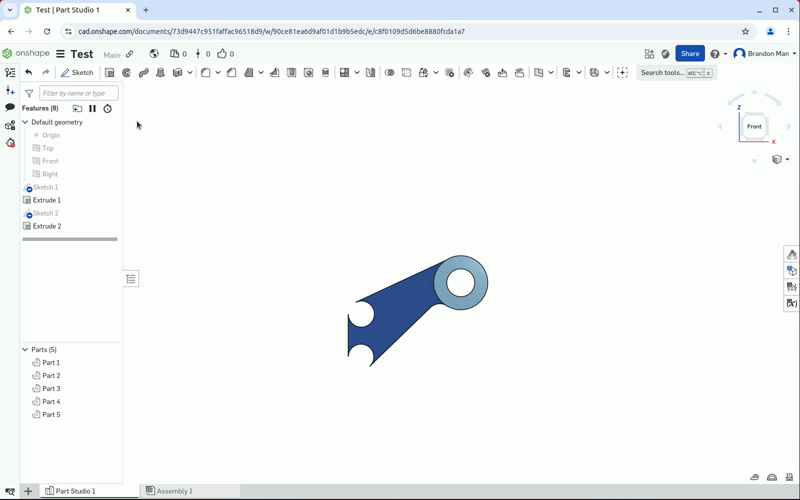
key(shift+h)
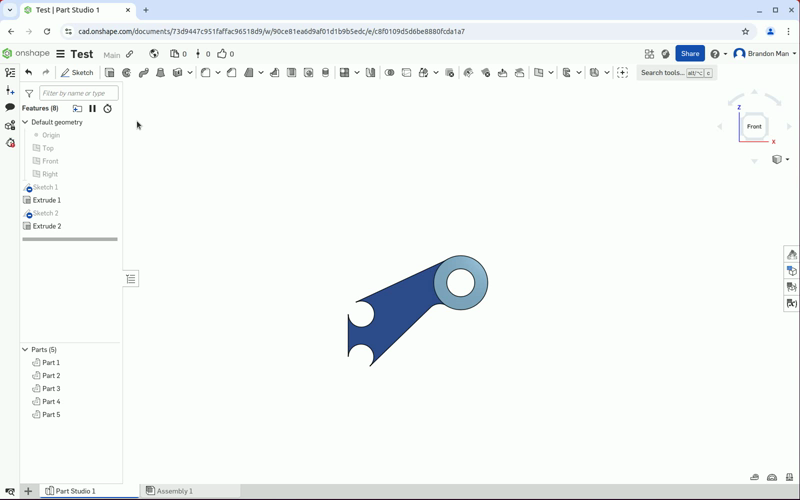
key(shift+h)
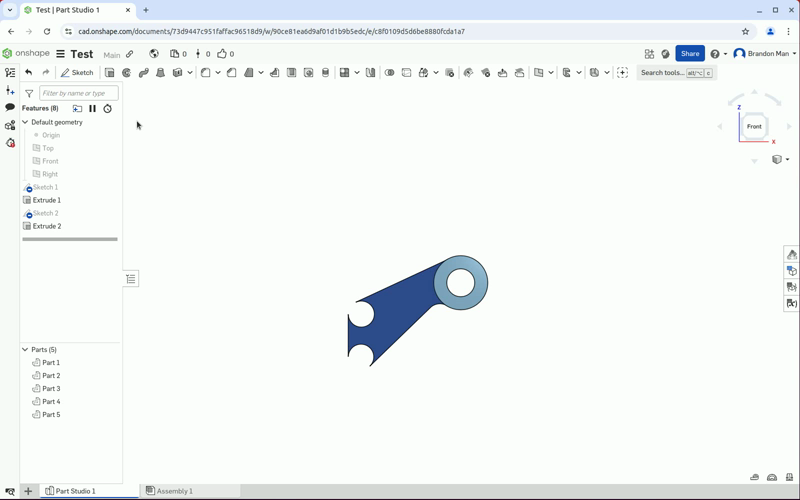
mouse_move(73, 189)
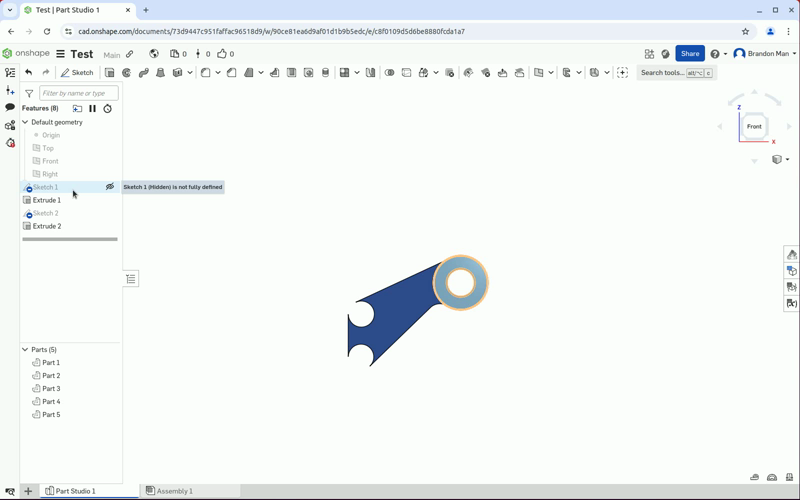
click(73, 189)
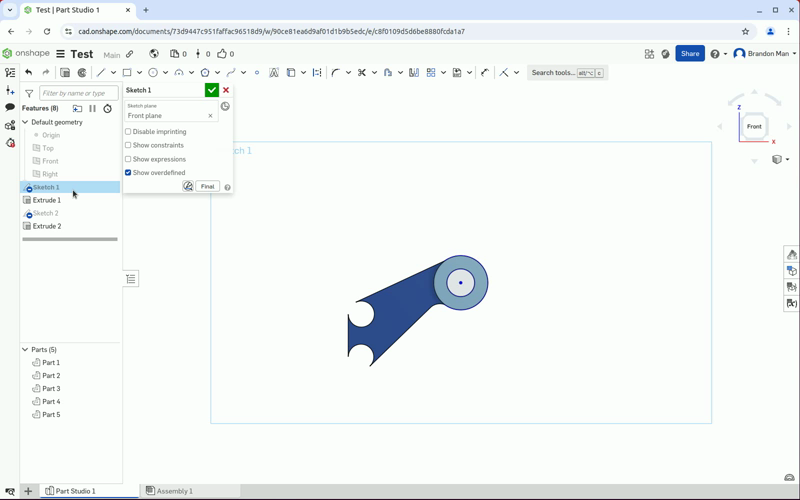
mouse_move(229, 92)
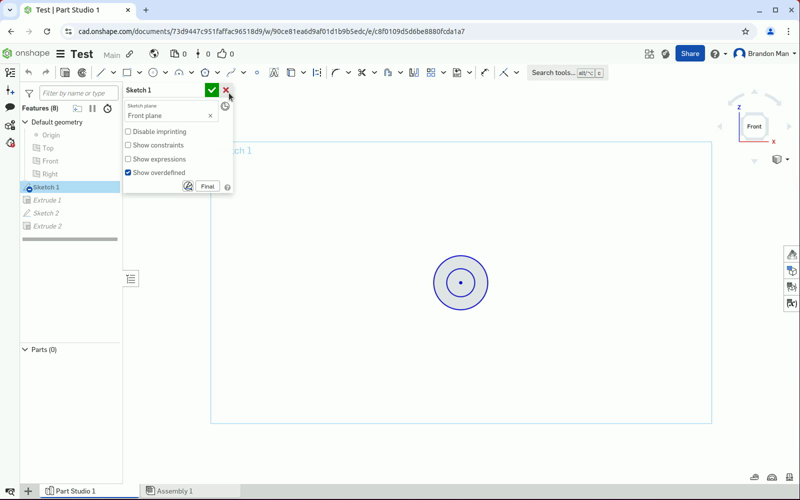
click(229, 92)
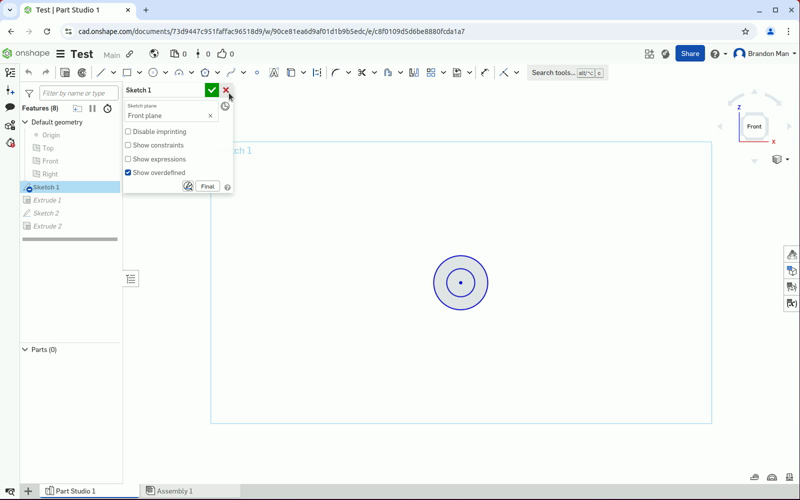
key(shift+s)
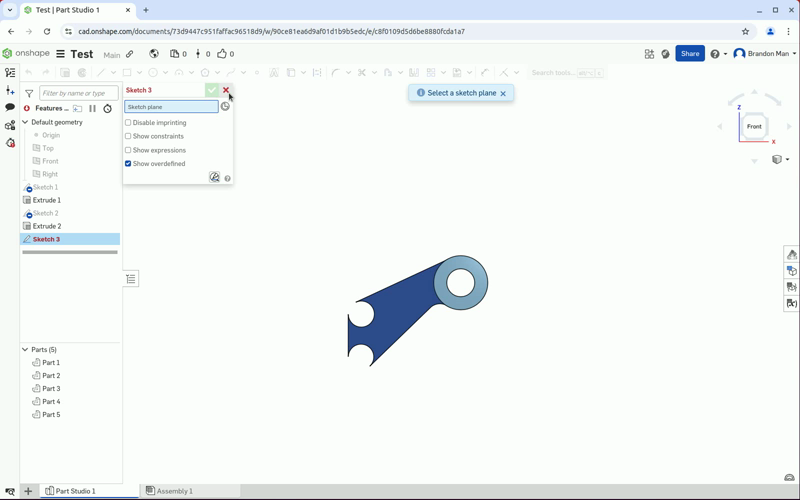
mouse_move(73, 163)
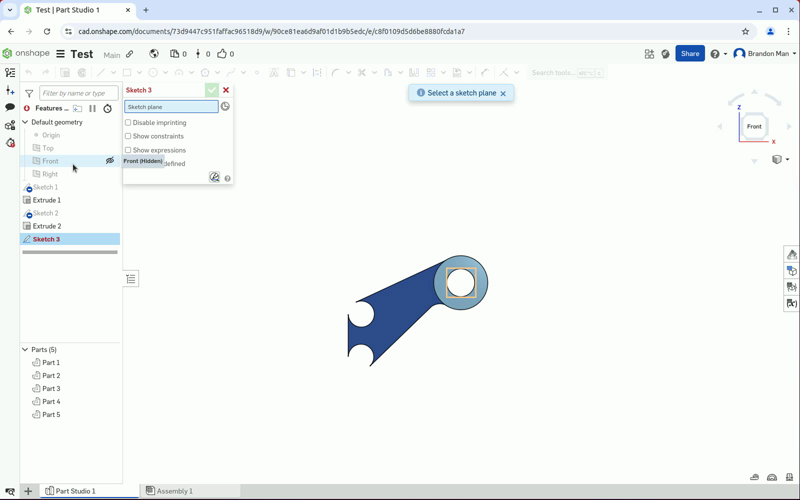
click(73, 163)
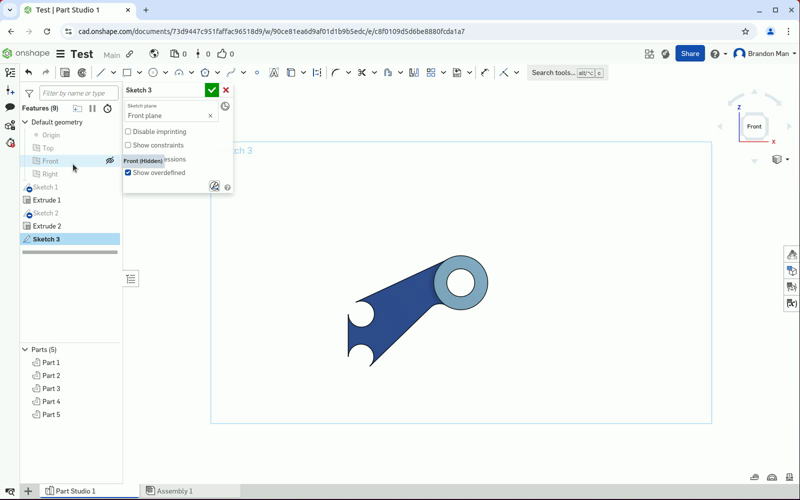
mouse_move(73, 352)
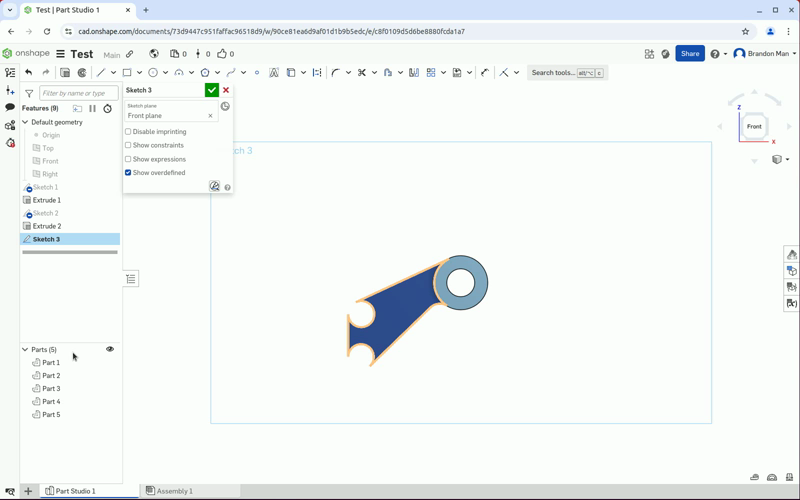
key(y)
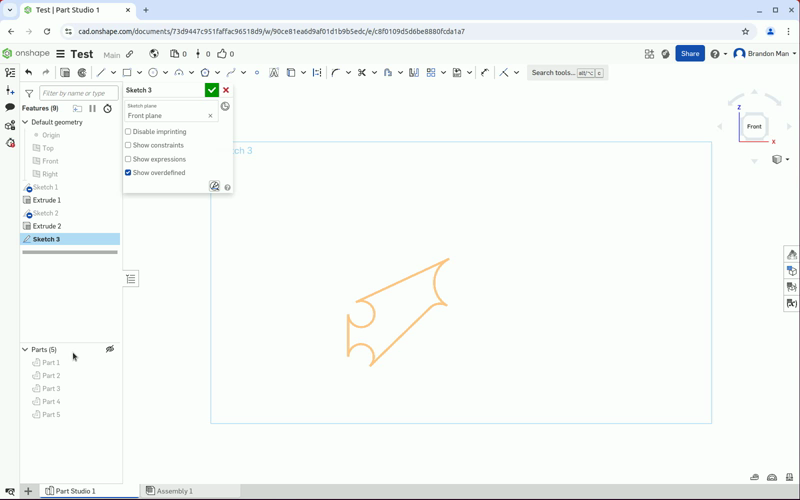
key(c)
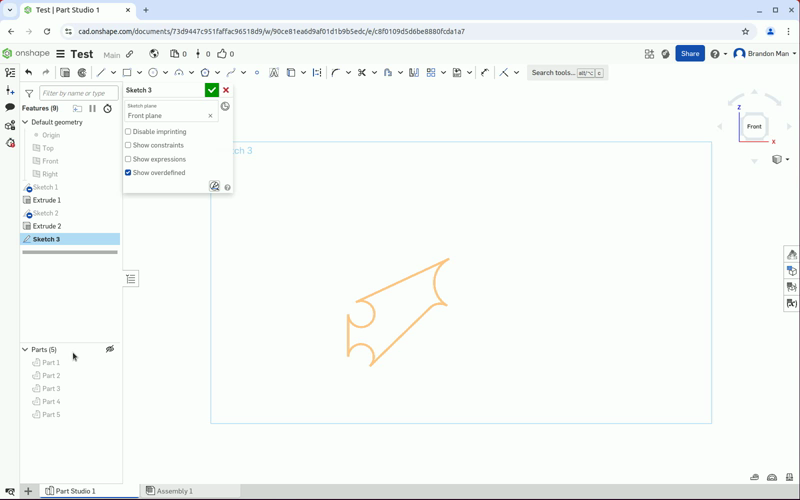
key_down(shift)
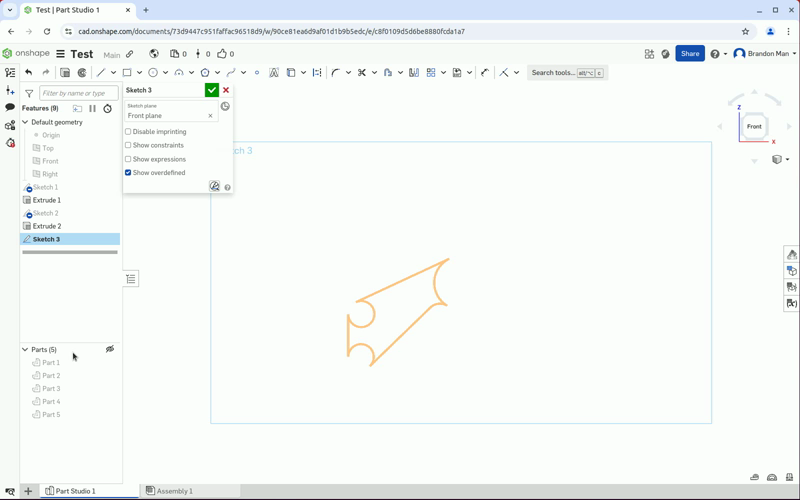
mouse_move(361, 314)
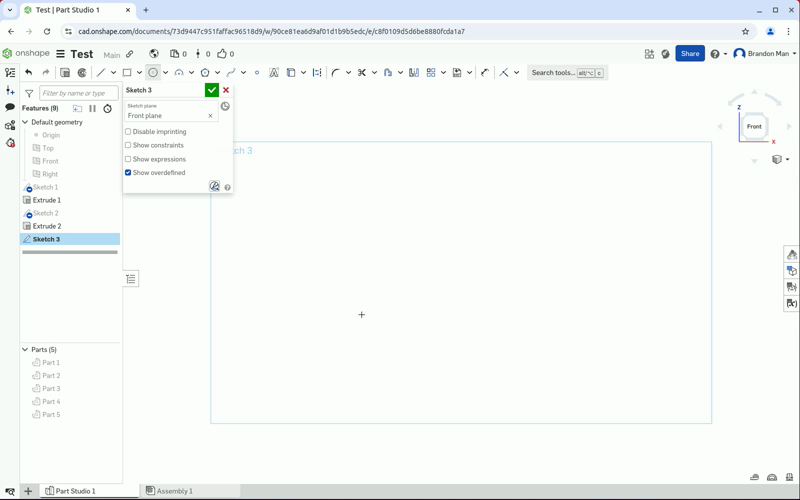
click(361, 314)
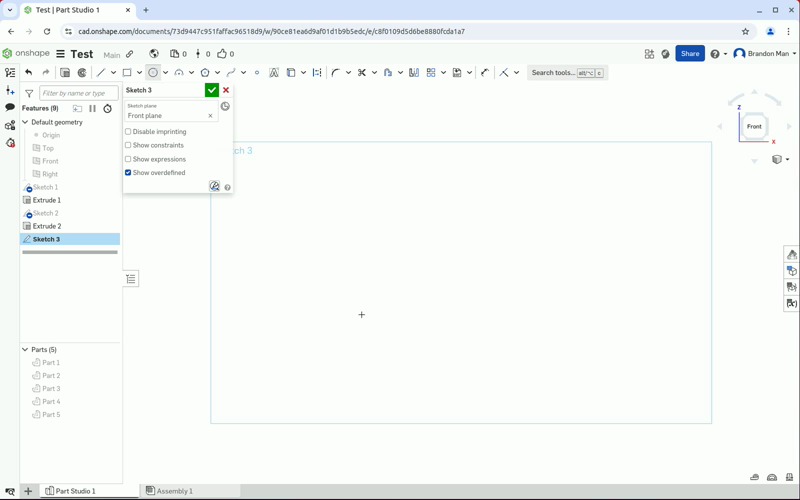
key_up(shift)
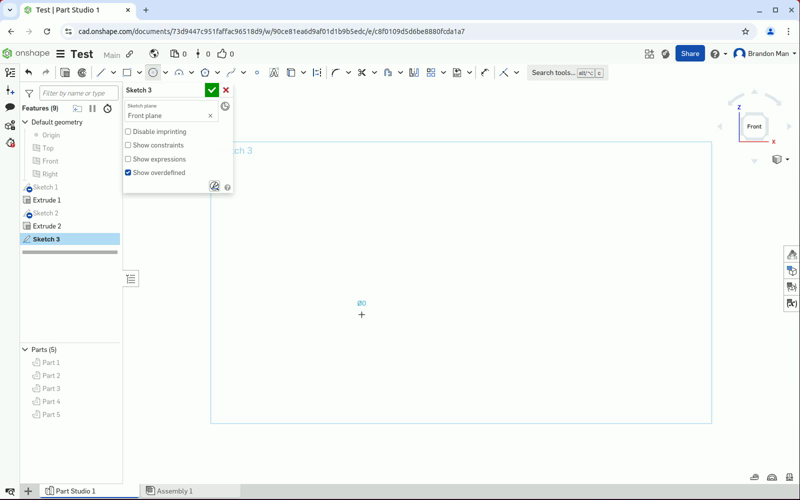
mouse_move(375, 314)
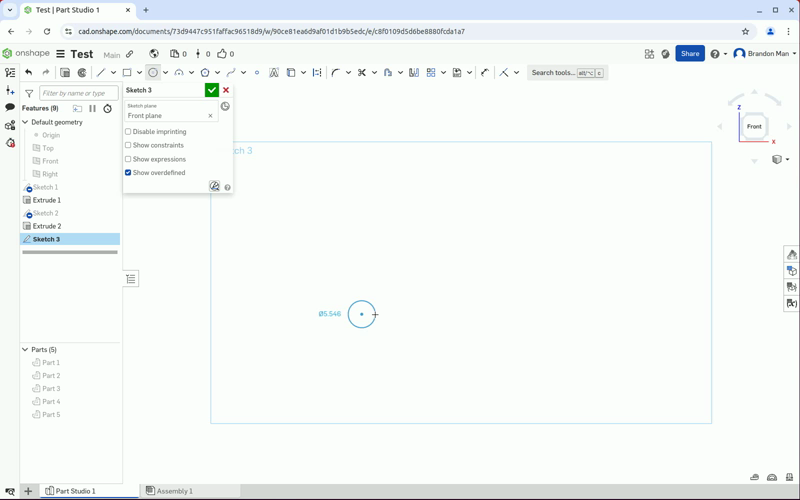
click(375, 314)
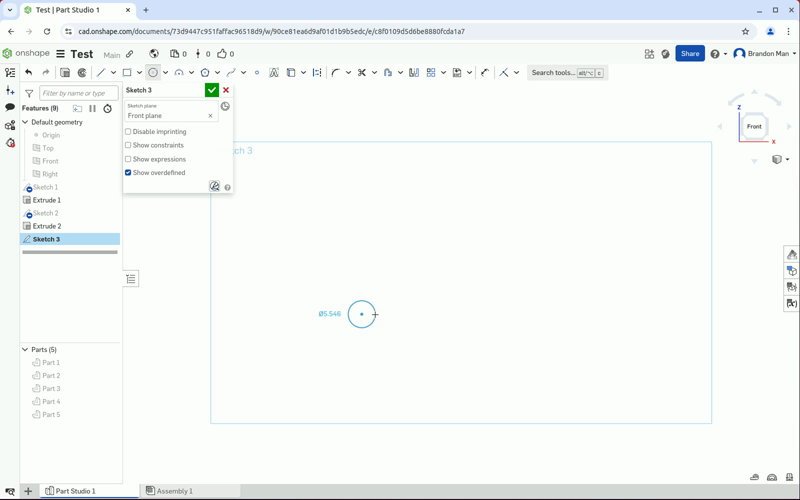
key(esc)
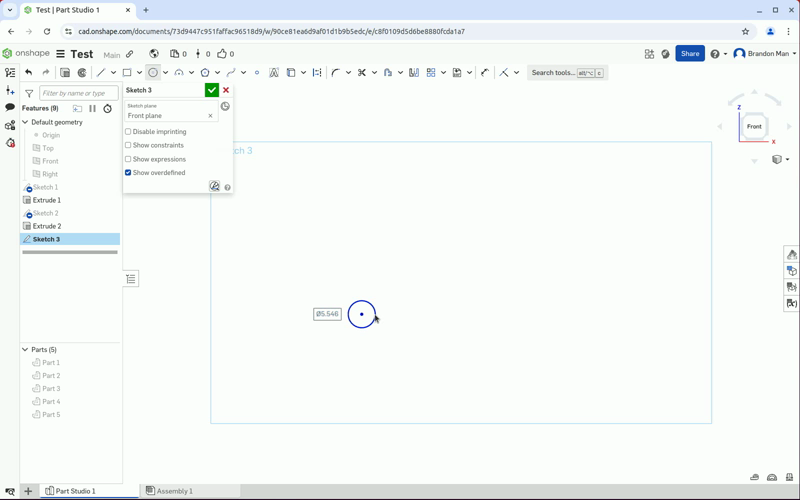
key(c)
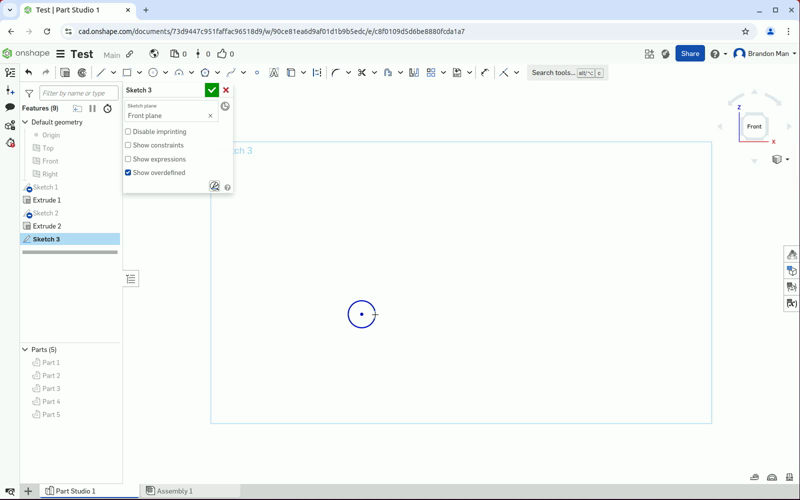
key_down(shift)
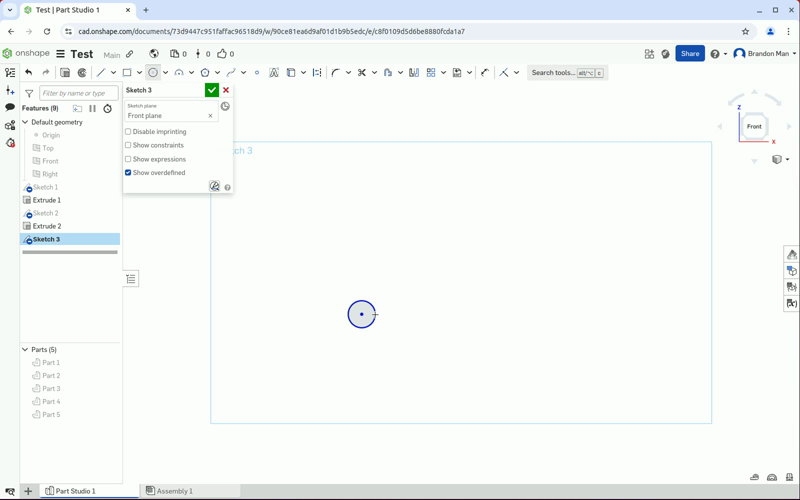
mouse_move(361, 314)
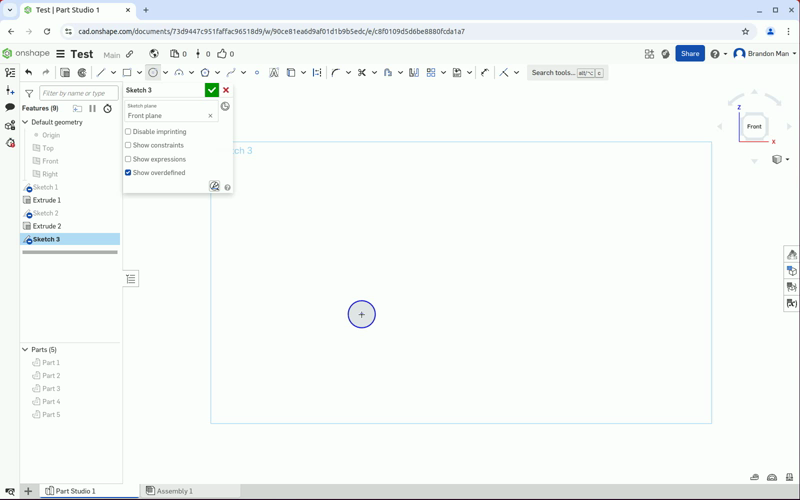
click(361, 314)
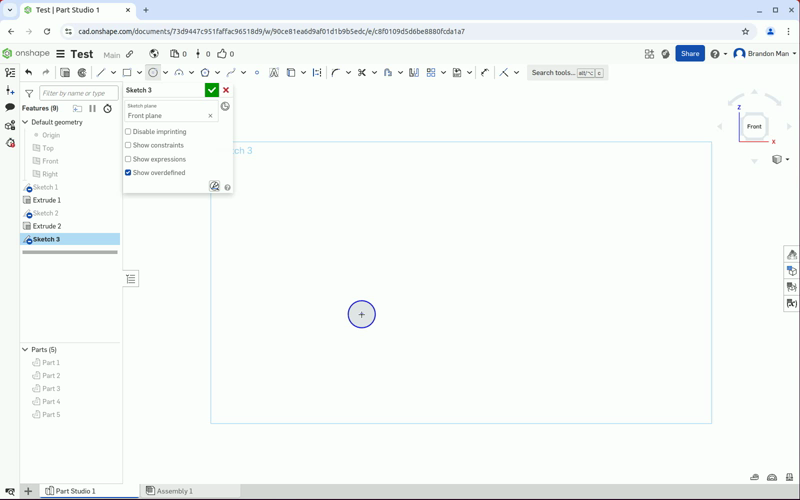
key_up(shift)
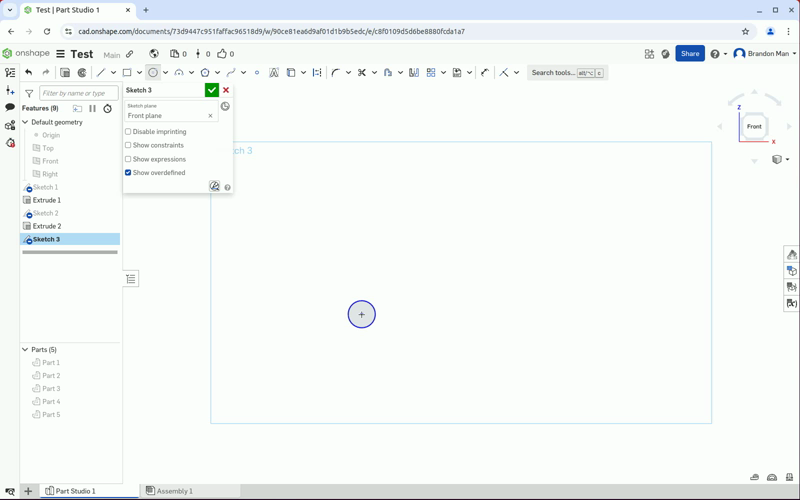
mouse_move(368, 314)
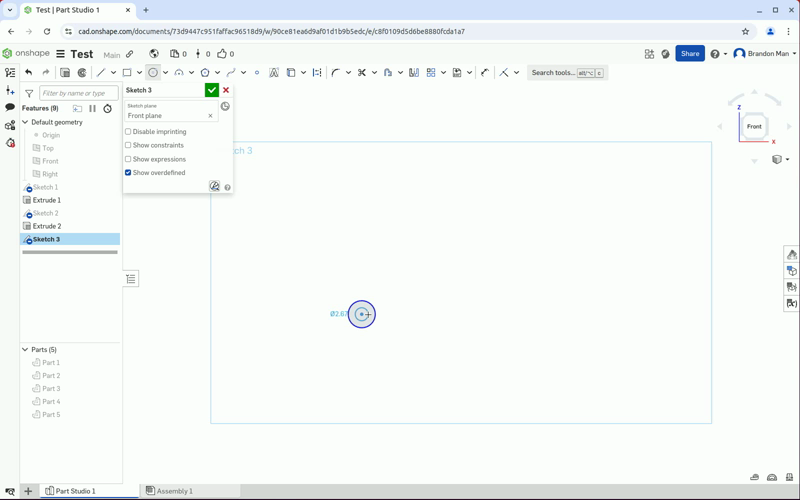
click(368, 314)
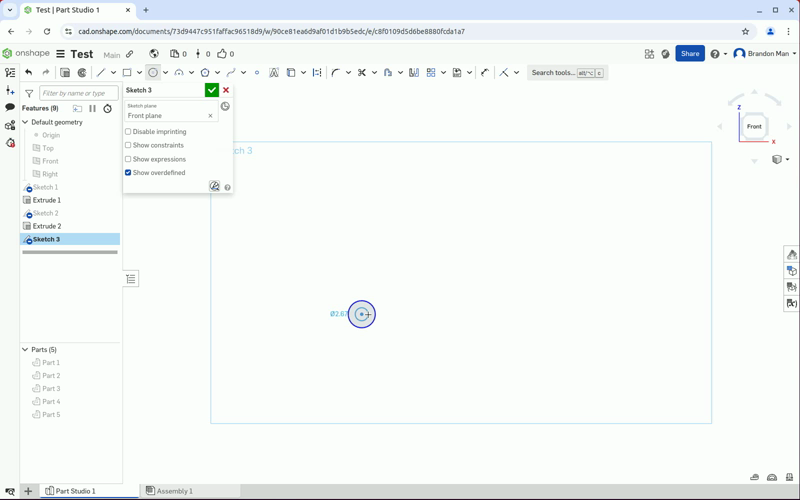
key(esc)
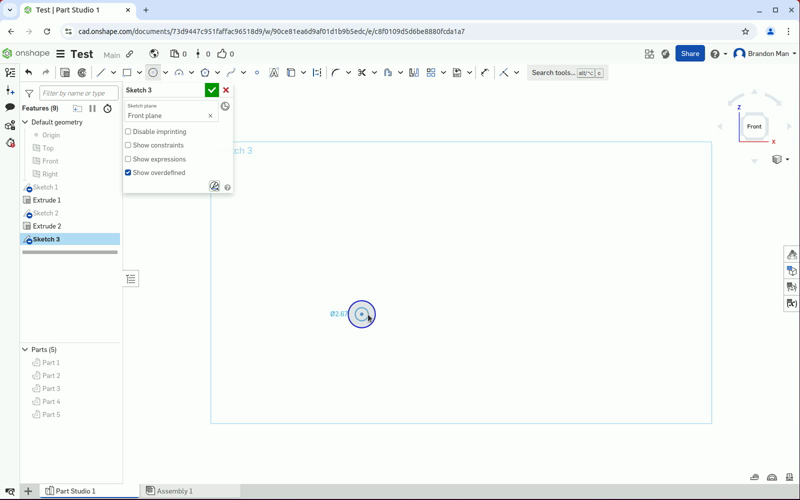
mouse_move(350, 319)
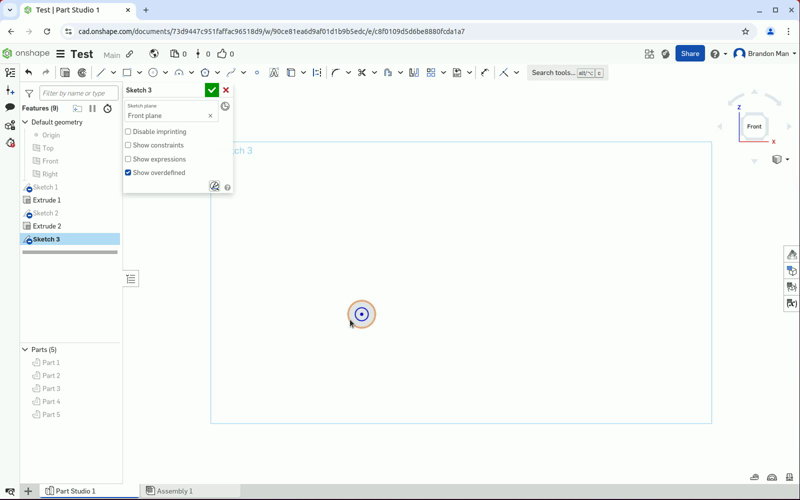
scroll(6)
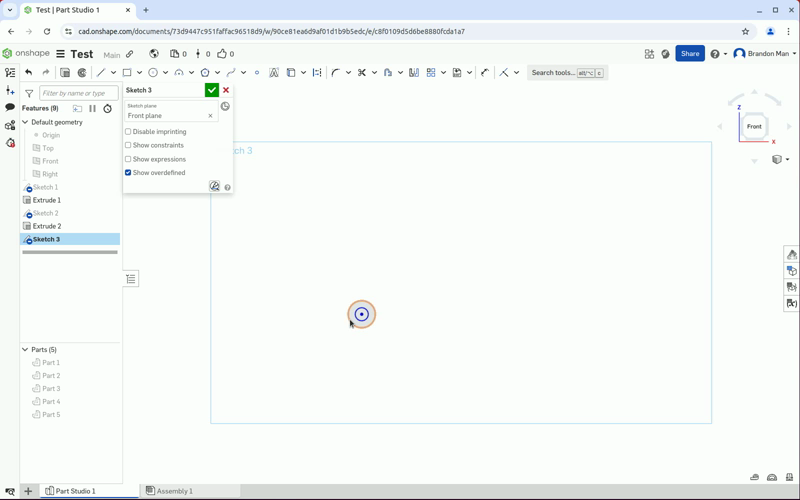
scroll(6)
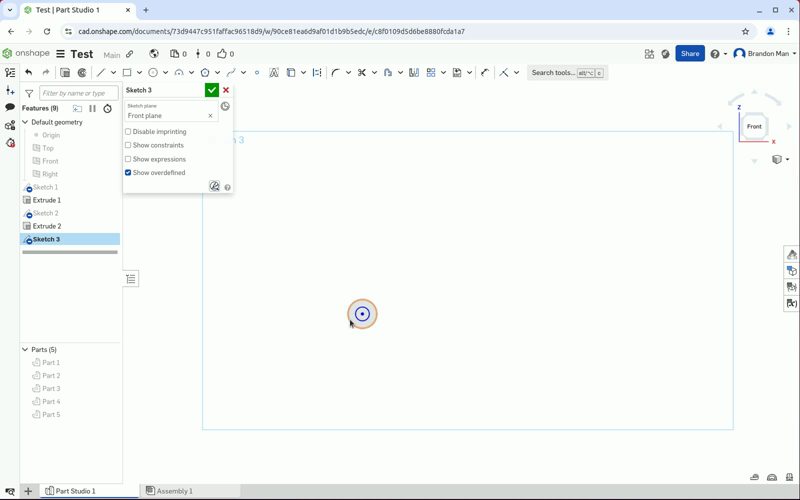
scroll(6)
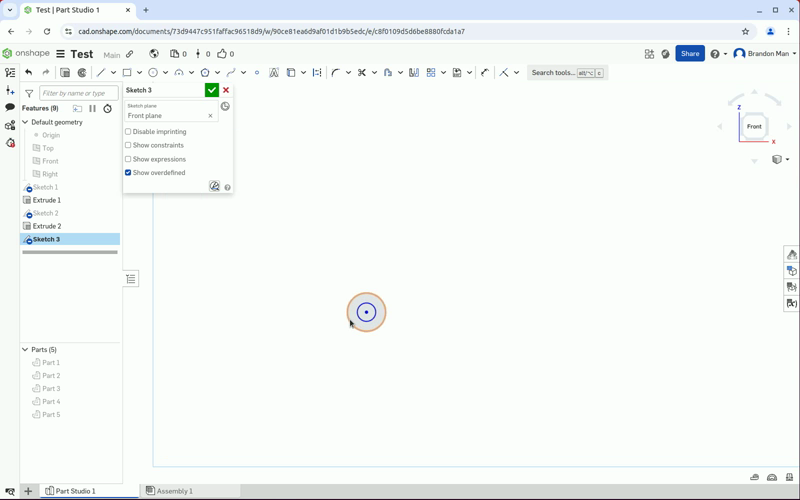
scroll(6)
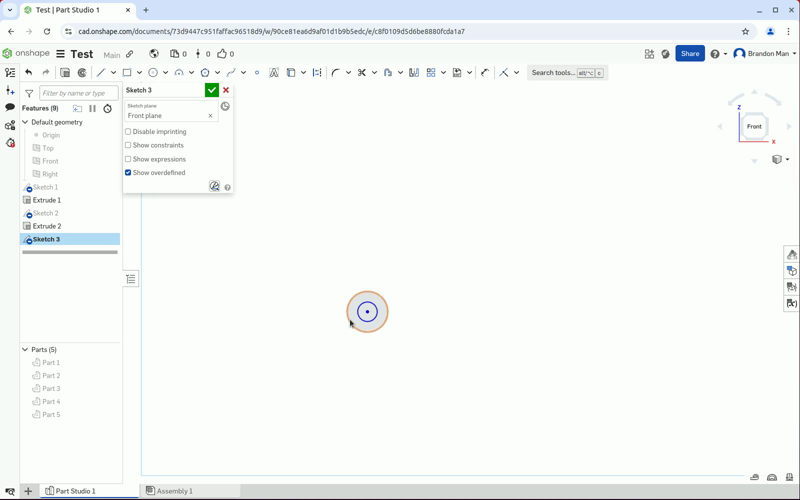
scroll(6)
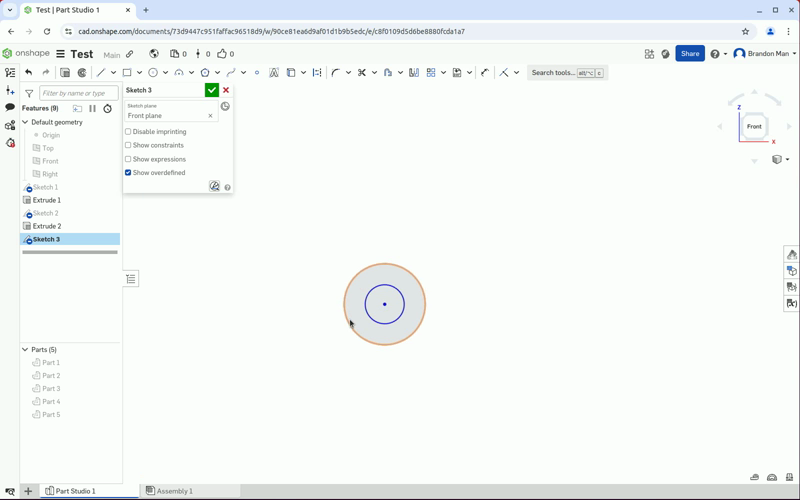
scroll(6)
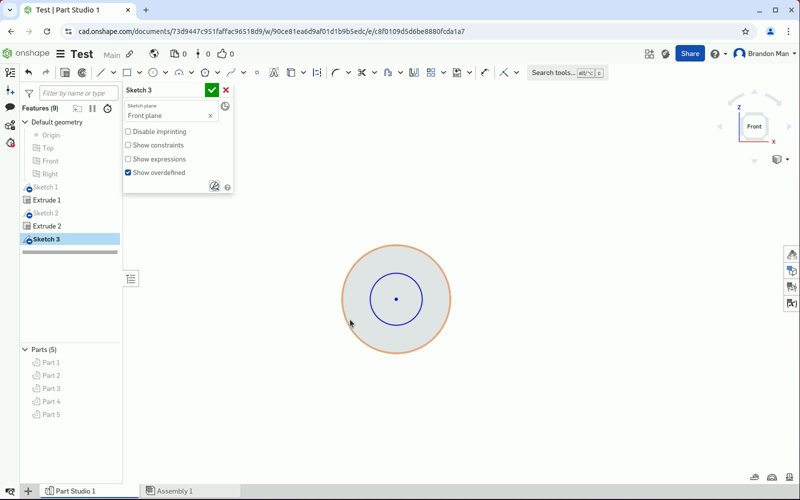
scroll(6)
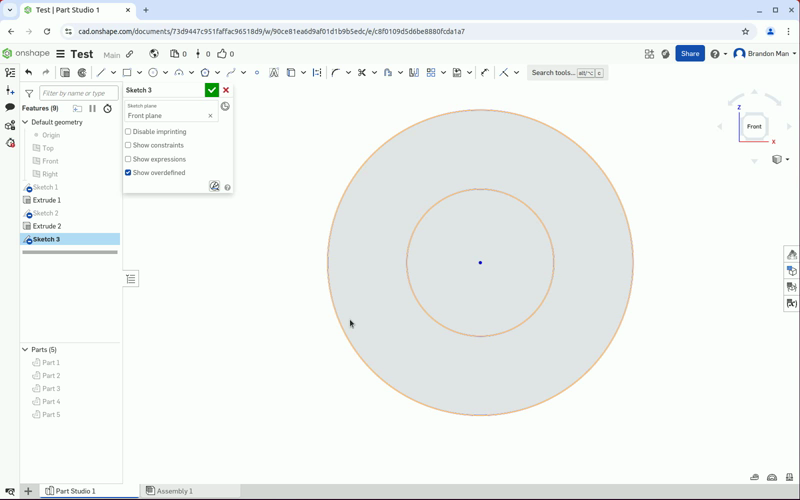
click(350, 319)
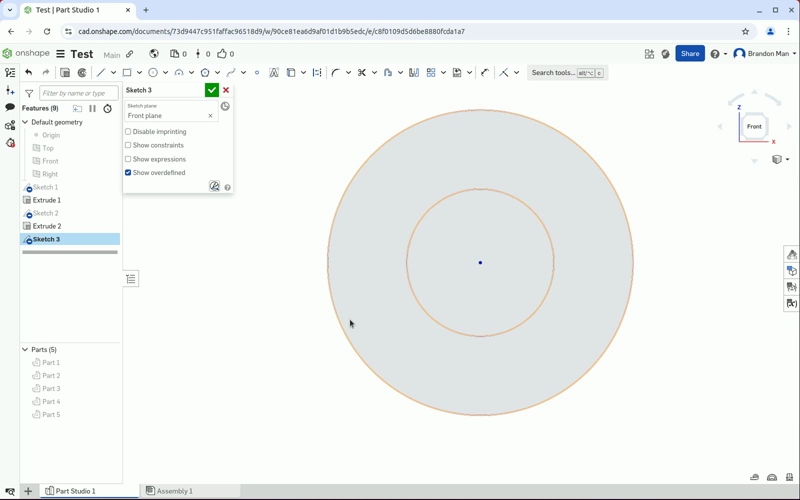
scroll(-6)
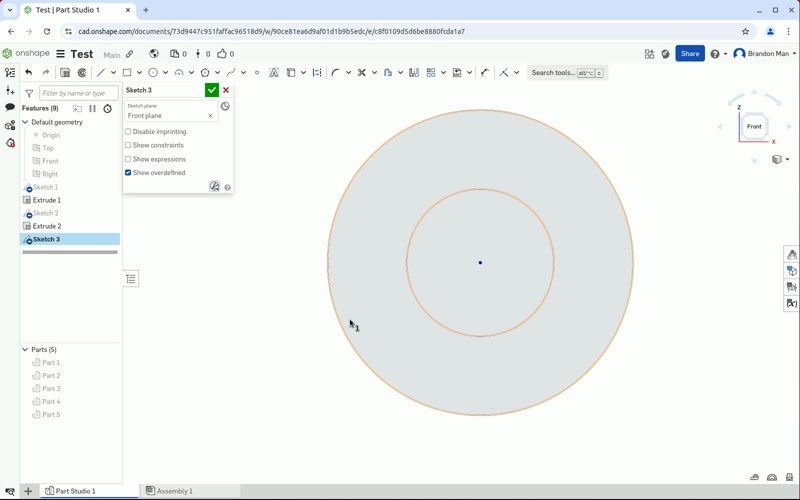
scroll(-6)
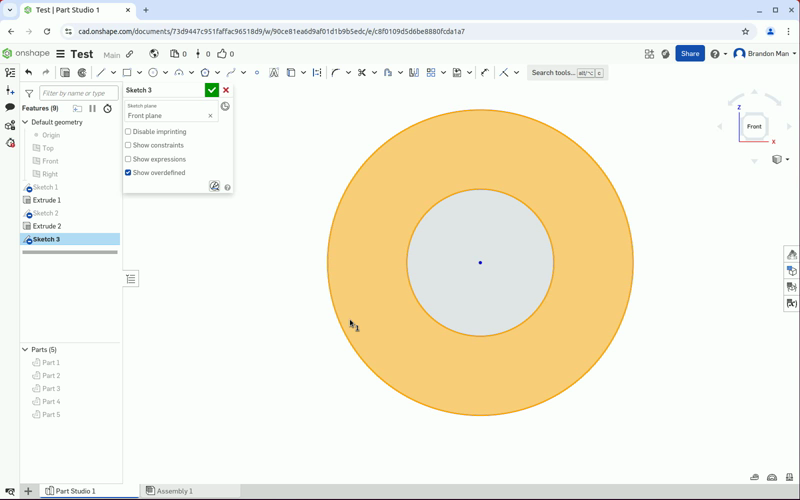
scroll(-6)
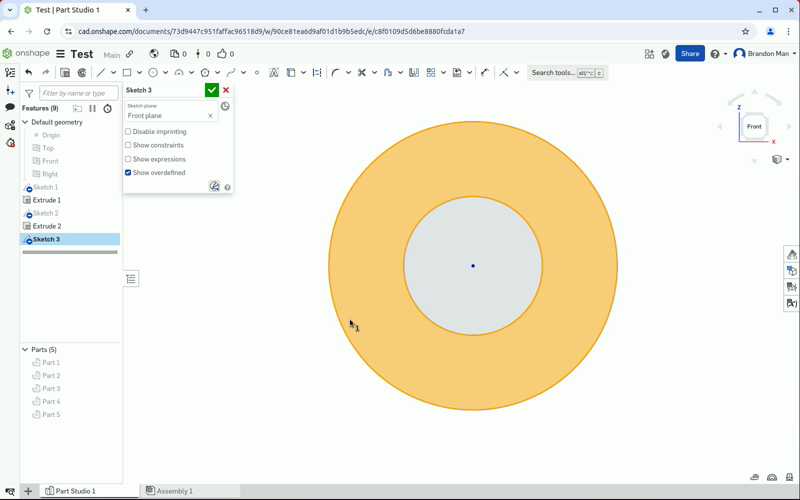
scroll(-6)
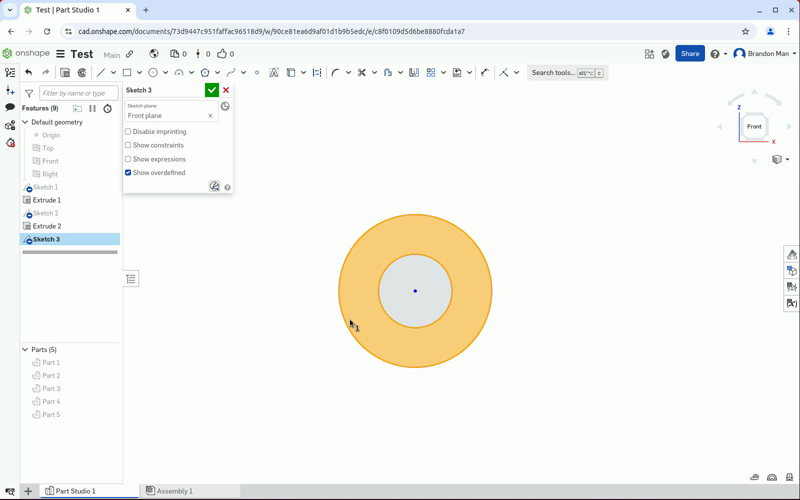
scroll(-6)
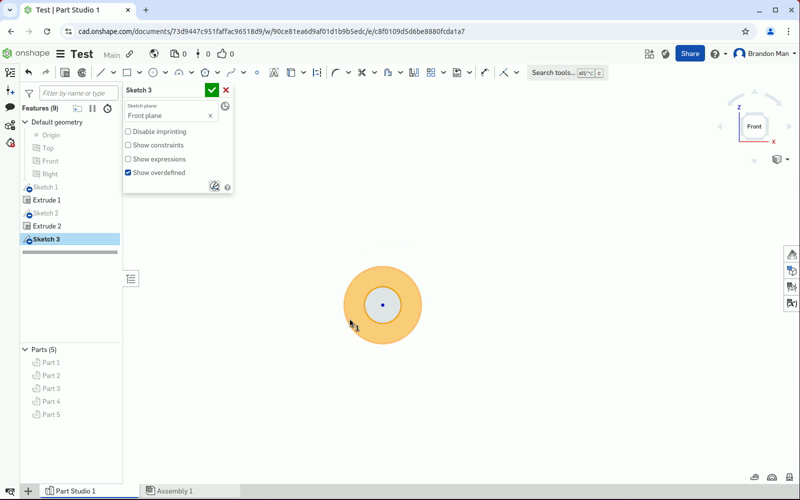
scroll(-6)
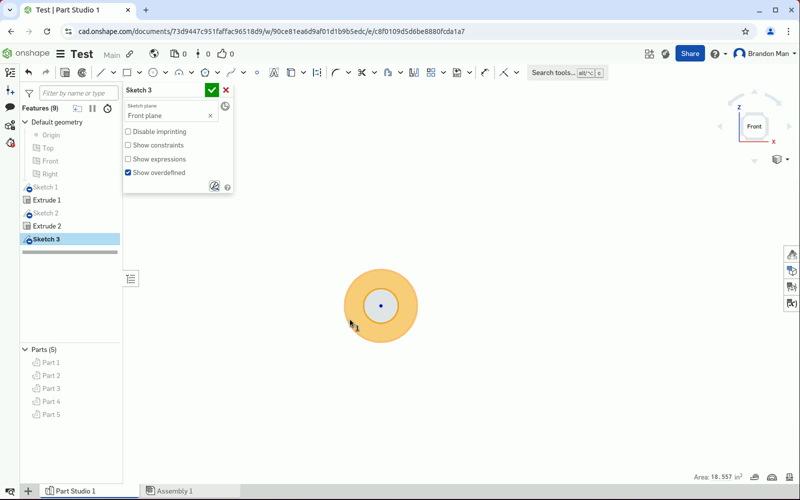
scroll(-6)
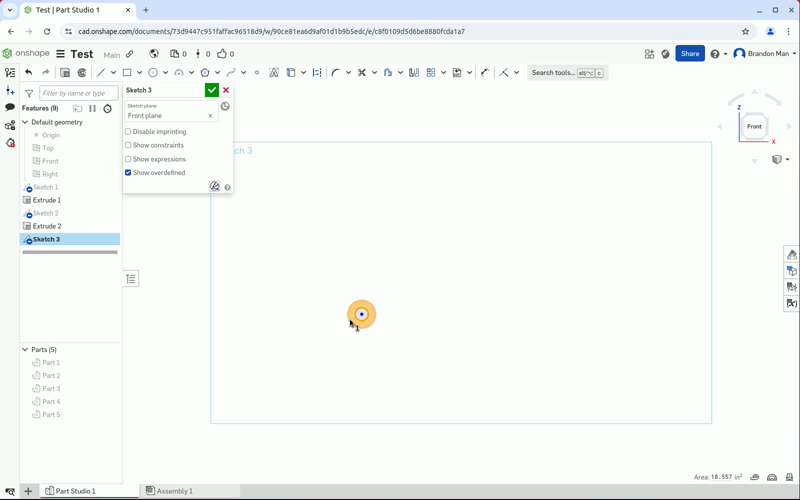
mouse_move(73, 352)
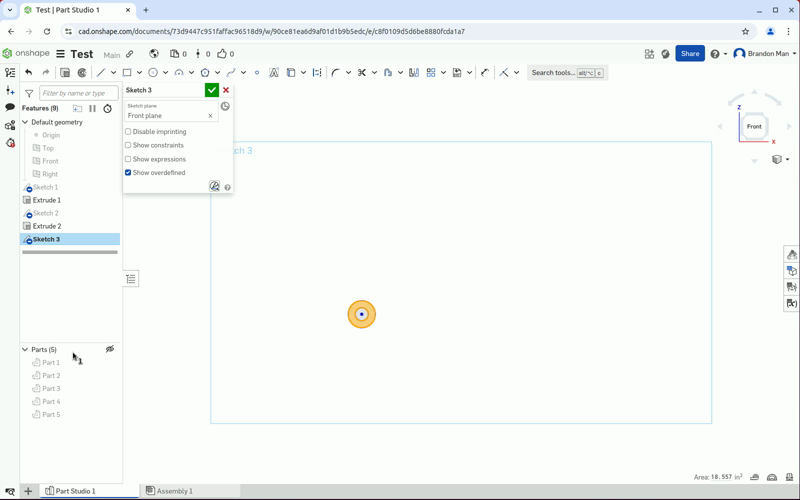
key(shift+y)
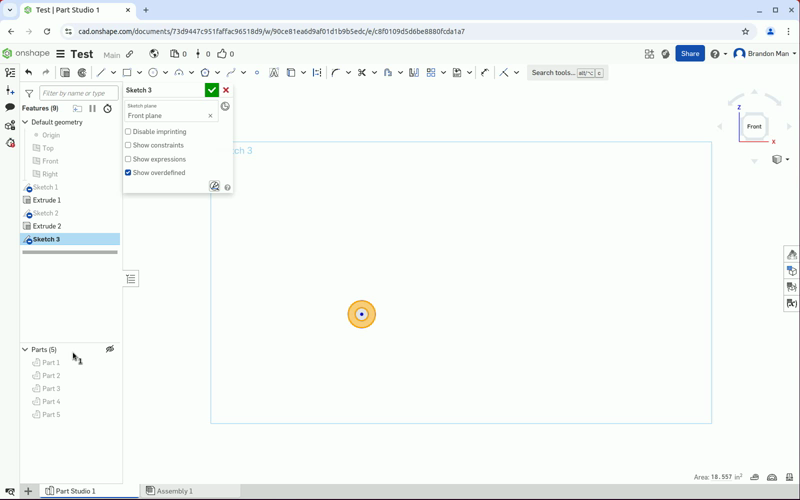
key(shift+e)
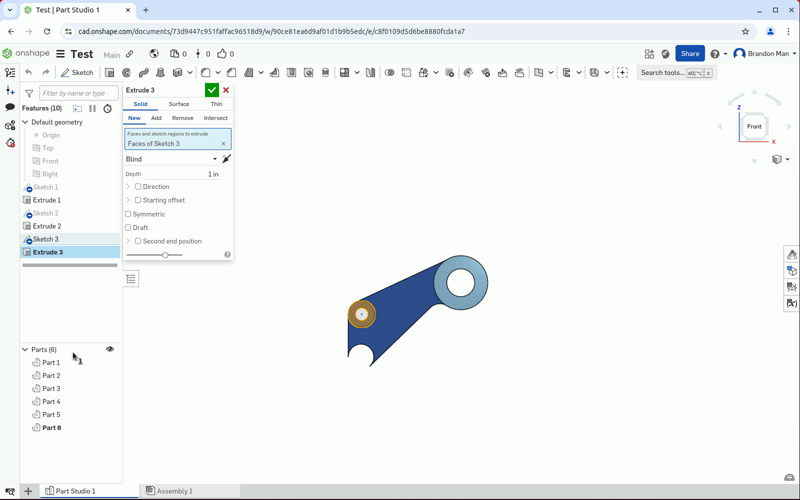
mouse_move(143, 106)
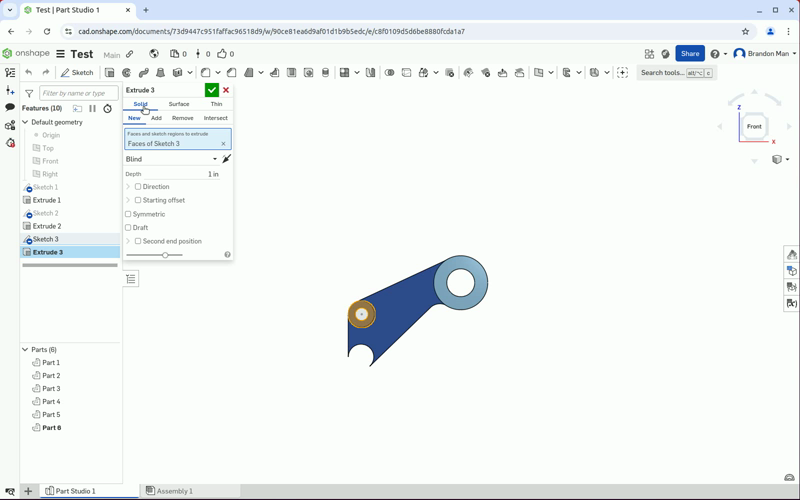
click(143, 106)
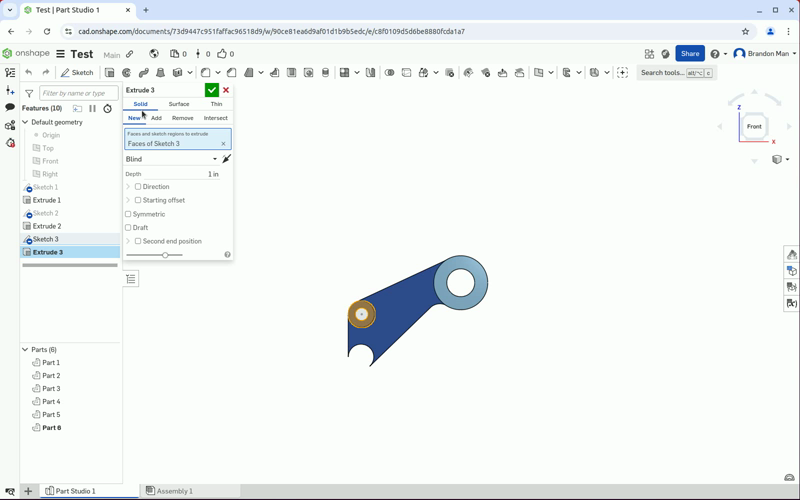
mouse_move(137, 120)
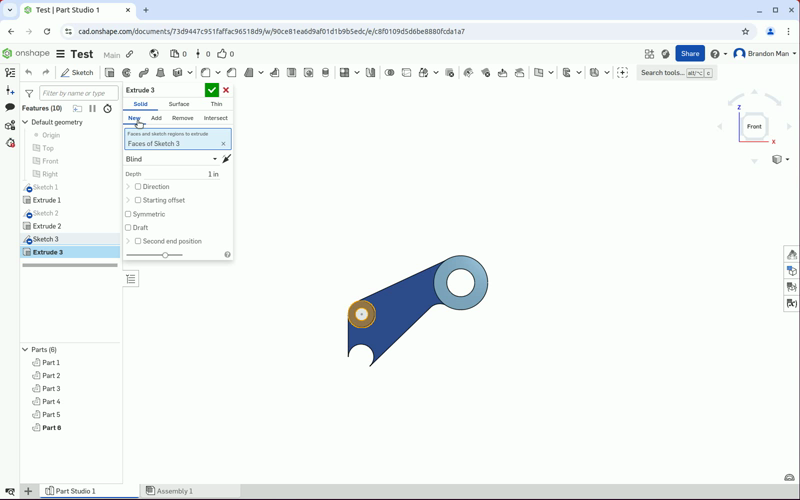
click(137, 120)
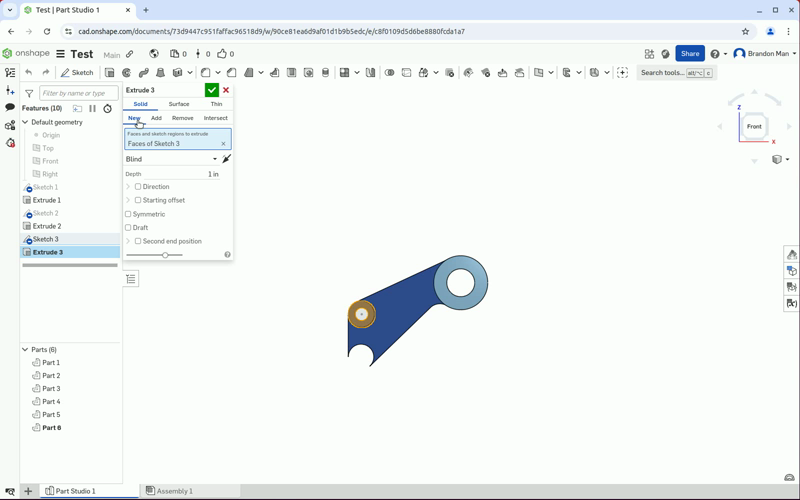
key(tab, 4)
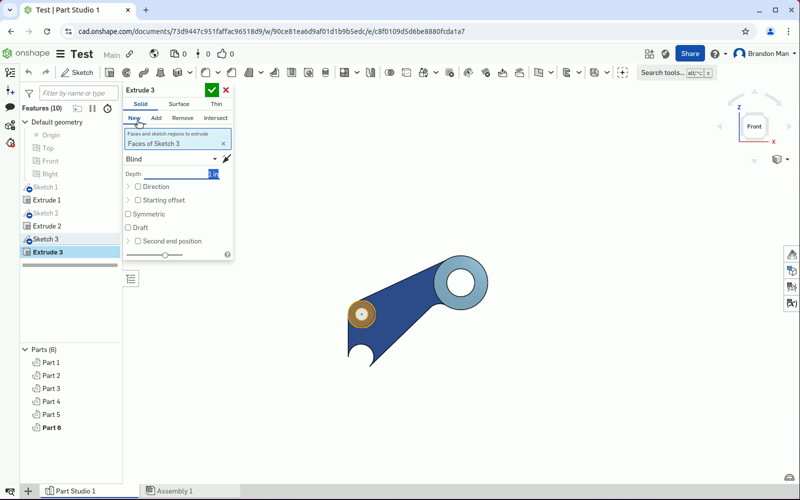
text(5.778)
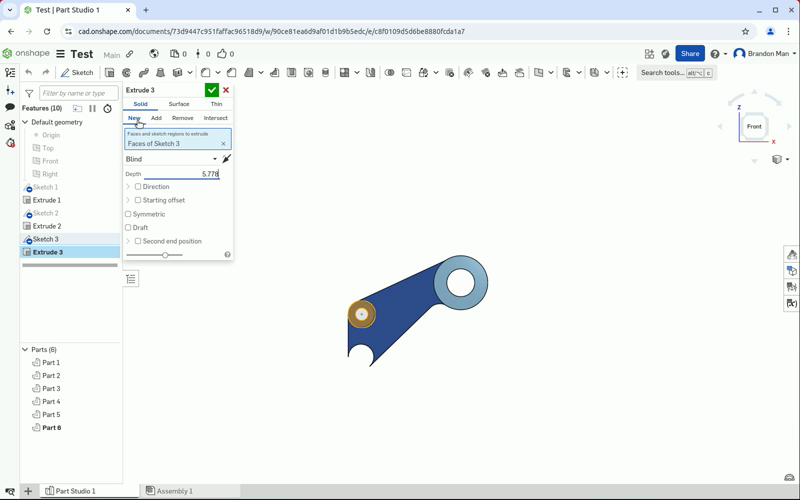
key(tab, 3)
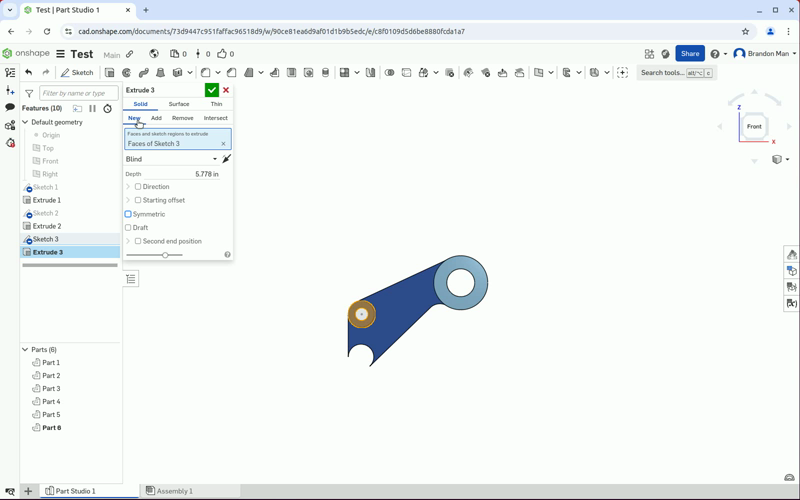
key(space)
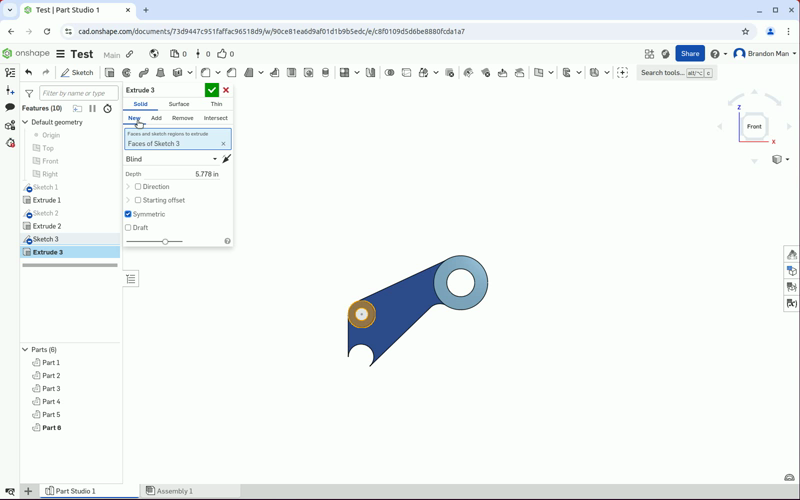
key(enter)
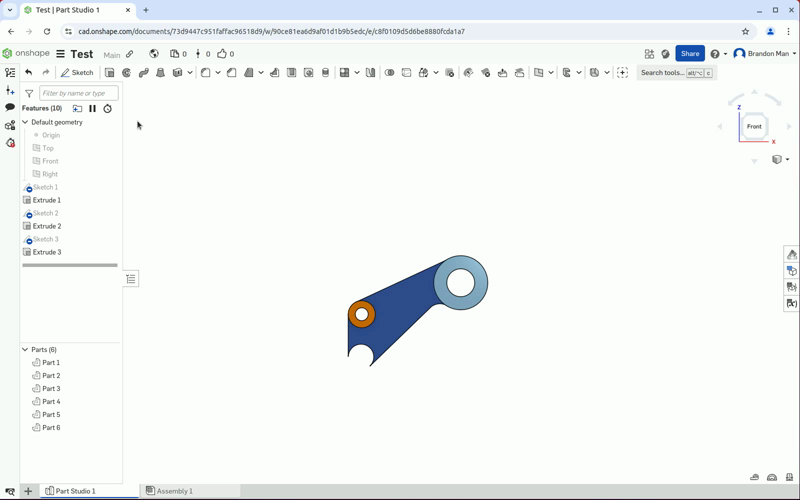
key(shift+h)
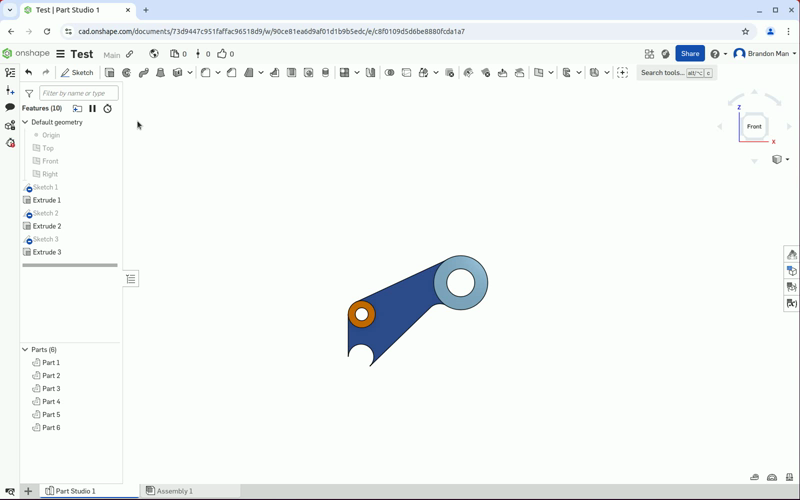
key(shift+h)
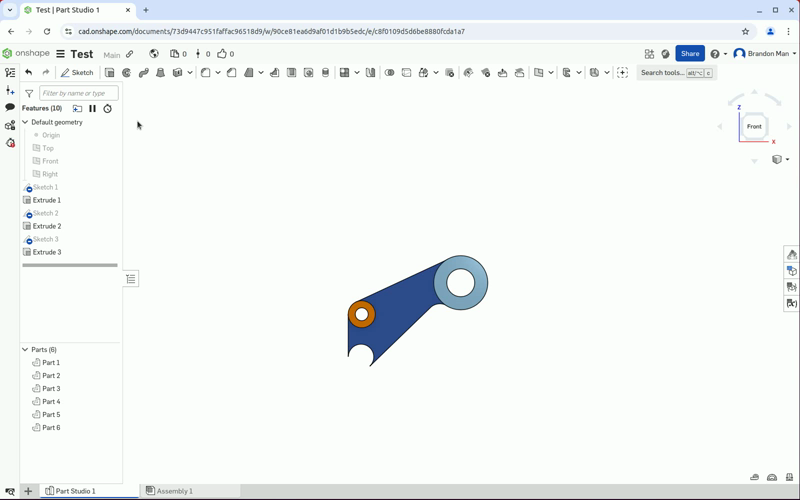
mouse_move(73, 189)
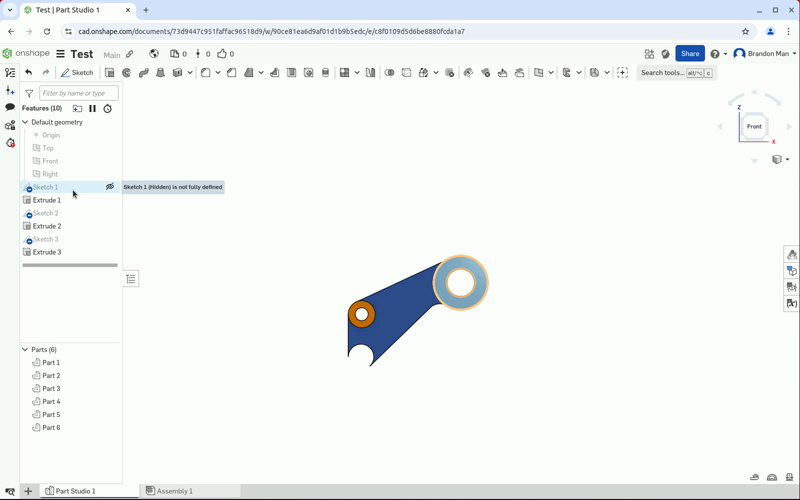
click(73, 189)
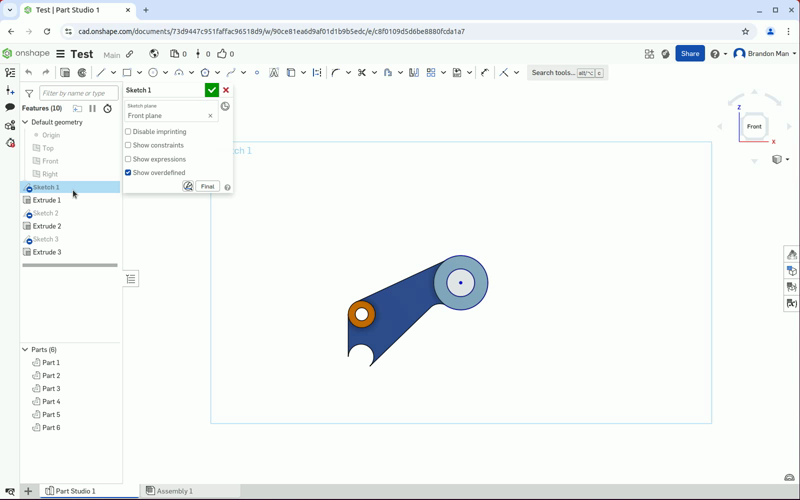
mouse_move(229, 92)
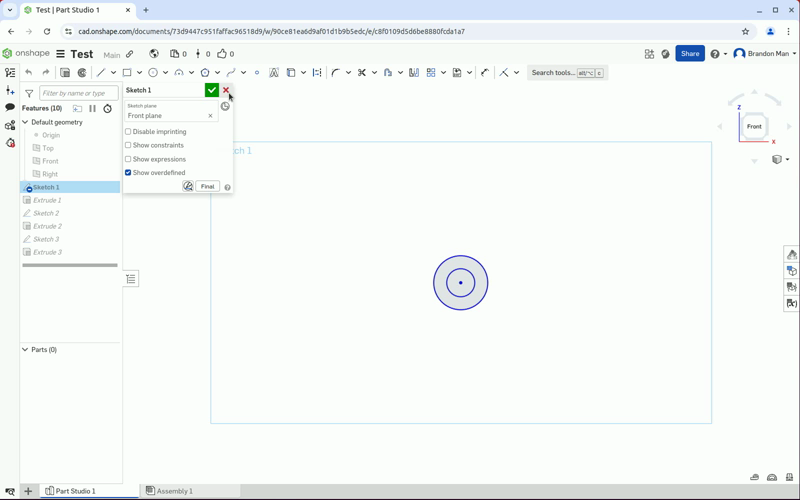
click(229, 92)
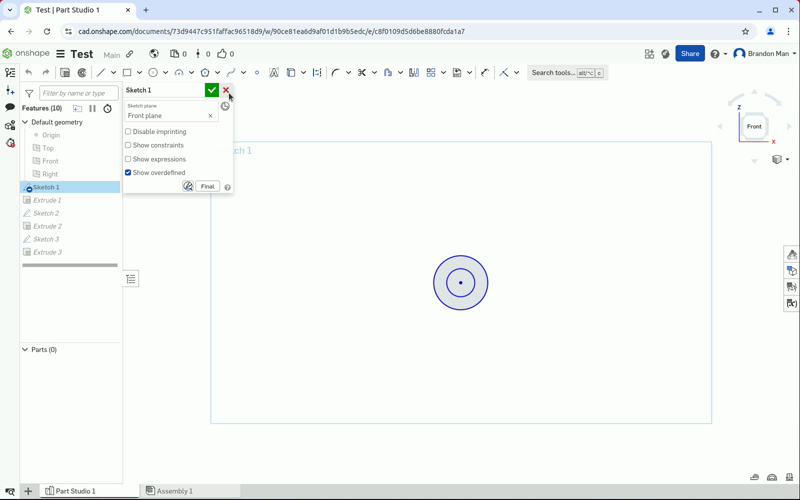
key(shift+s)
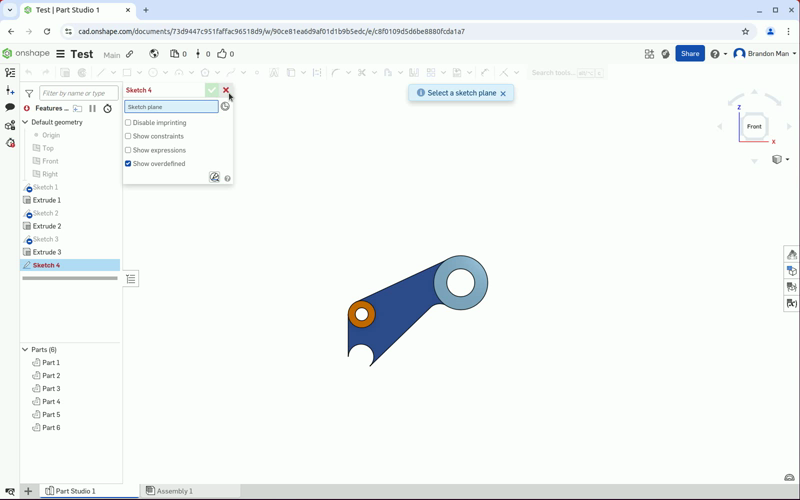
mouse_move(73, 163)
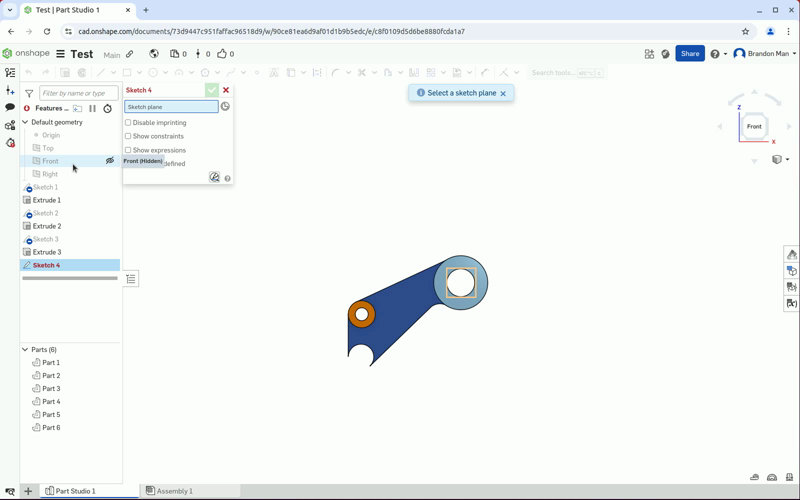
click(73, 163)
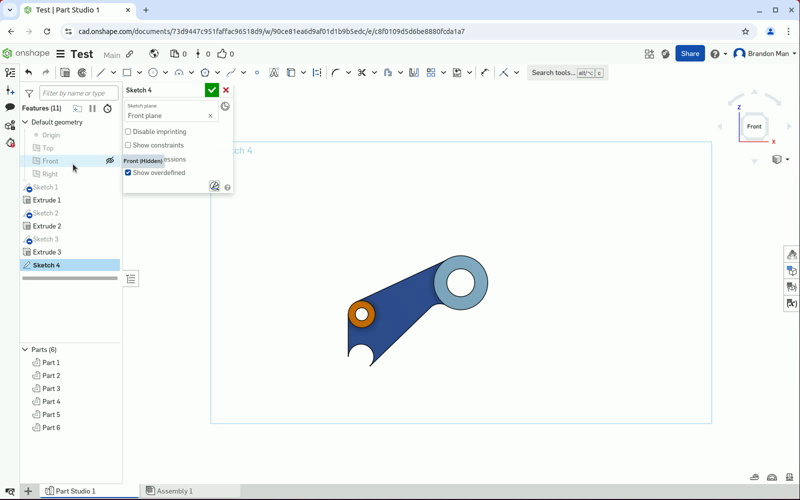
mouse_move(73, 352)
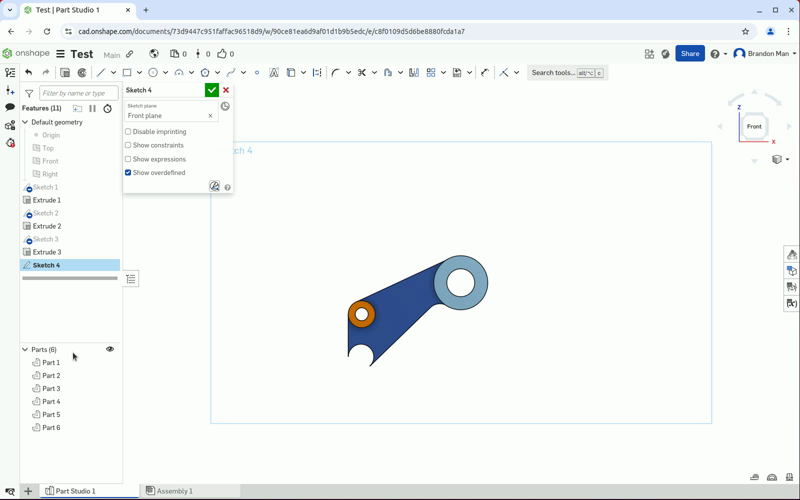
key(y)
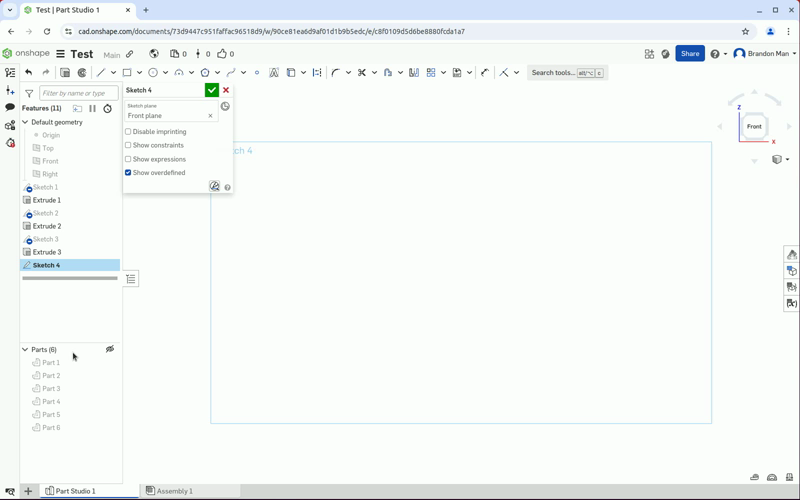
key(c)
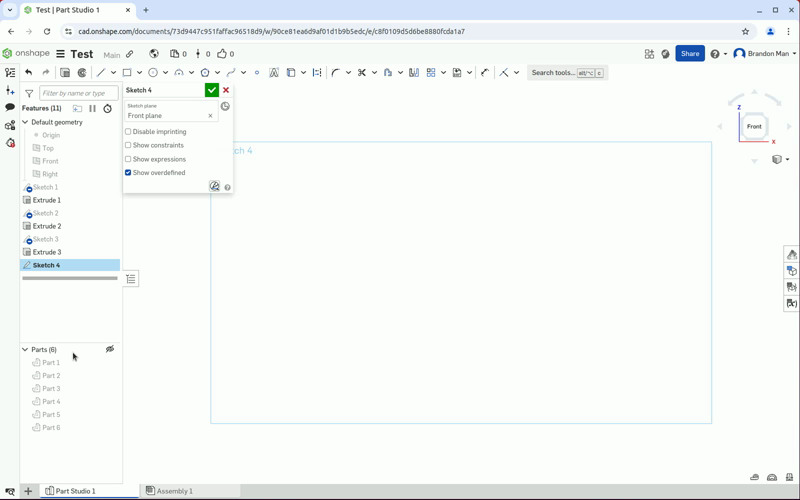
key_down(shift)
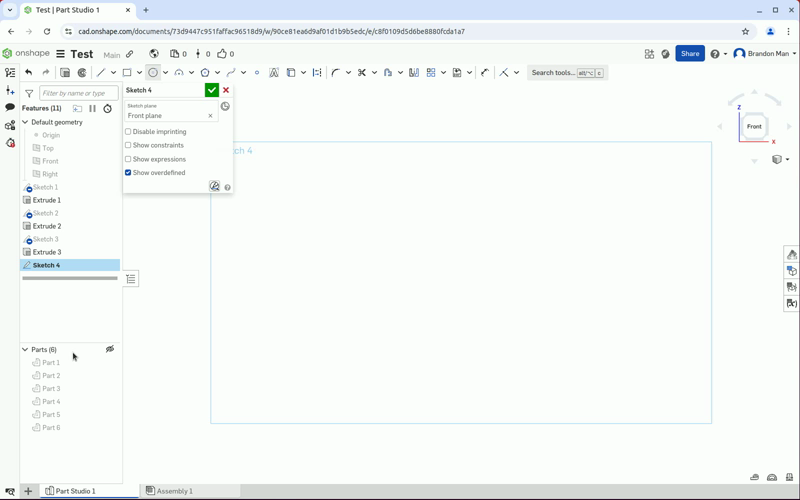
mouse_move(361, 356)
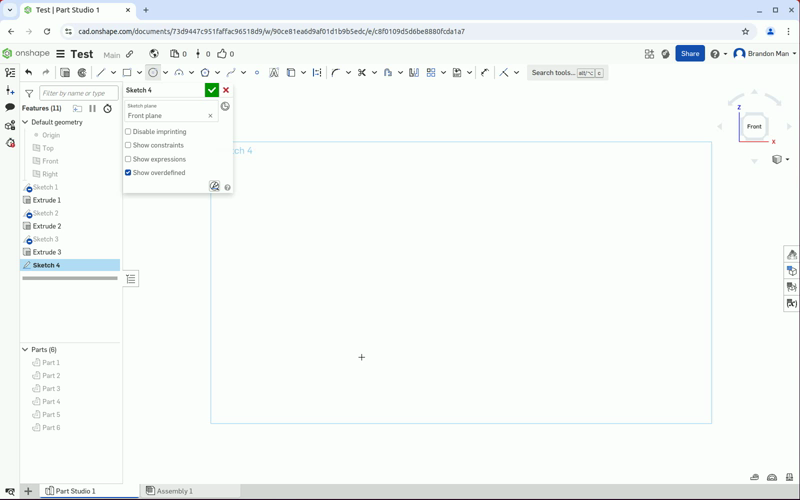
click(361, 356)
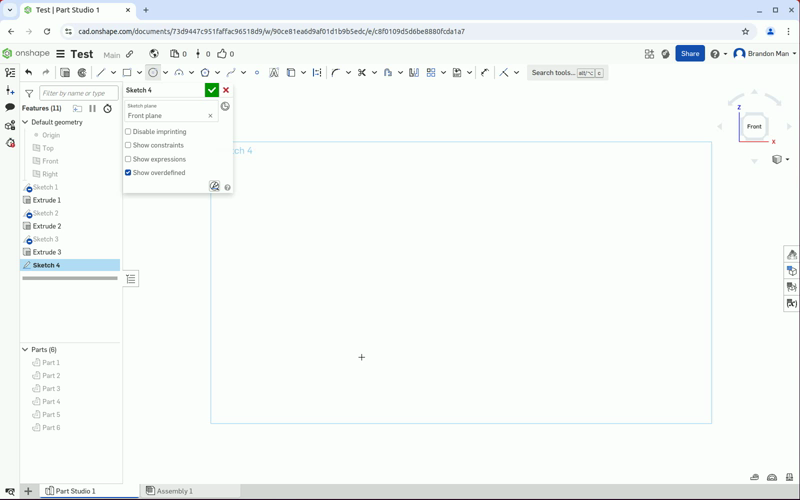
key_up(shift)
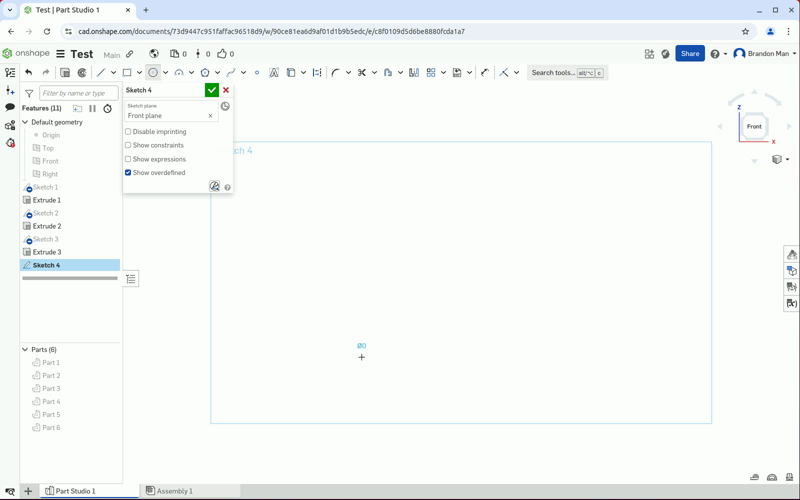
mouse_move(375, 356)
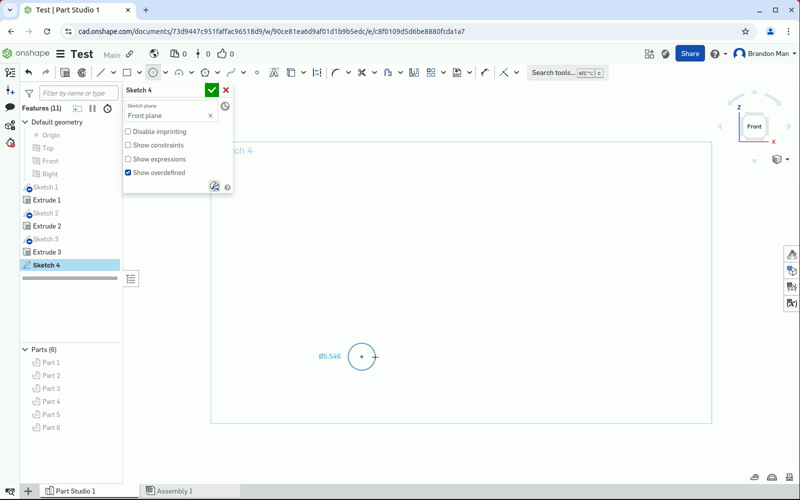
click(375, 356)
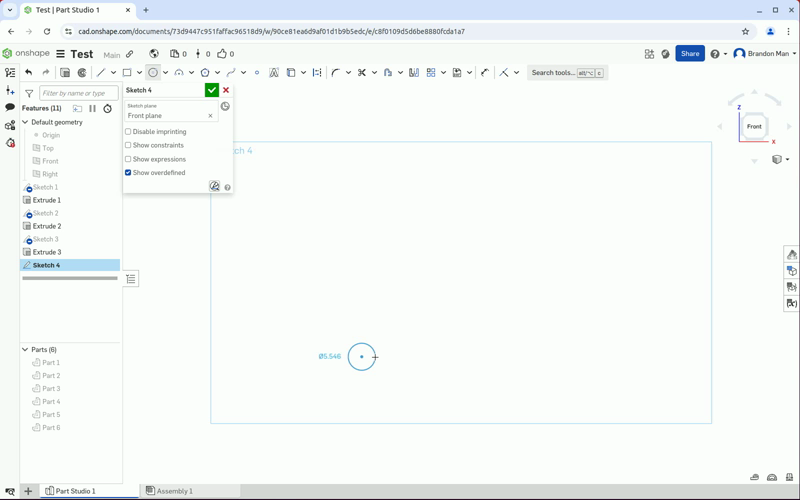
key(esc)
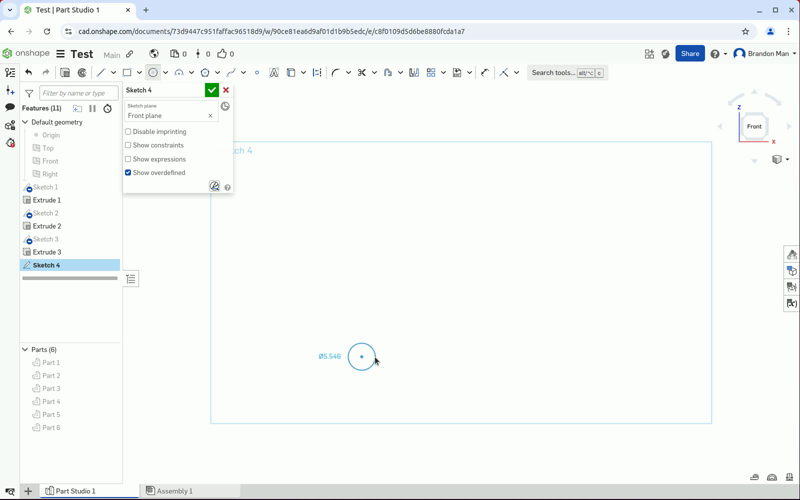
key(c)
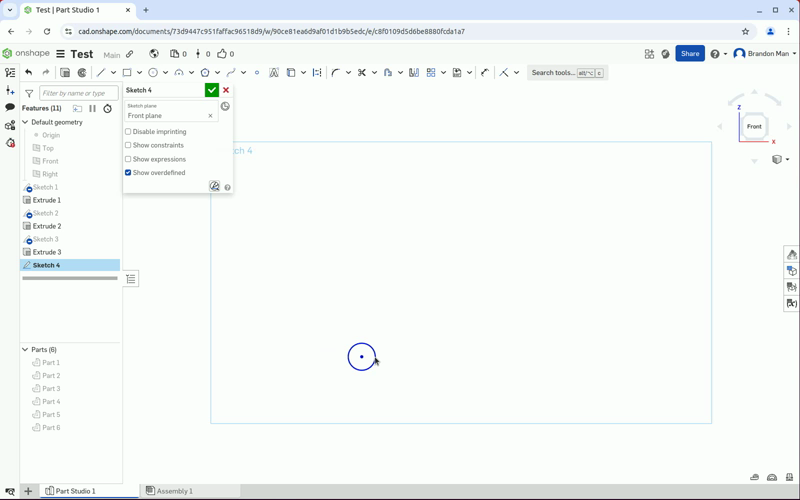
key_down(shift)
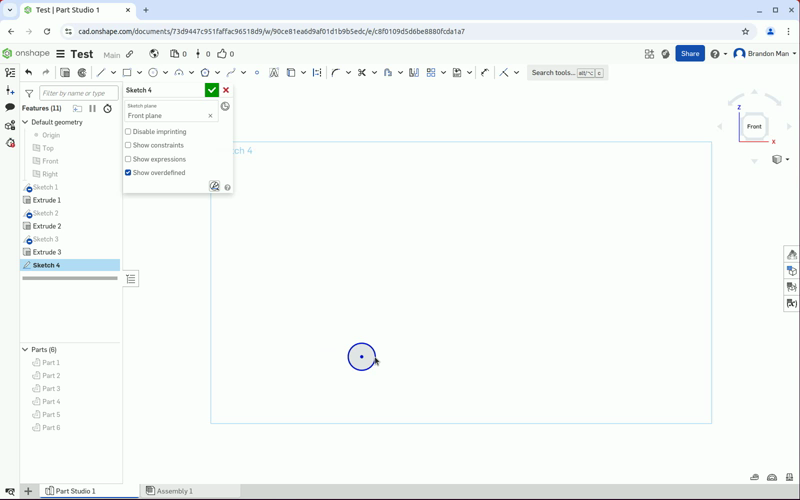
mouse_move(361, 356)
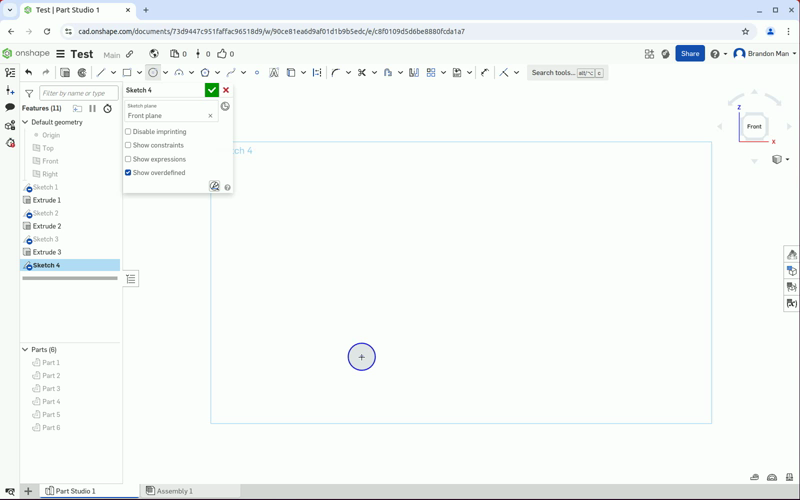
click(361, 356)
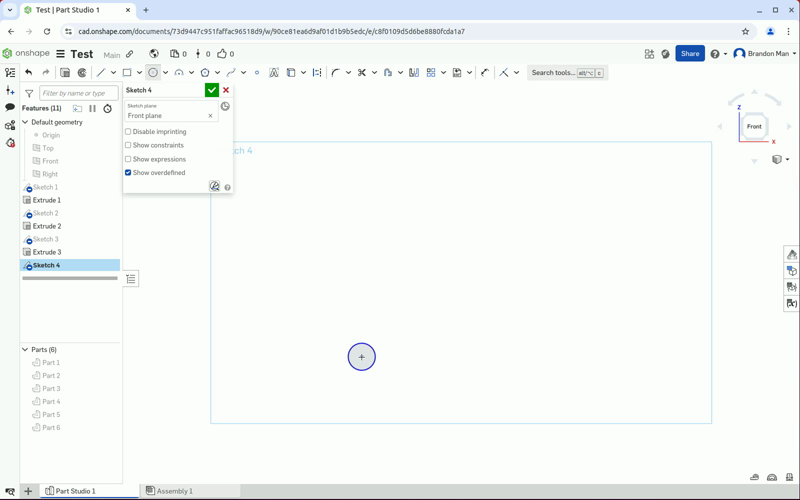
key_up(shift)
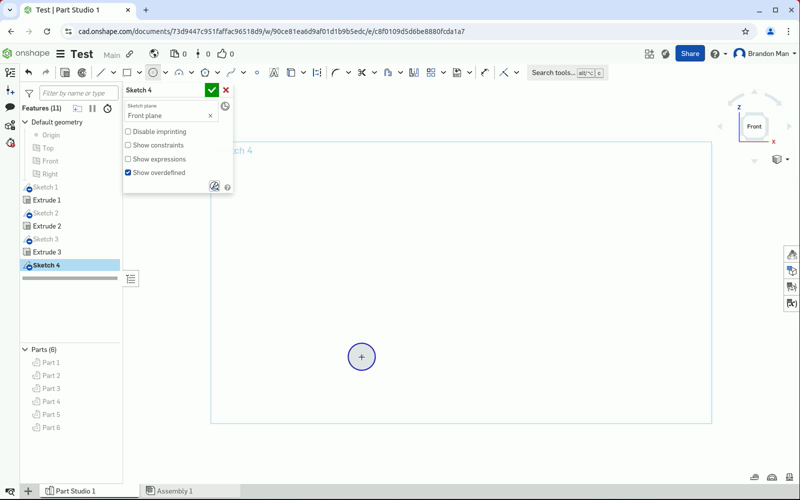
mouse_move(368, 356)
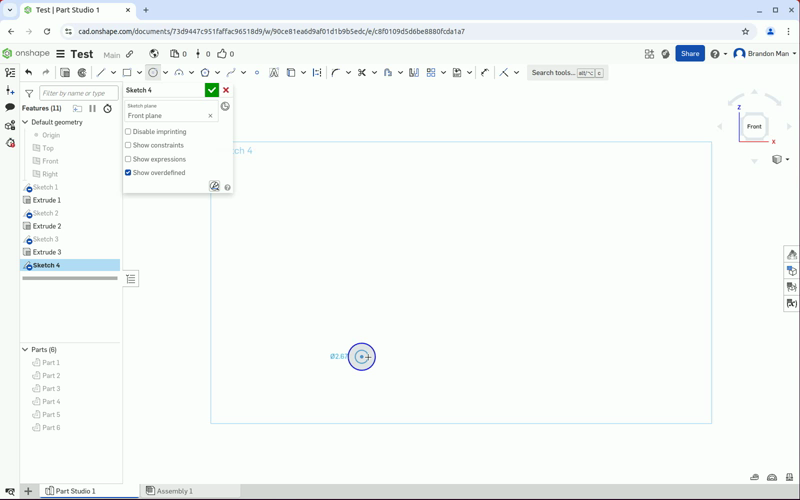
click(368, 356)
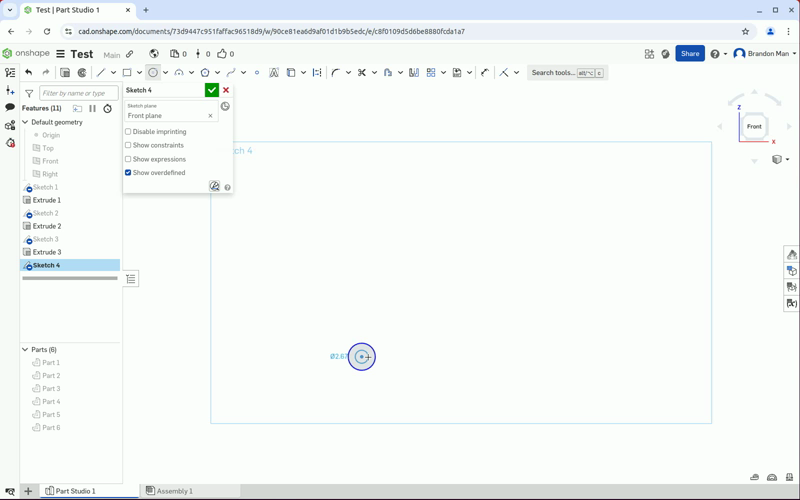
key(esc)
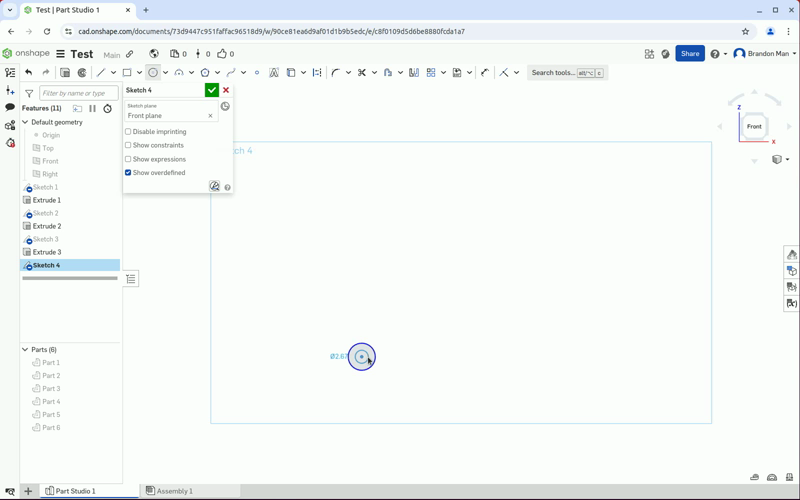
mouse_move(355, 363)
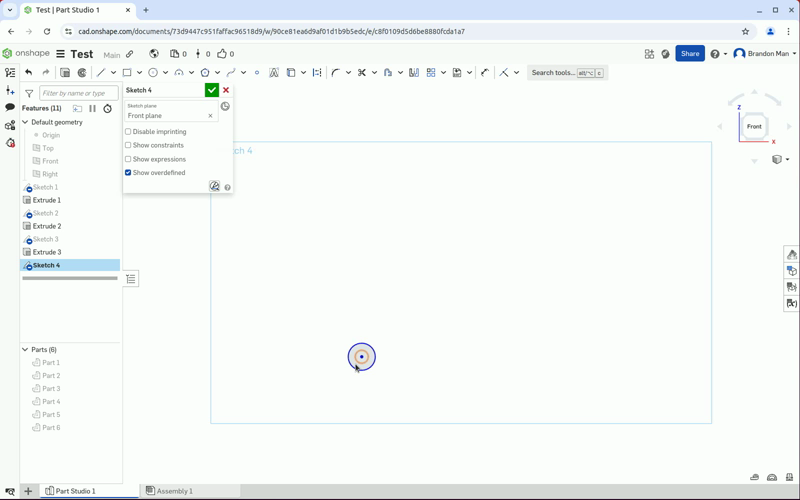
scroll(6)
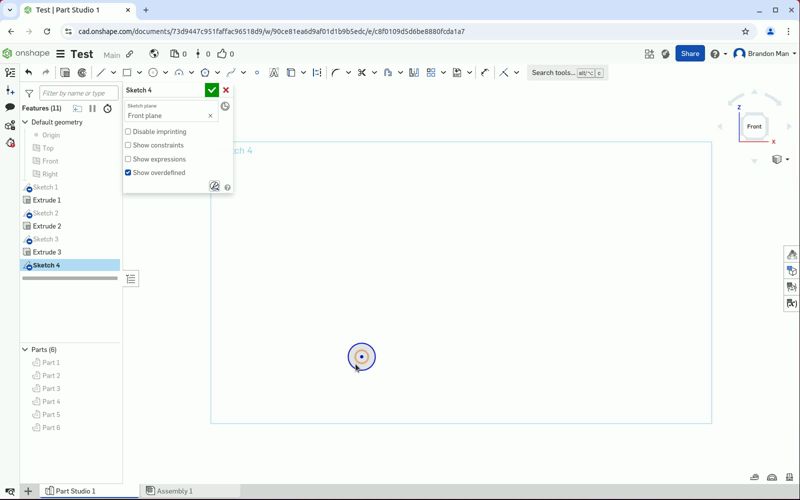
scroll(6)
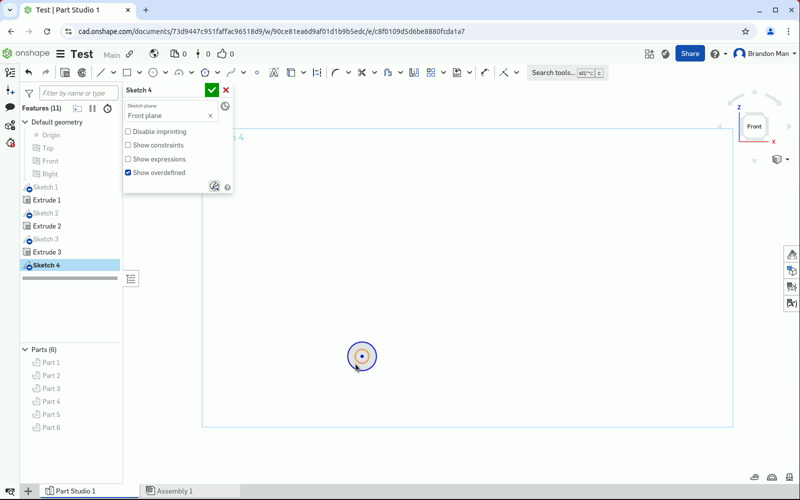
scroll(6)
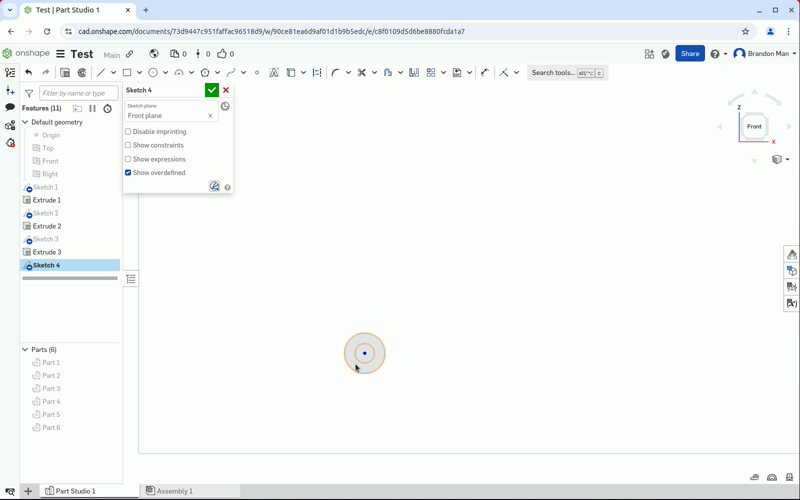
scroll(6)
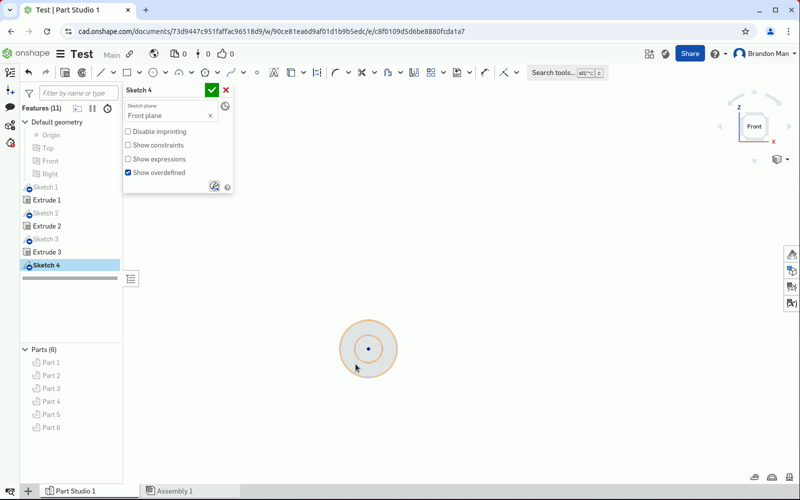
scroll(6)
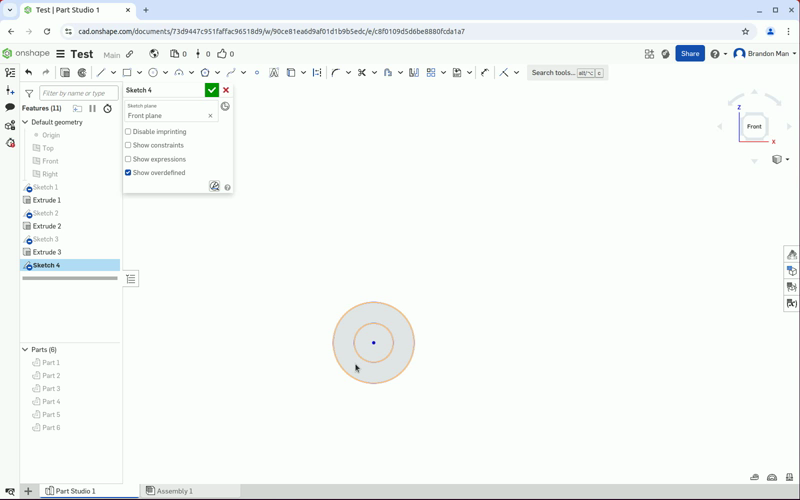
scroll(6)
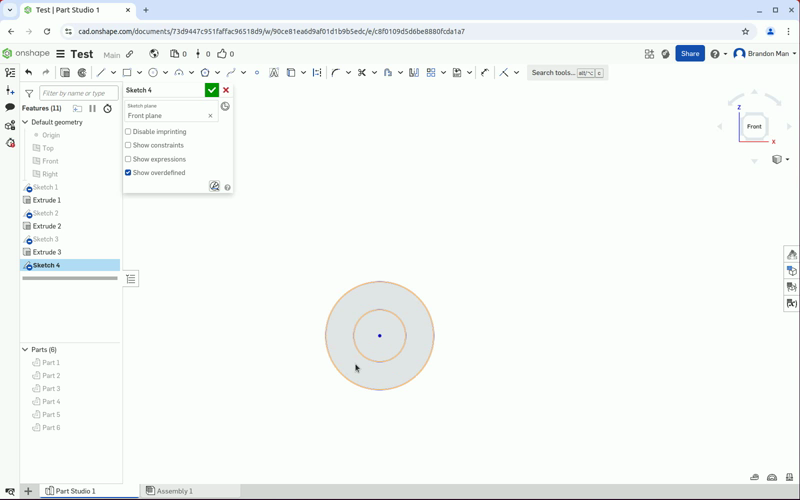
scroll(6)
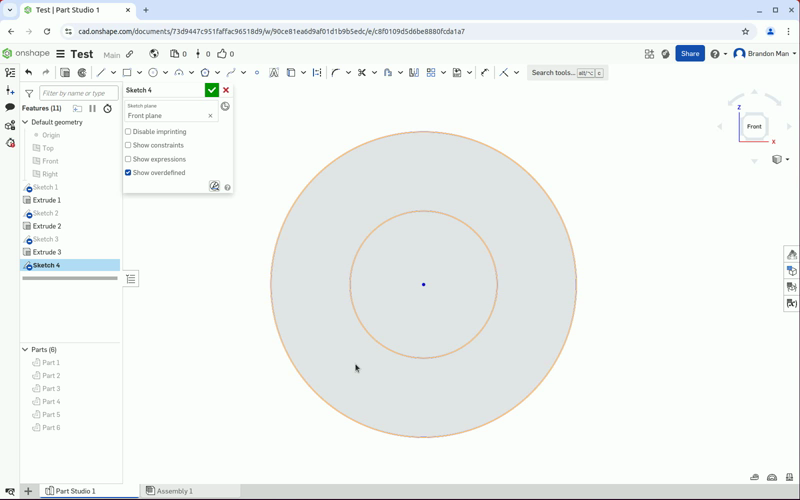
click(355, 363)
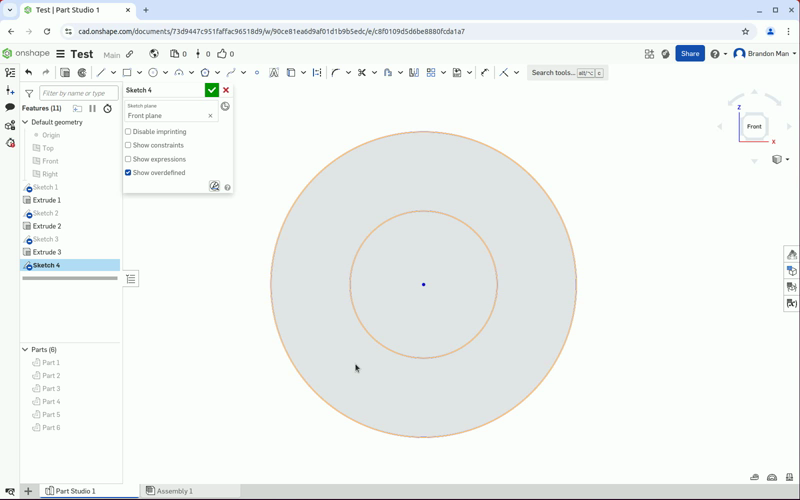
scroll(-6)
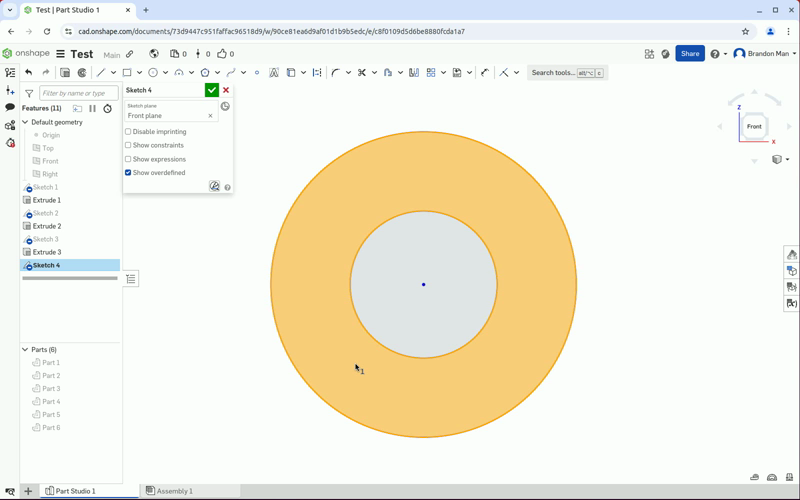
scroll(-6)
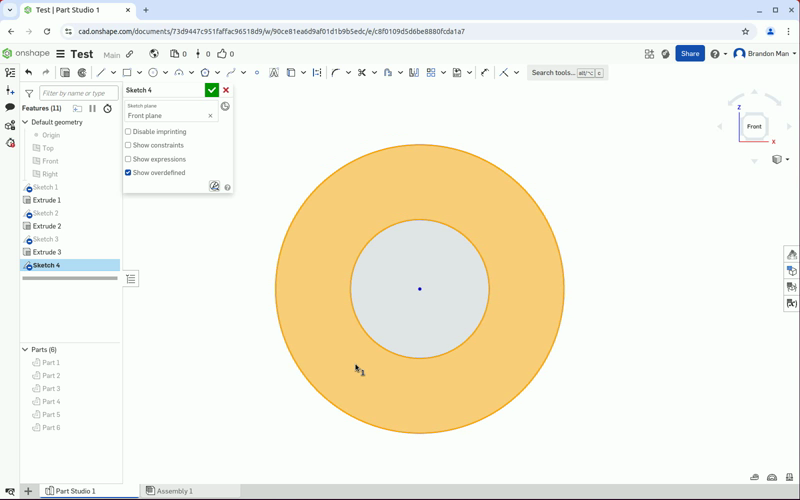
scroll(-6)
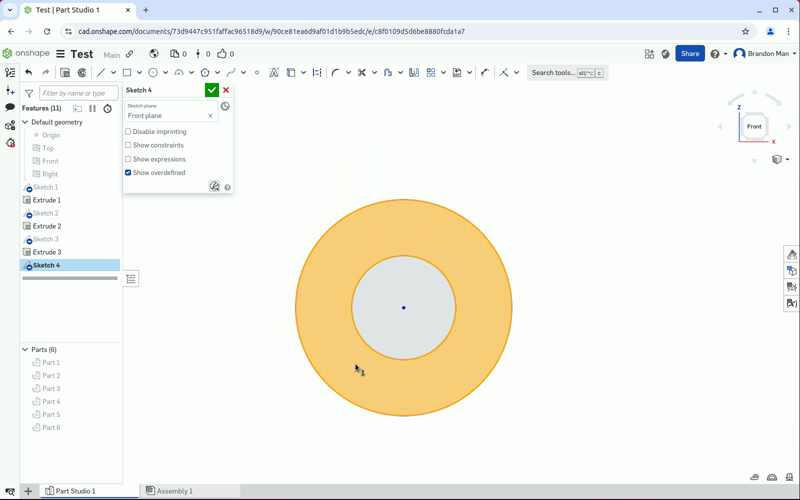
scroll(-6)
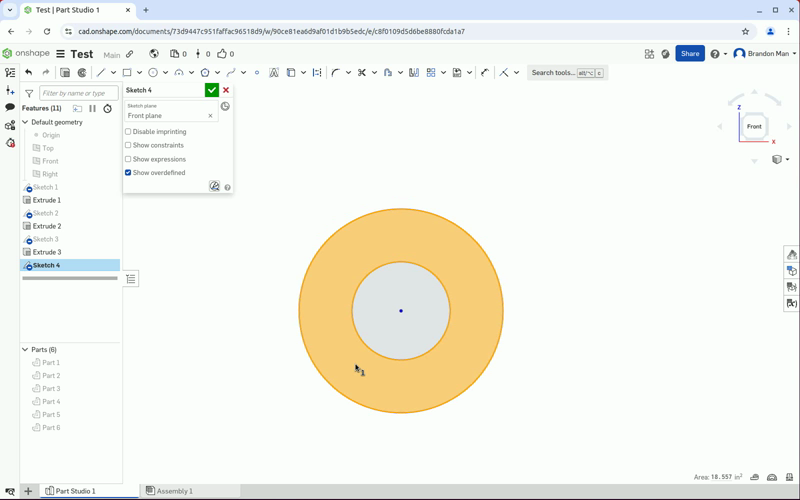
scroll(-6)
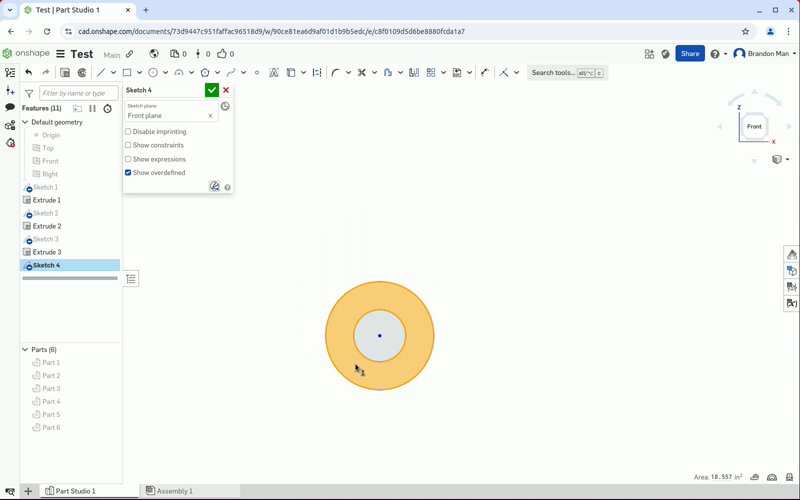
scroll(-6)
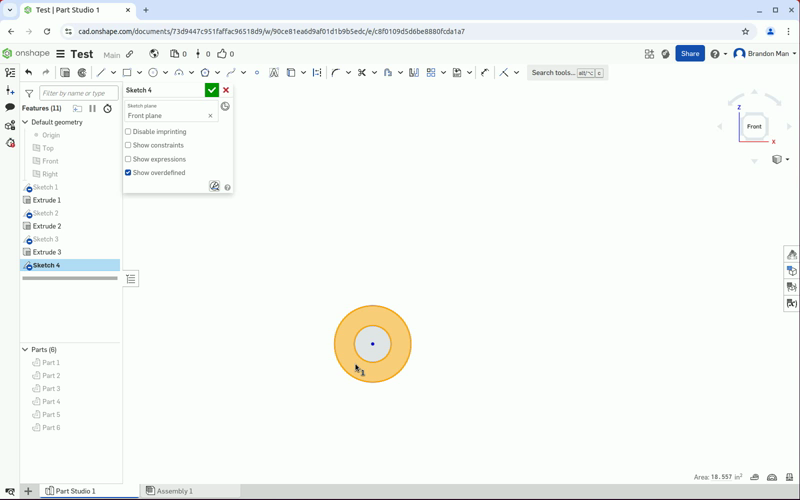
scroll(-6)
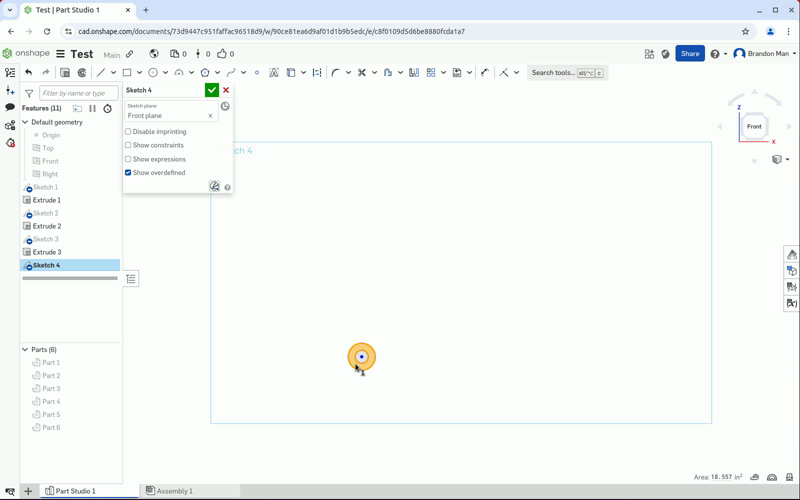
mouse_move(73, 352)
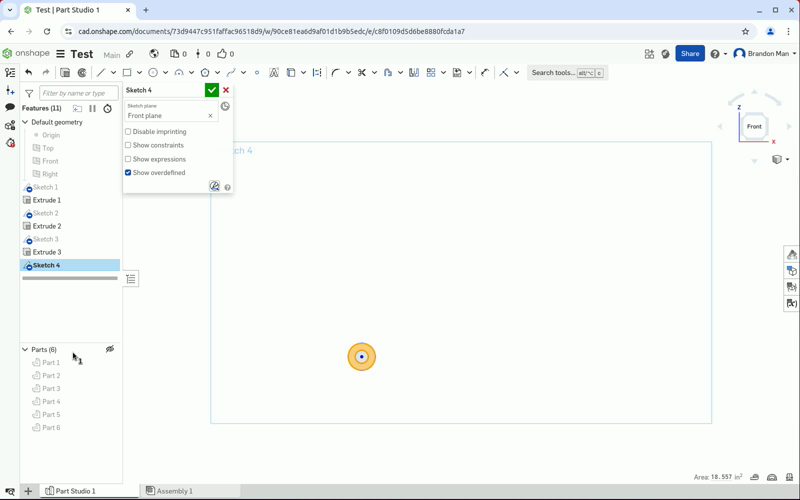
key(shift+y)
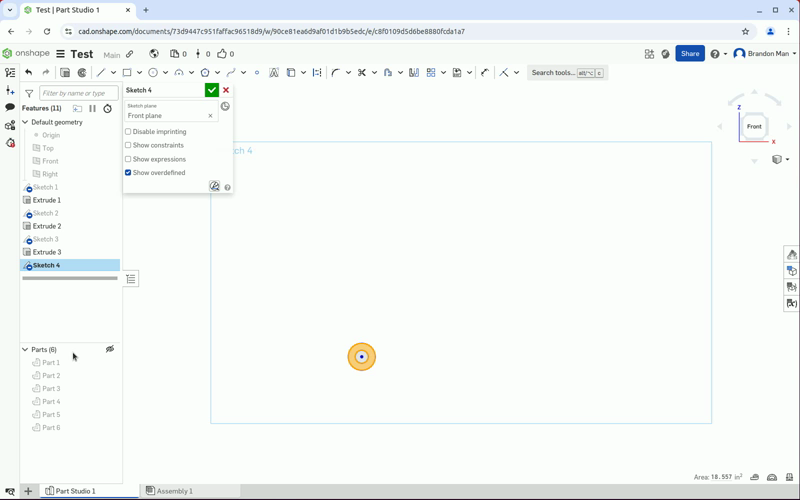
key(shift+e)
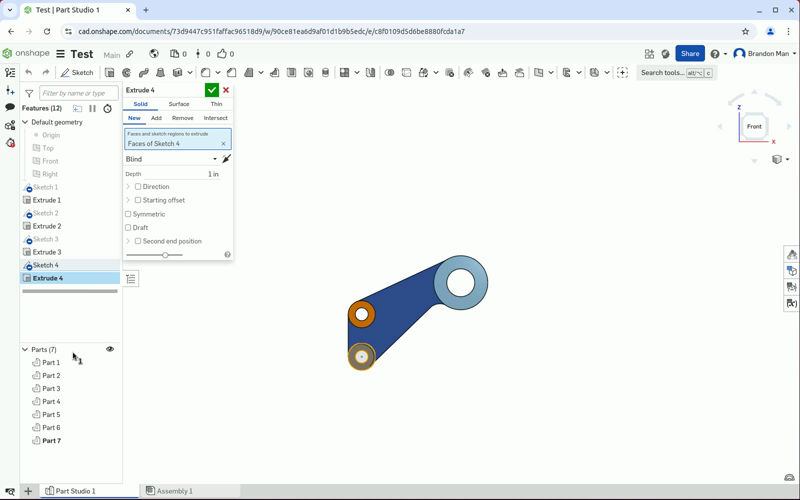
mouse_move(143, 106)
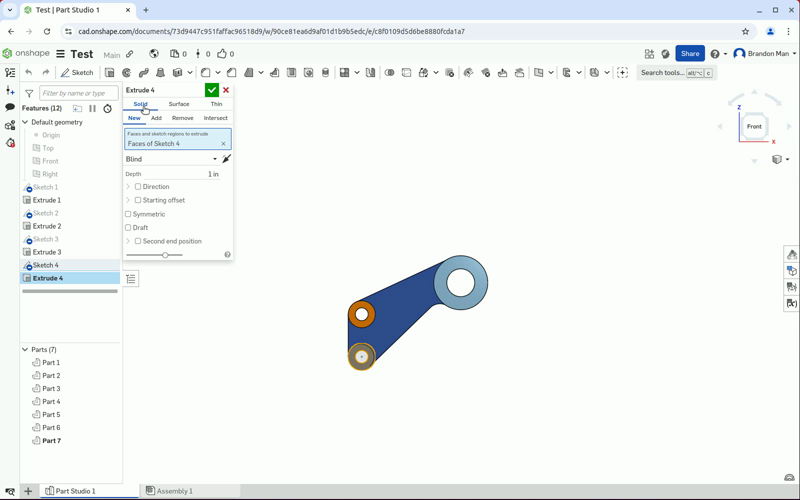
click(143, 106)
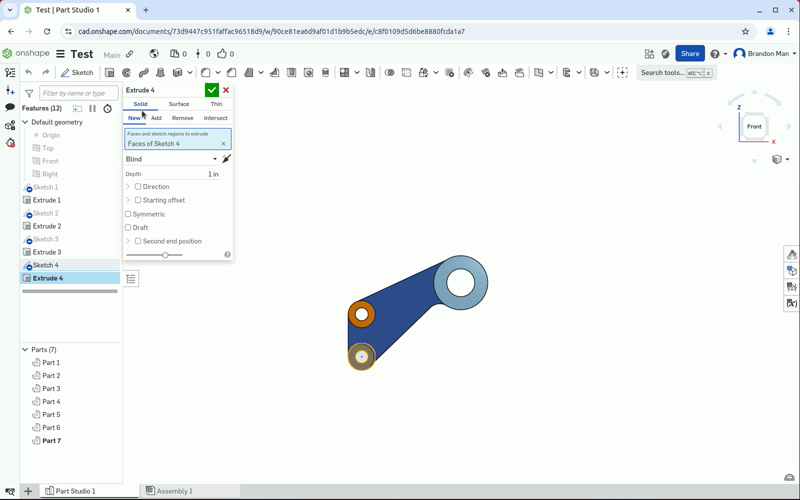
mouse_move(137, 120)
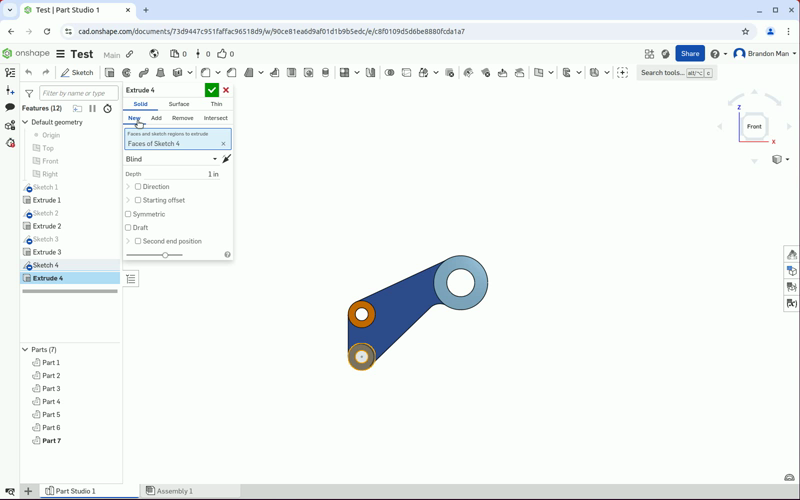
click(137, 120)
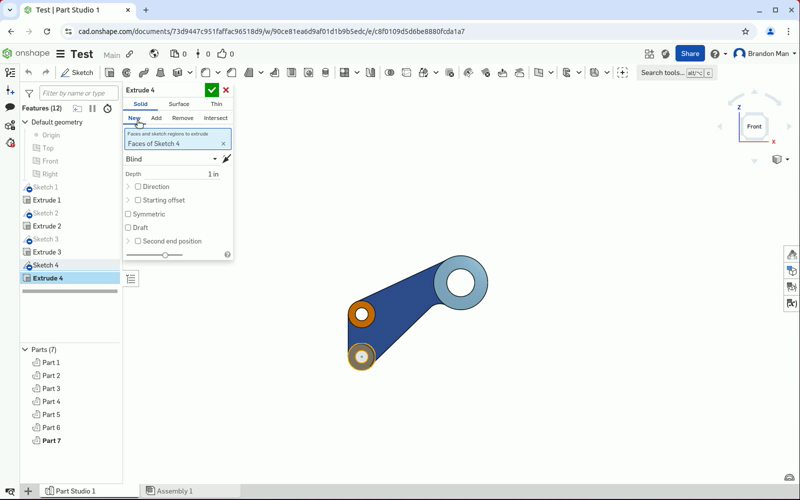
key(tab, 4)
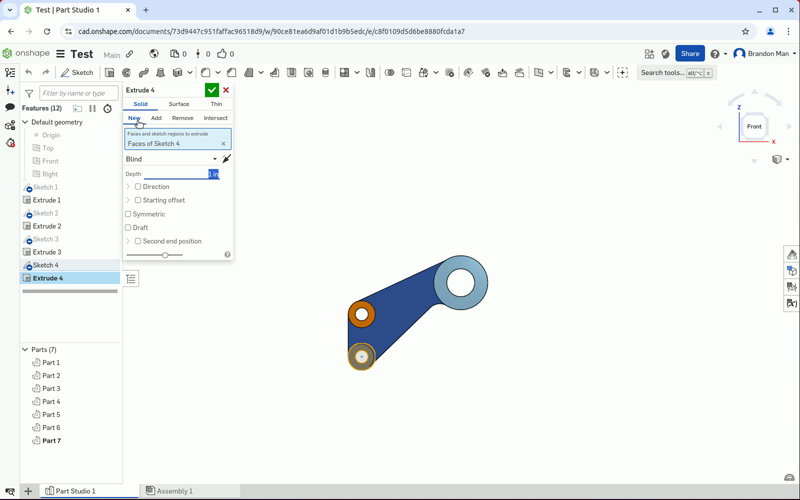
text(5.778)
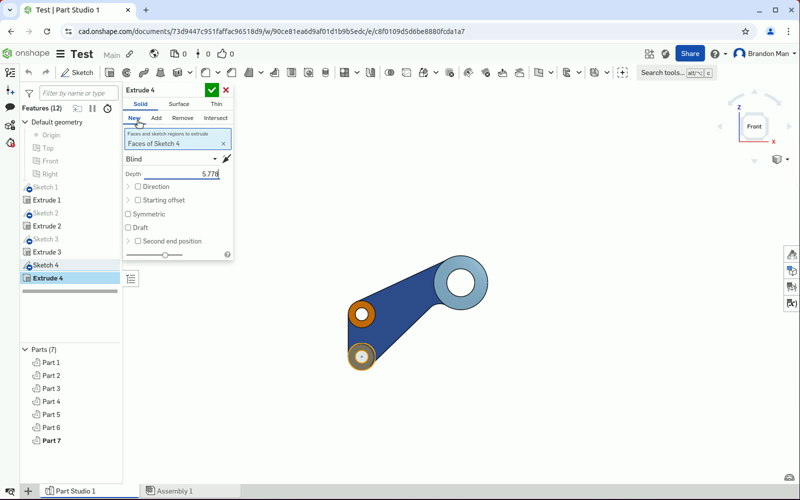
key(tab, 3)
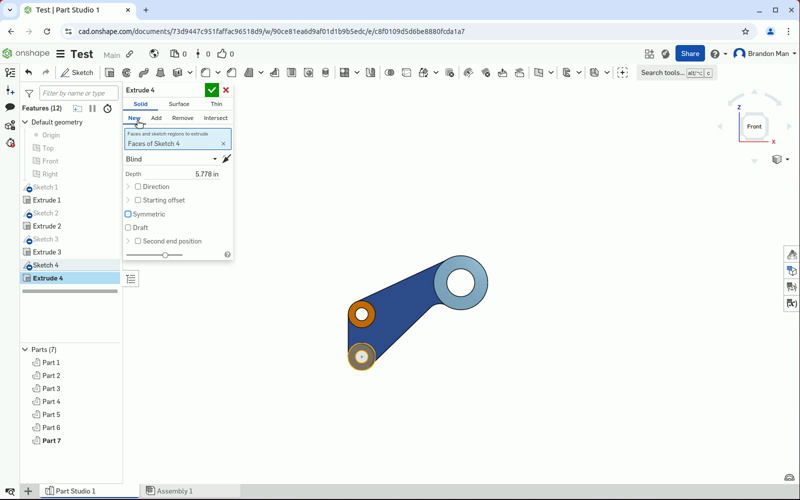
key(space)
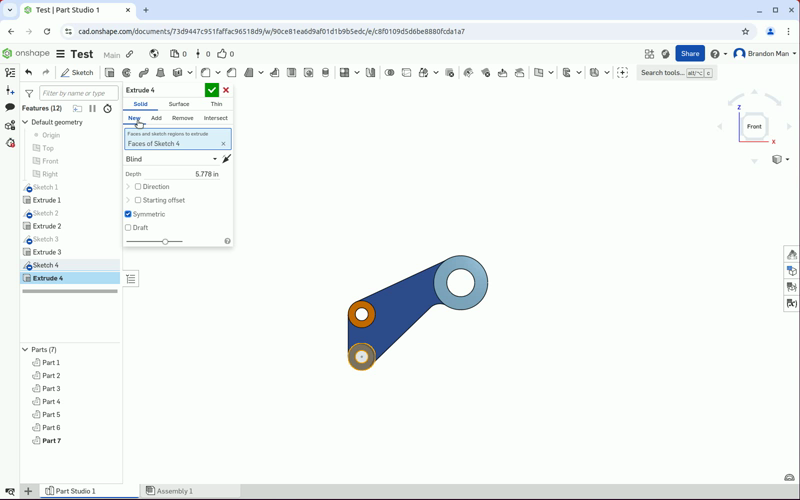
key(enter)
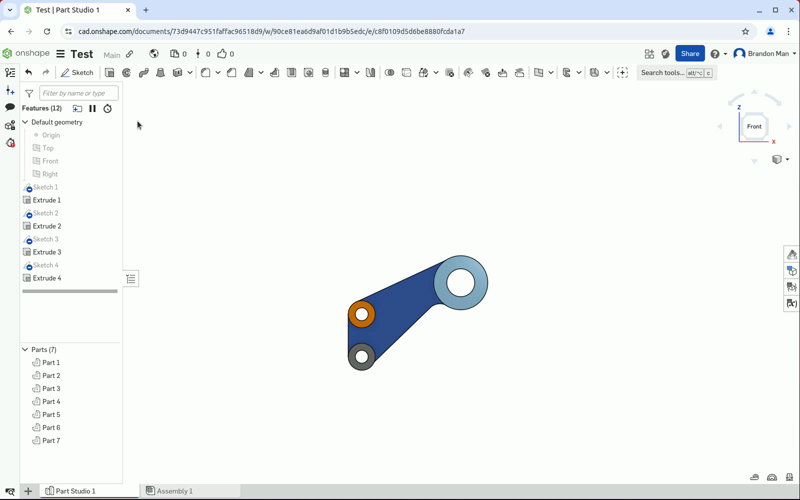
key(shift+h)
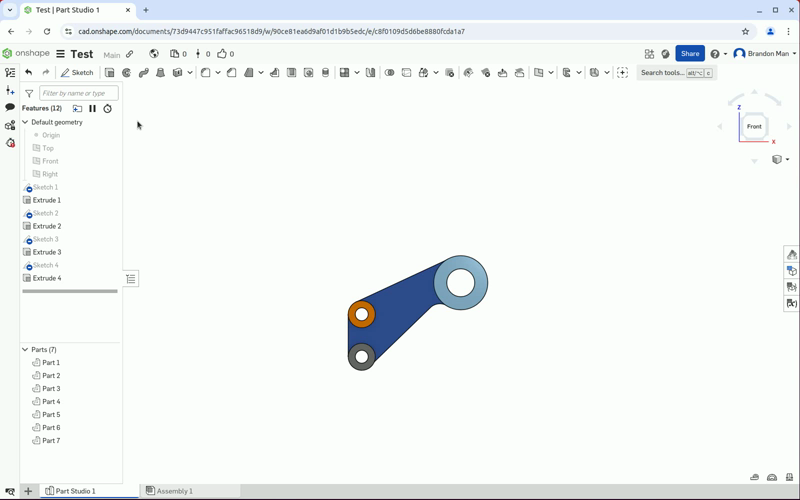
key(shift+h)
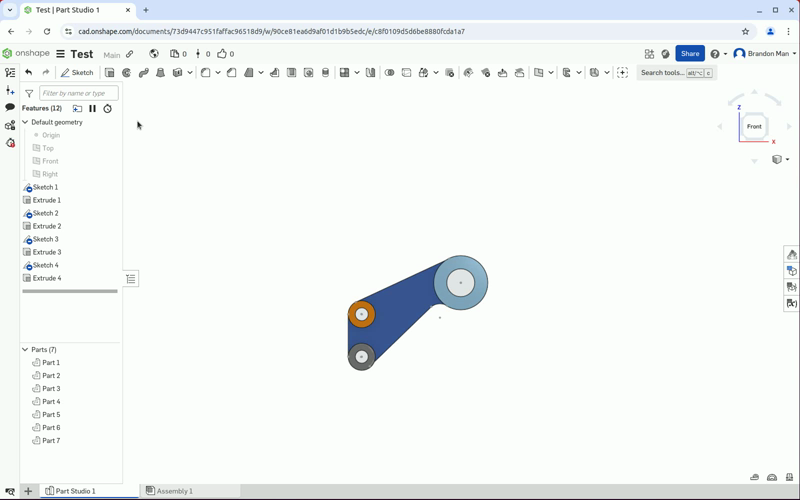
key(shift+7)
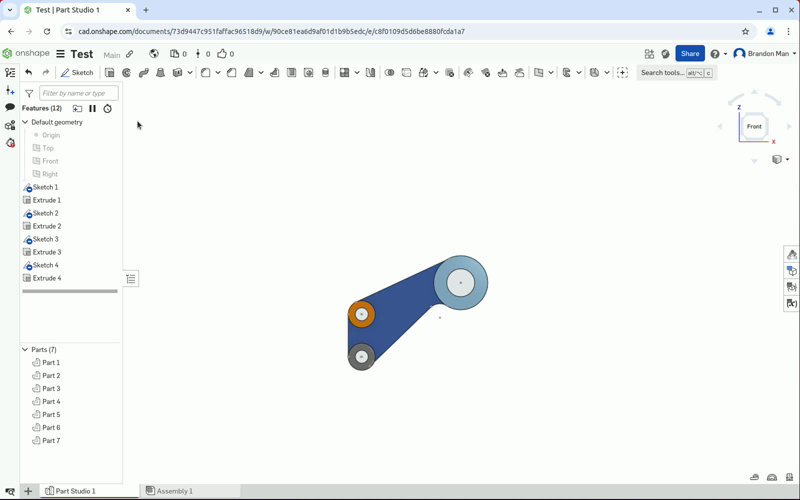
key(left, 2)
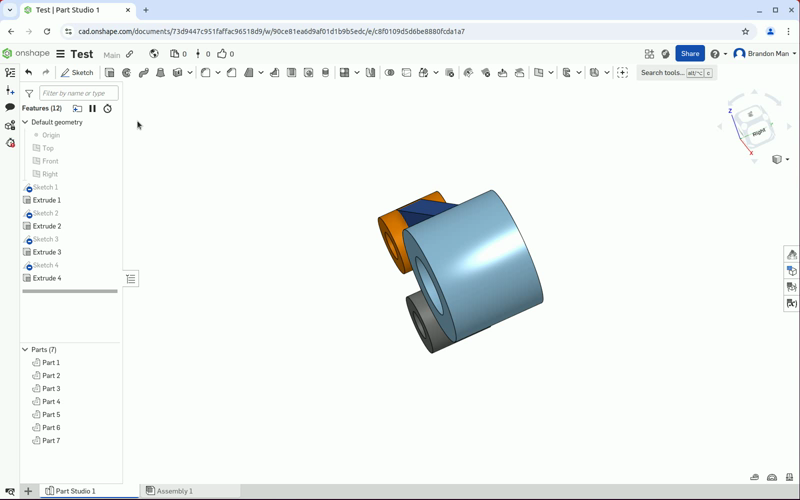
key(down, 2)
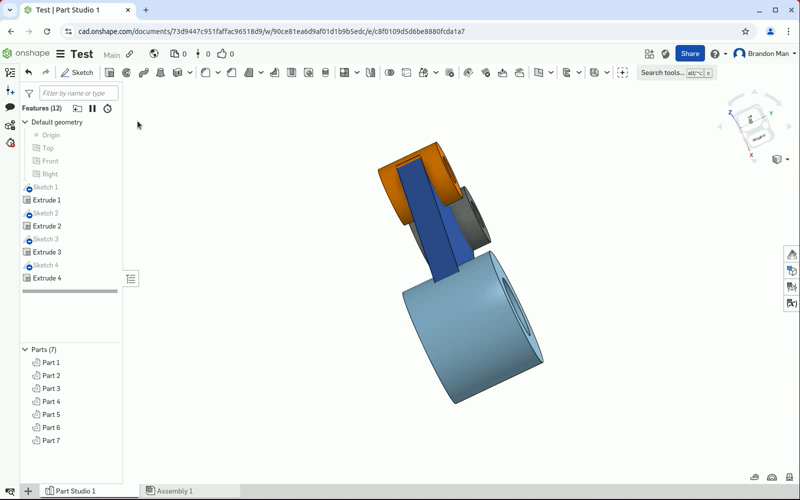
key(up, 2)
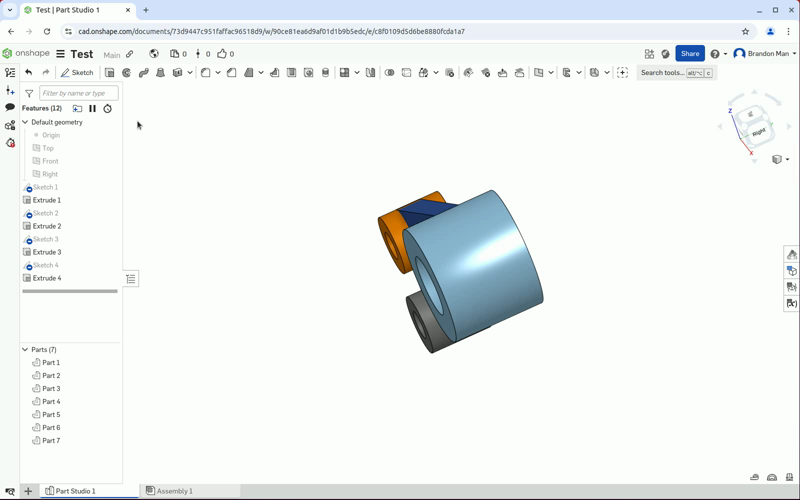
key(right, 2)
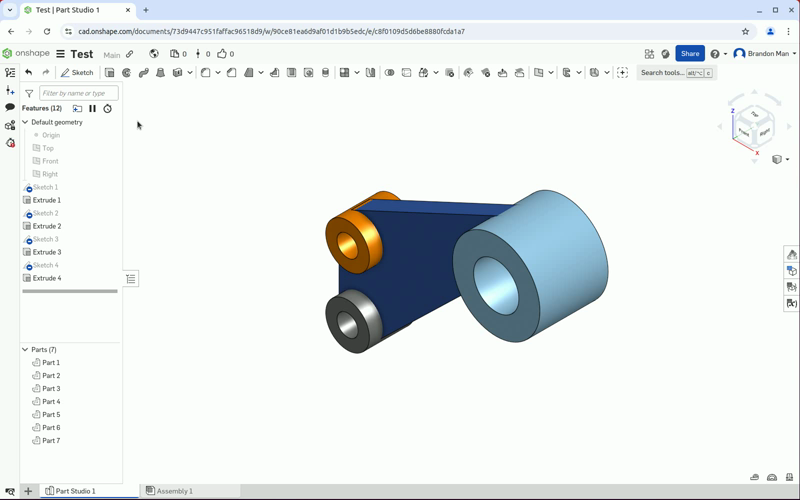
mouse_move(73, 189)
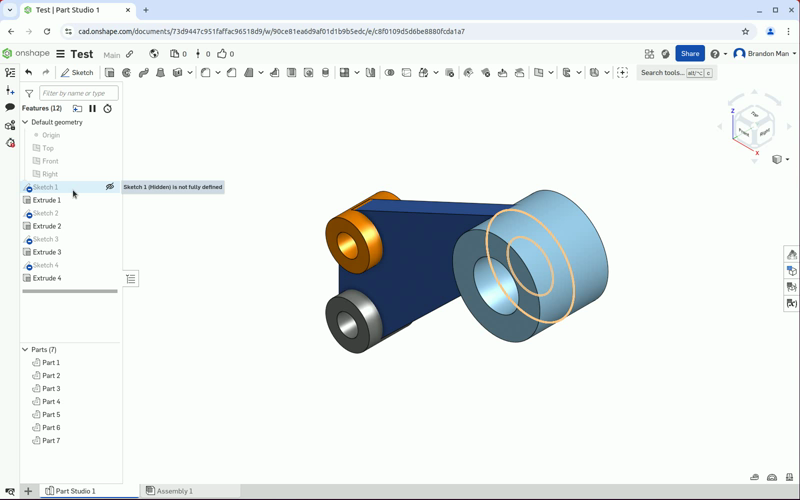
click(73, 189)